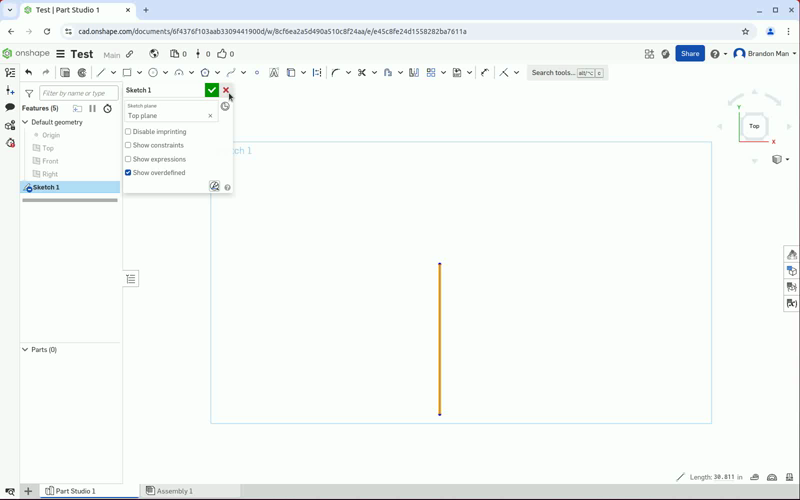
key(shift+h)
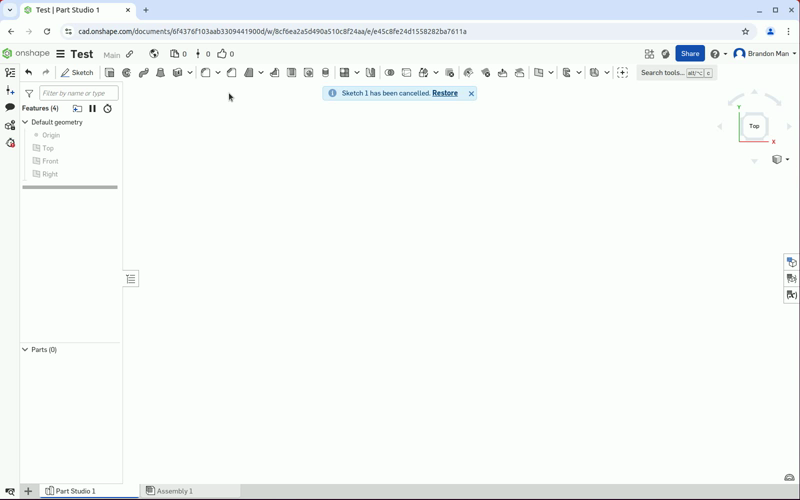
mouse_move(73, 352)
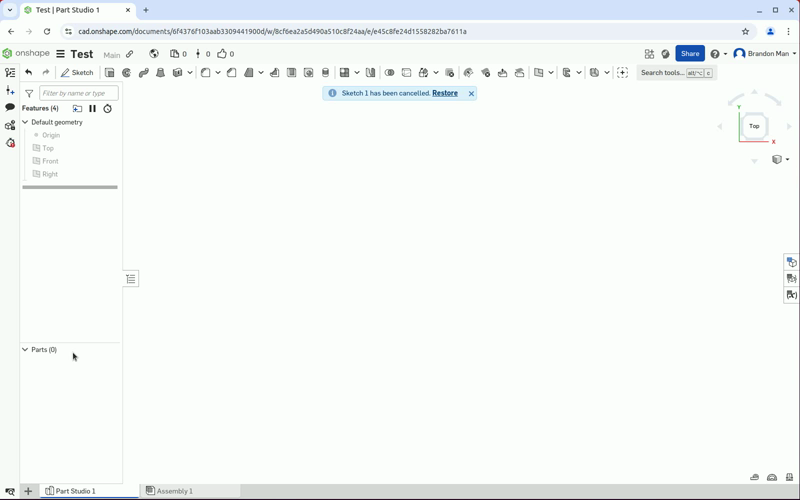
key(y)
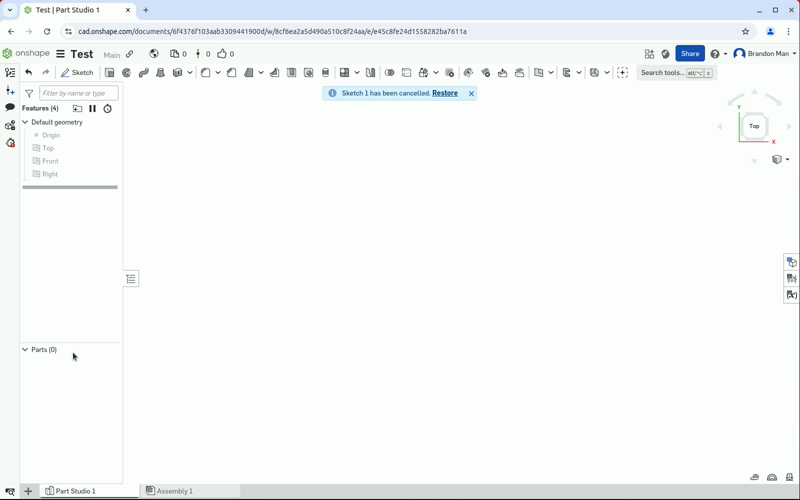
key(shift+p)
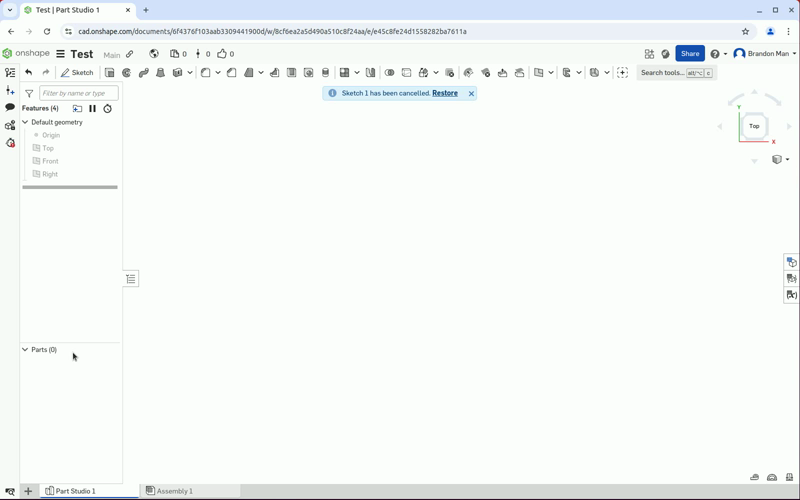
key(space)
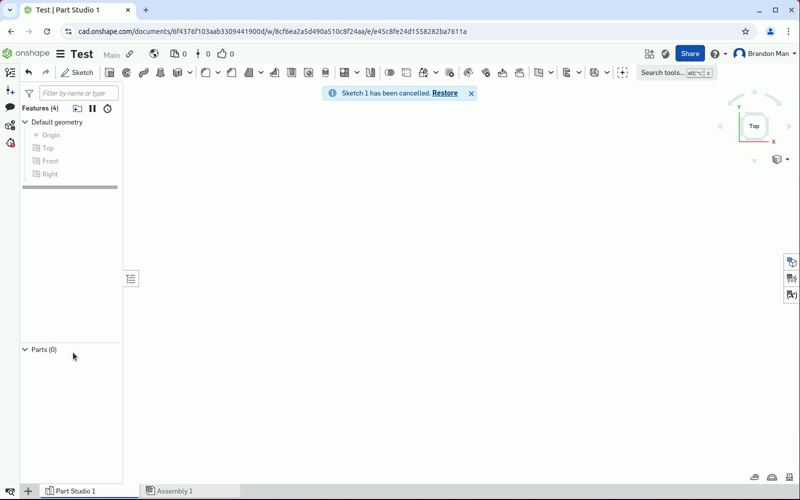
key_down(shift)
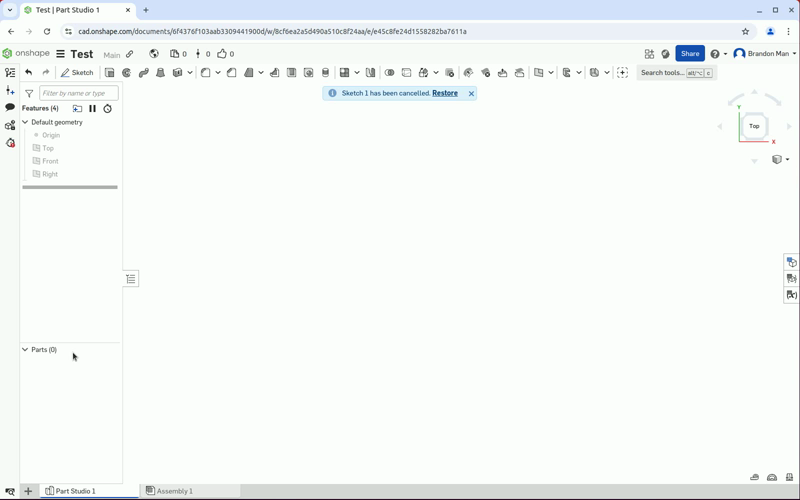
key(up)
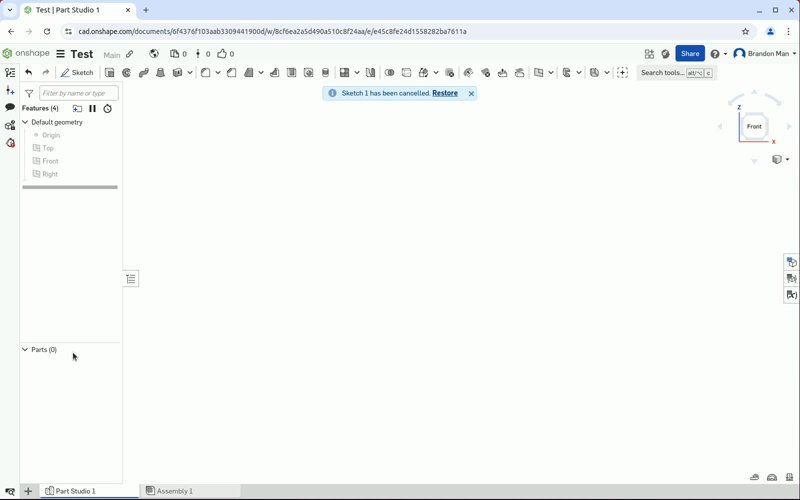
key_up(shift)
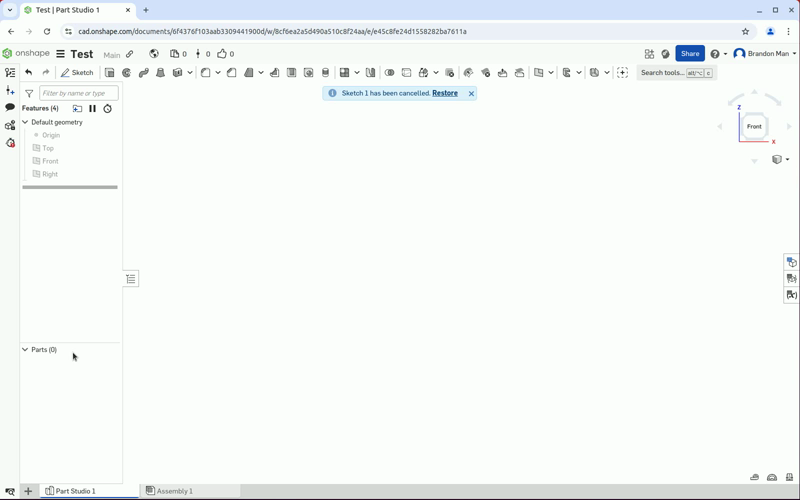
mouse_move(73, 352)
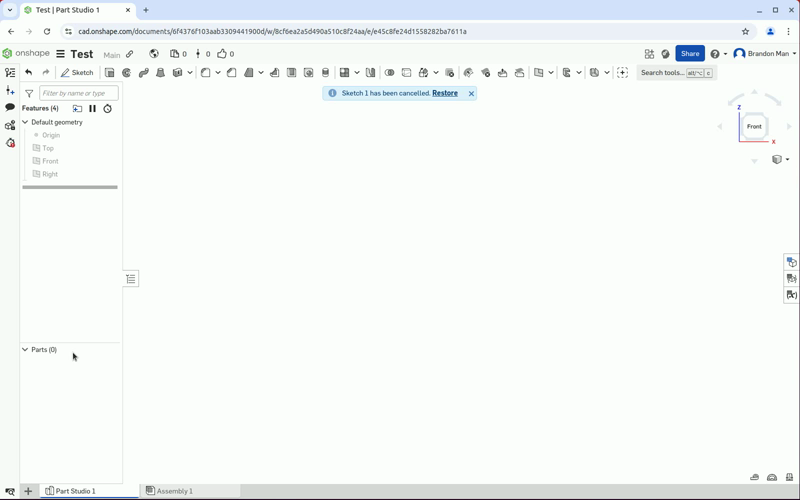
key(shift+y)
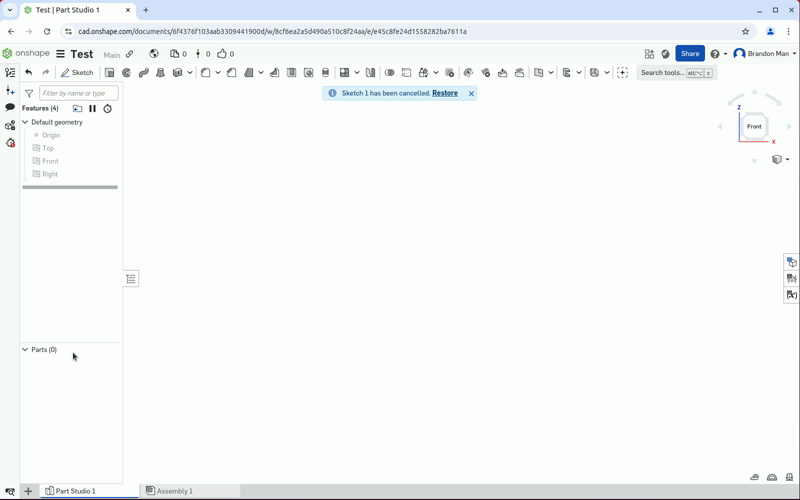
key(shift+s)
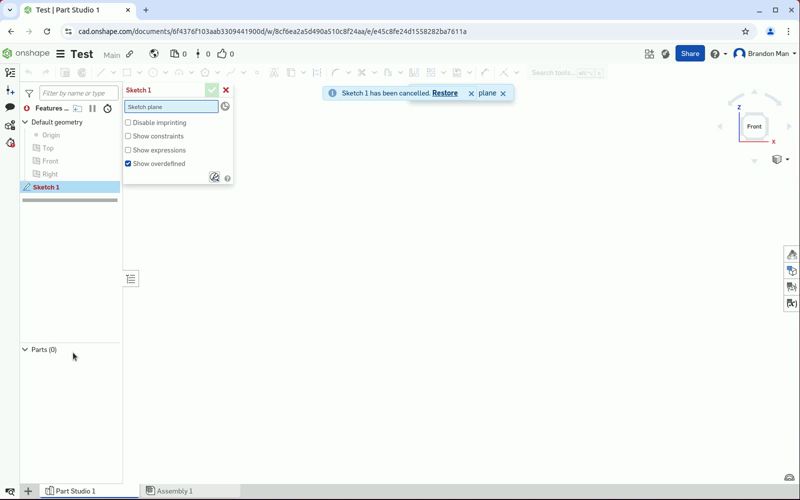
mouse_move(73, 163)
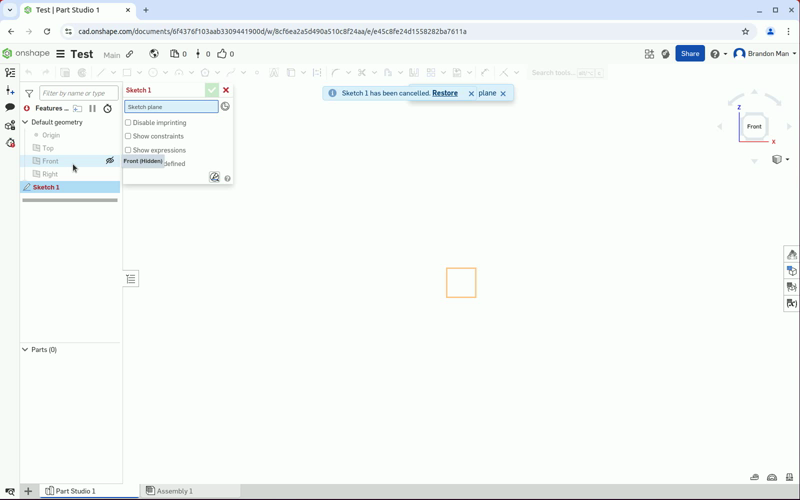
click(73, 163)
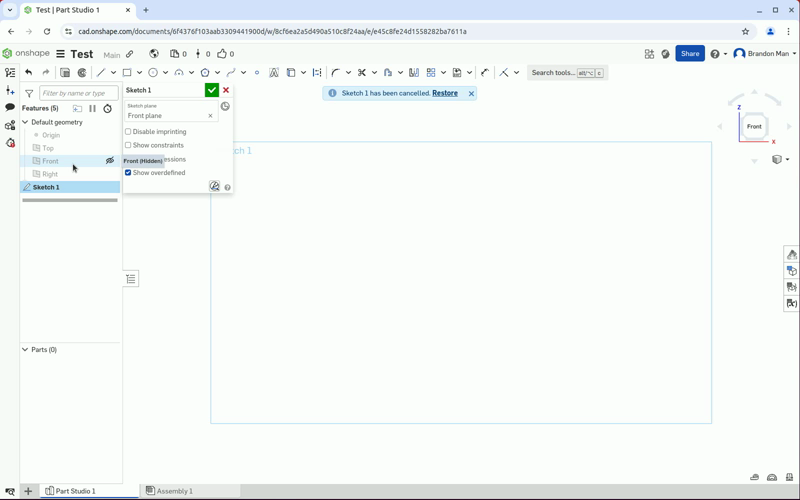
mouse_move(73, 352)
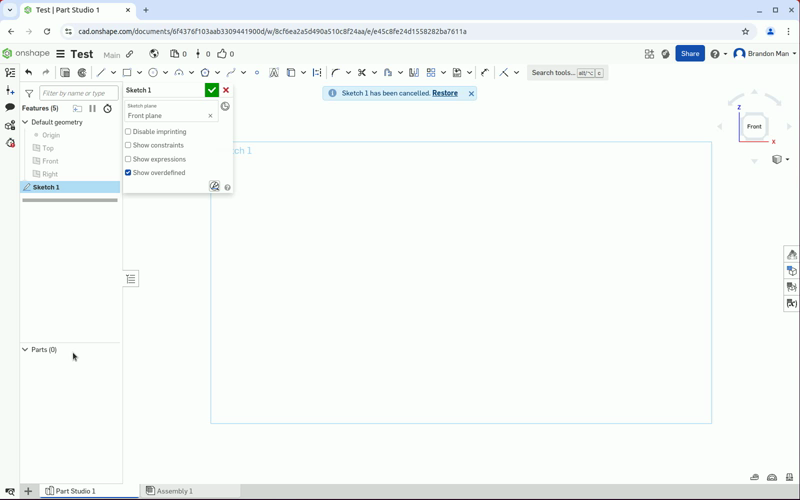
key(y)
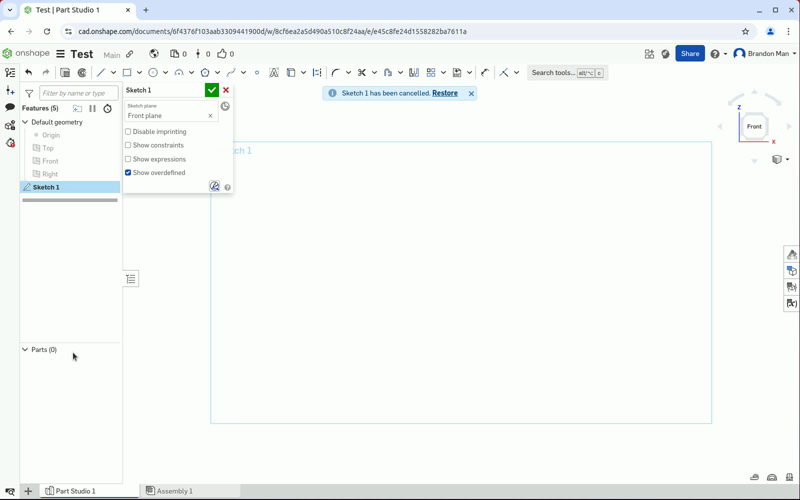
key(l)
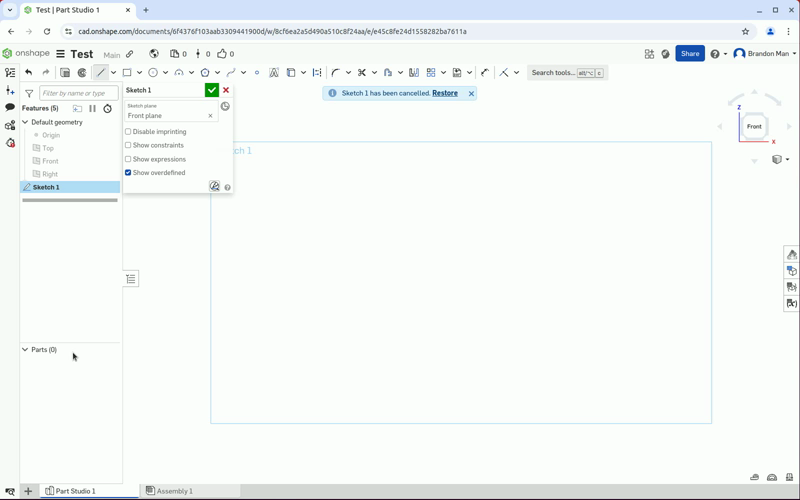
key_down(shift)
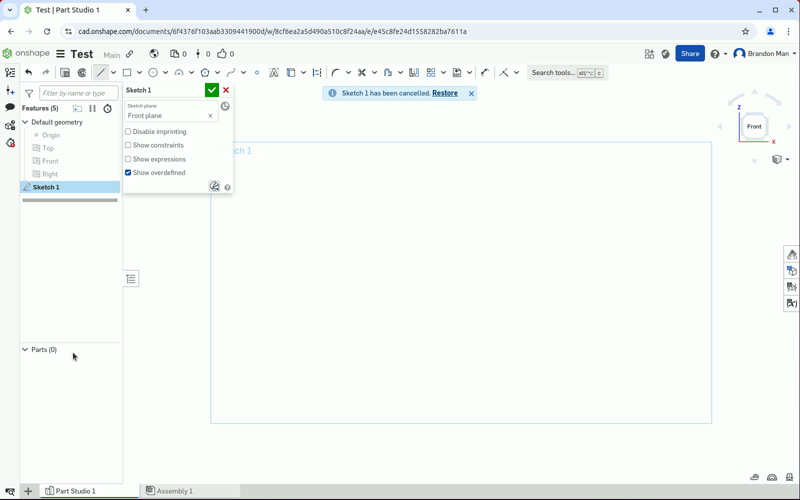
mouse_move(348, 282)
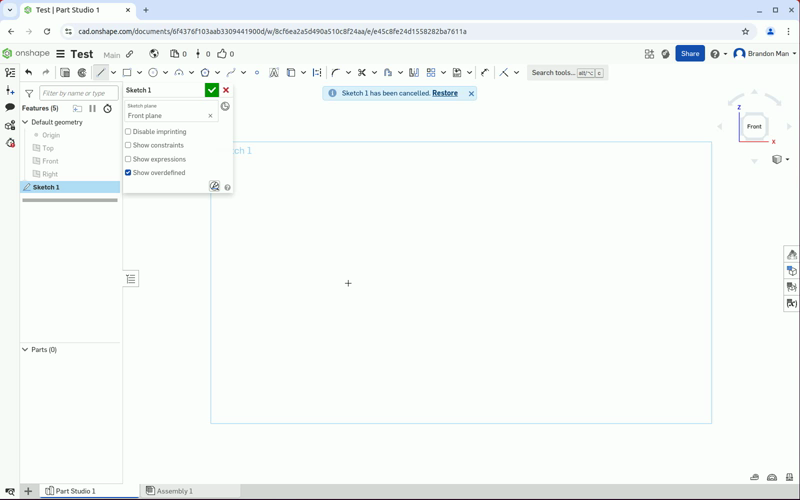
click(348, 282)
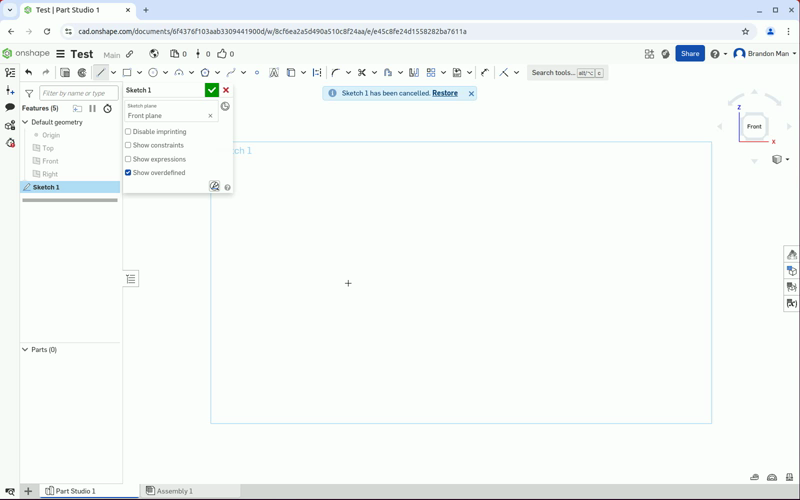
key_up(shift)
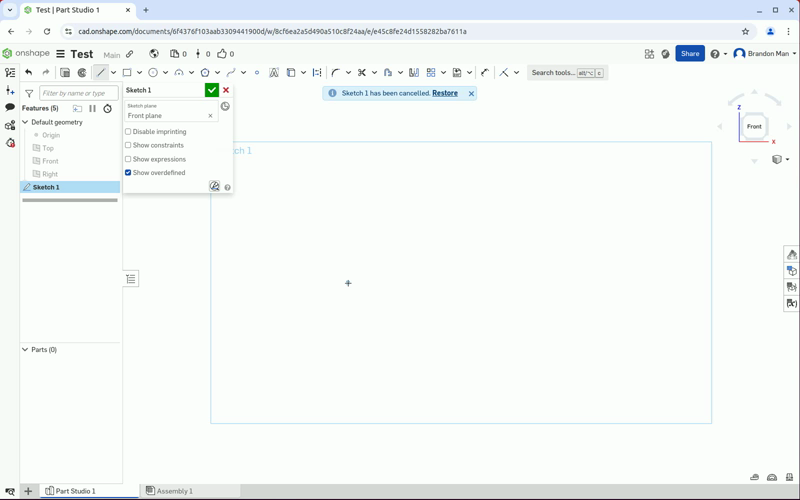
key_down(shift)
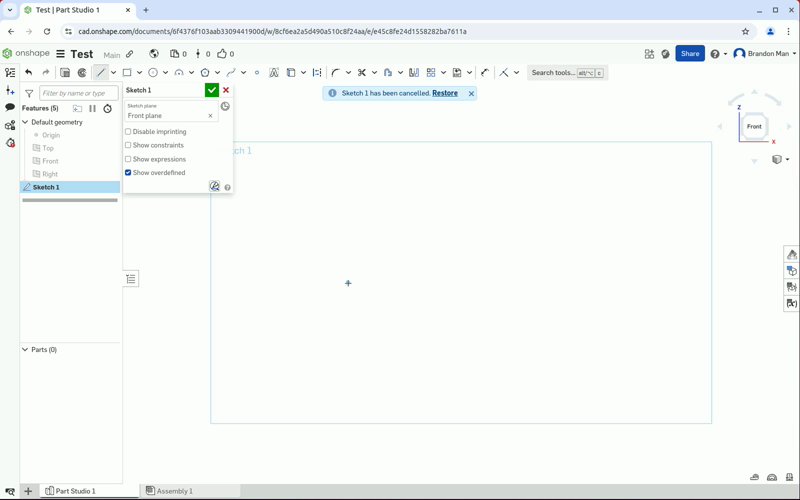
mouse_move(460, 282)
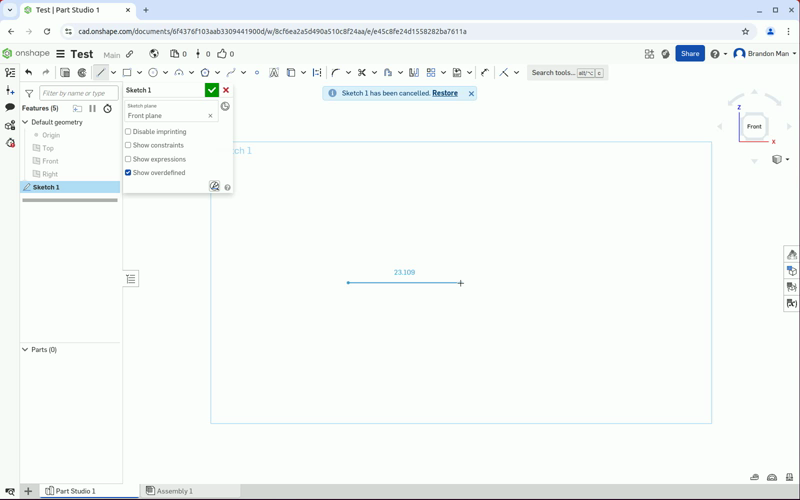
click(460, 282)
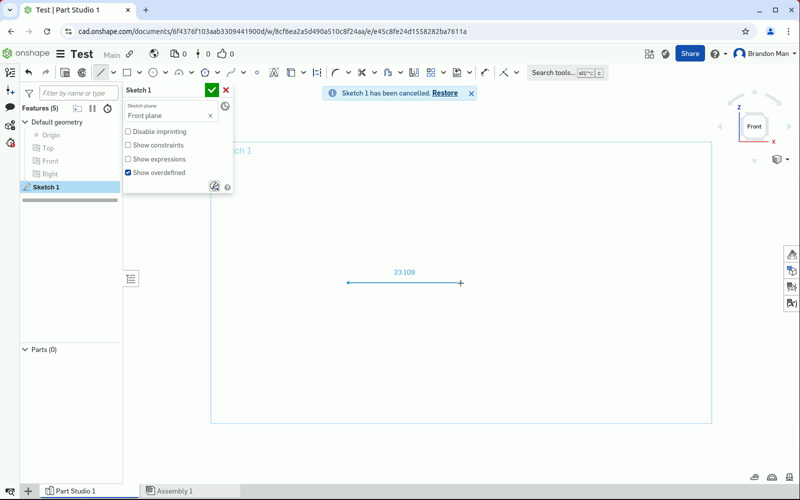
key_up(shift)
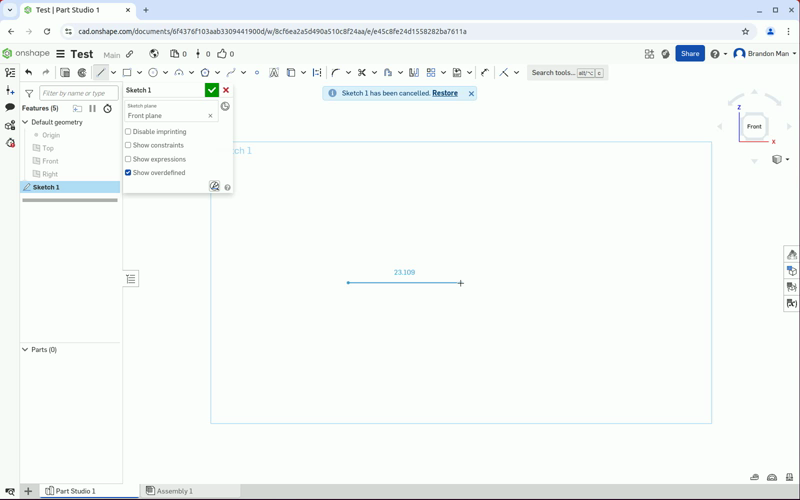
key_down(shift)
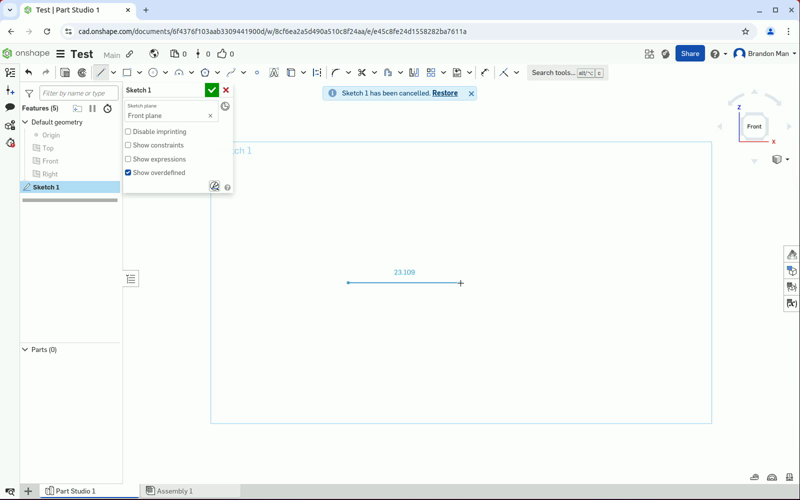
mouse_move(490, 282)
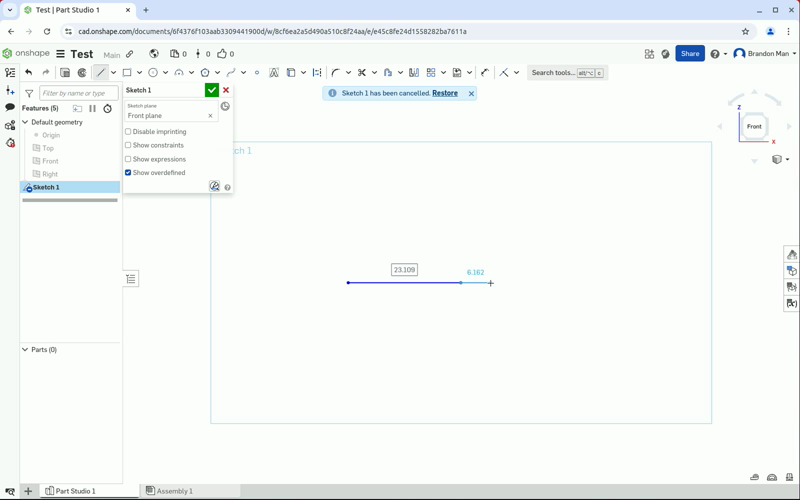
mouse_move(460, 245)
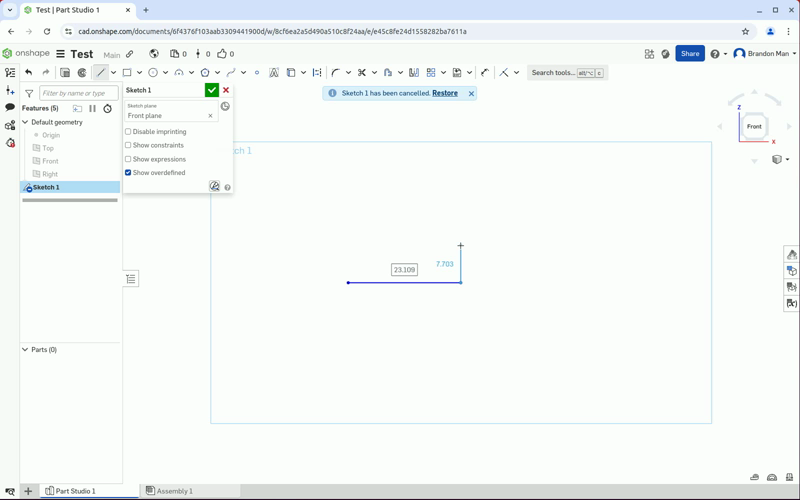
click(460, 245)
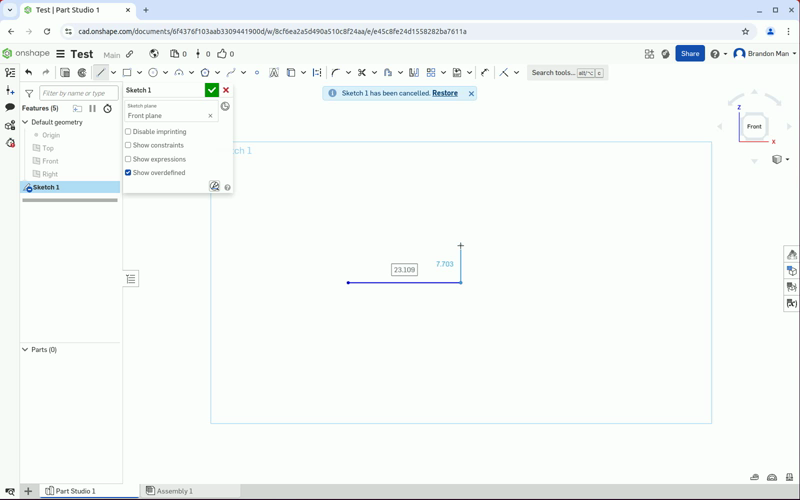
key_up(shift)
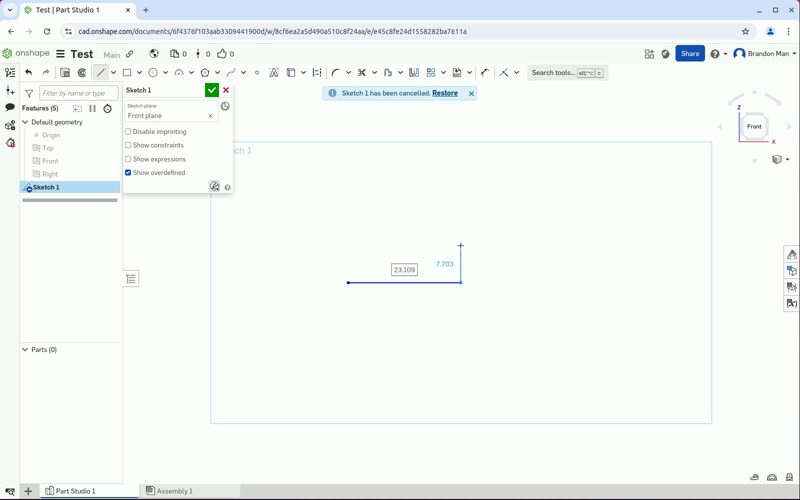
key_down(shift)
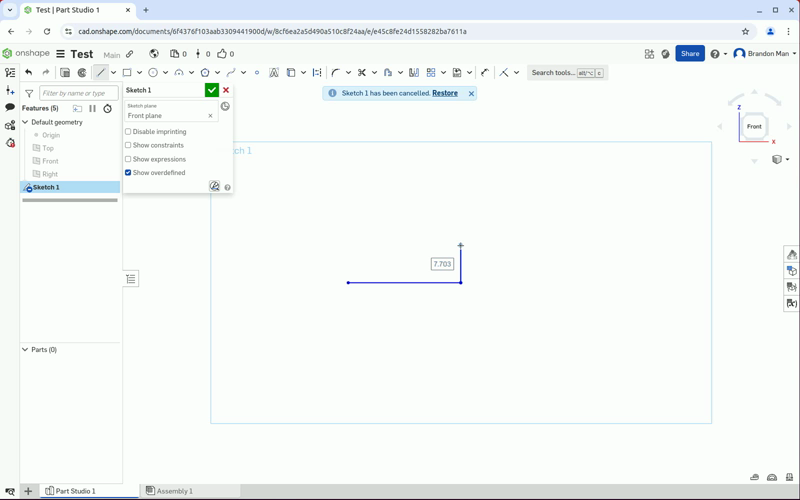
mouse_move(348, 245)
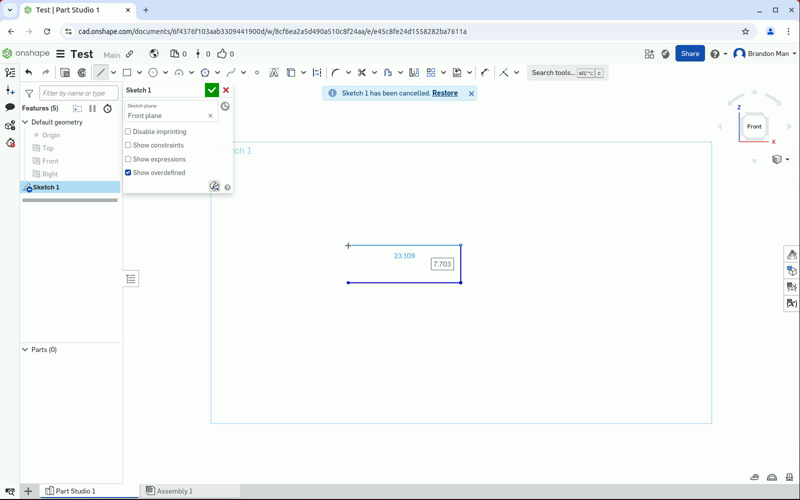
click(348, 245)
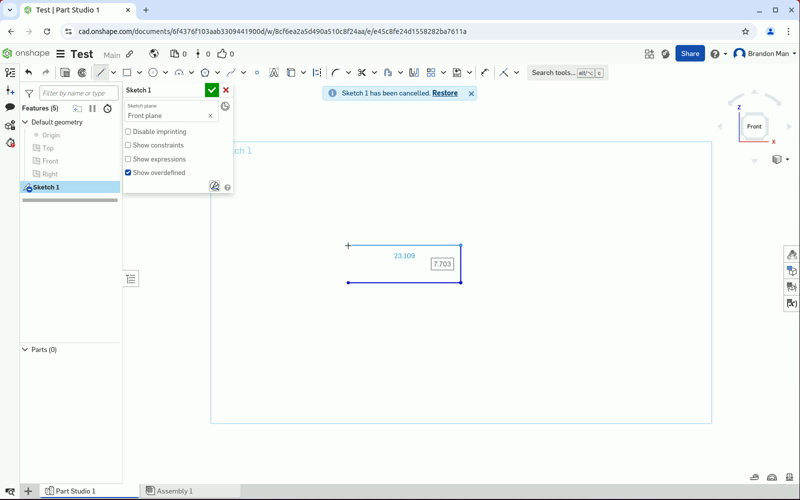
key_up(shift)
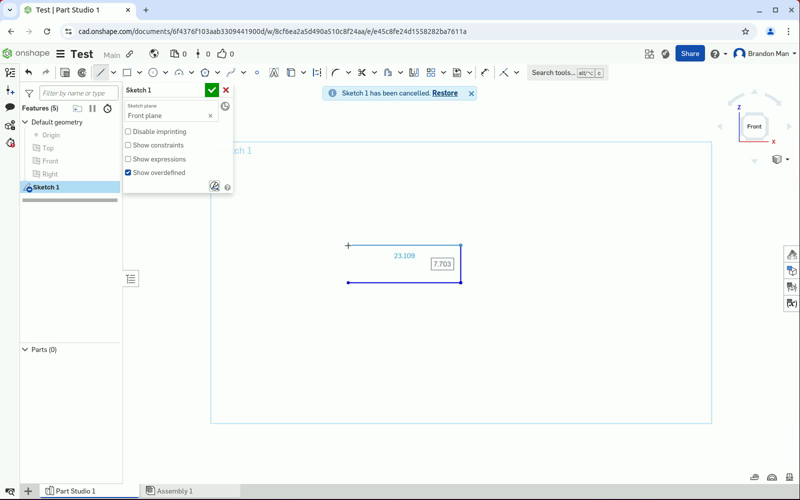
mouse_move(378, 245)
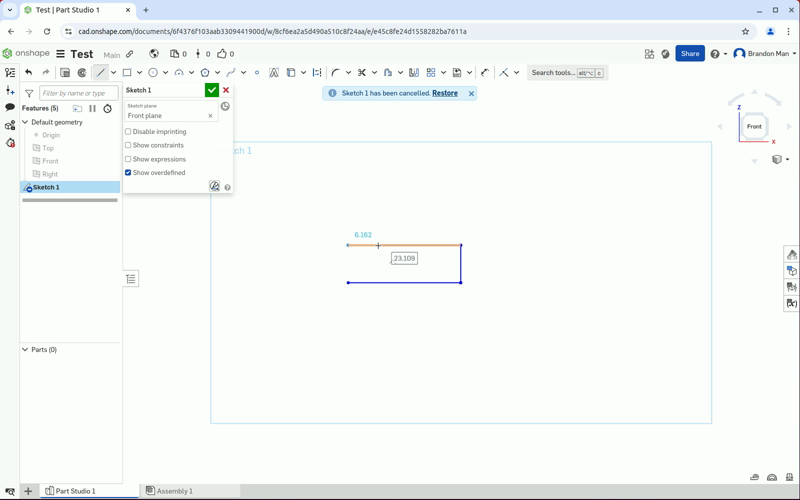
key_down(shift)
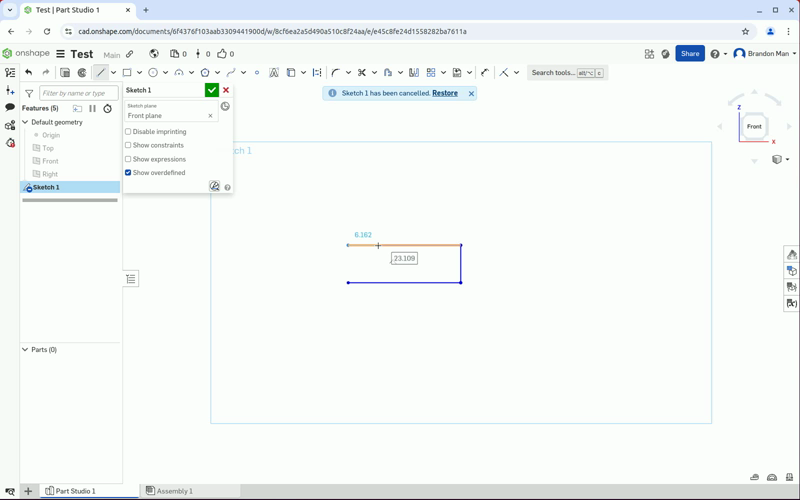
mouse_move(348, 282)
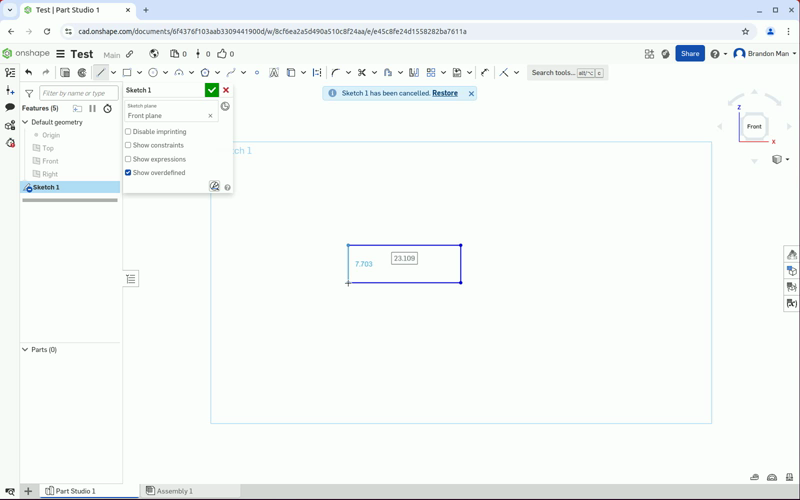
key_up(shift)
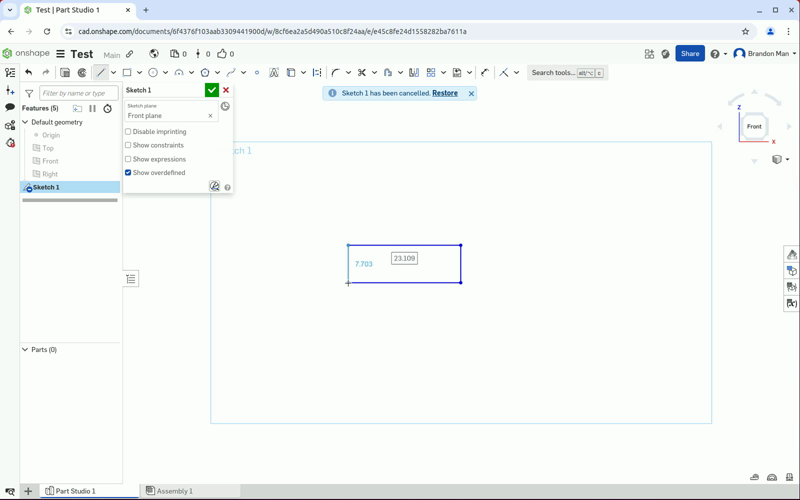
click(348, 282)
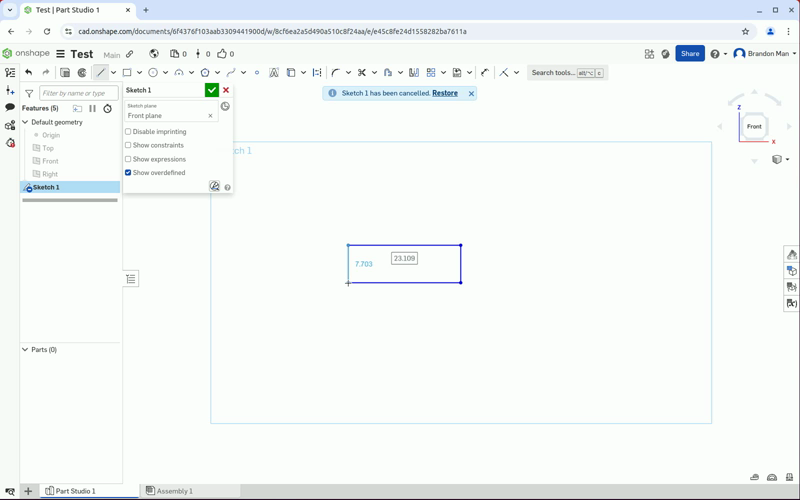
key(esc)
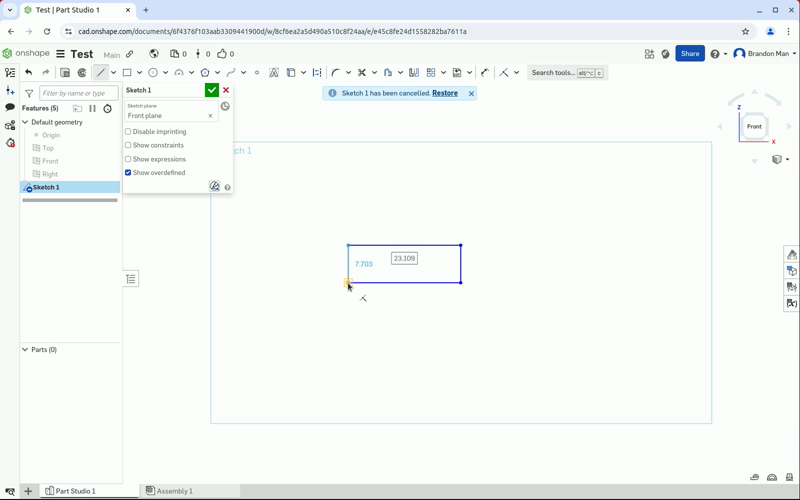
mouse_move(422, 258)
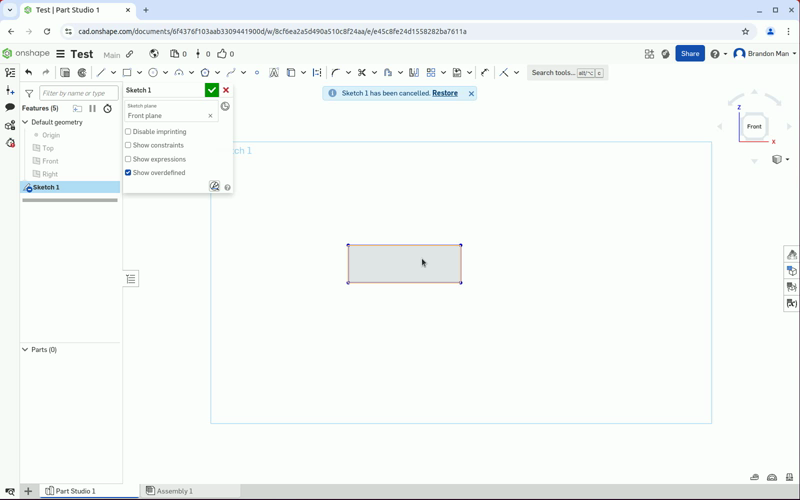
click(422, 258)
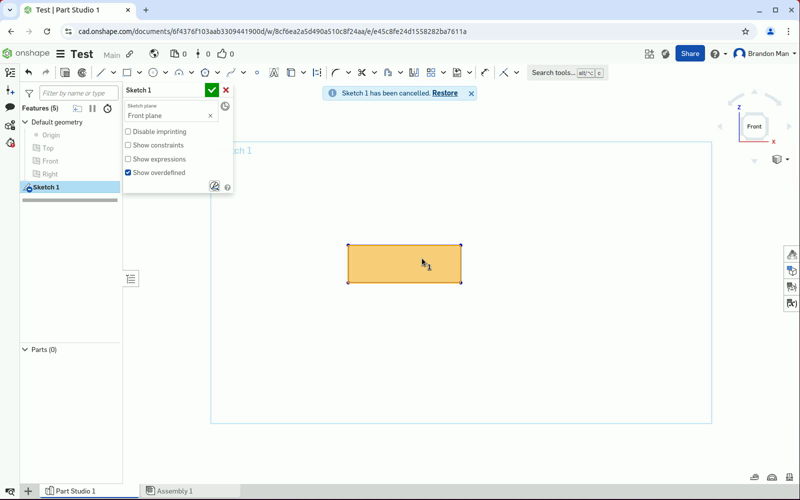
mouse_move(73, 352)
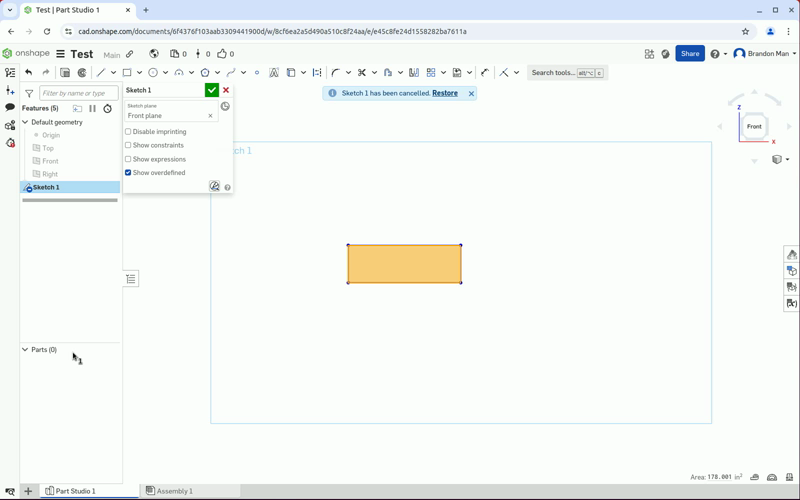
key(shift+y)
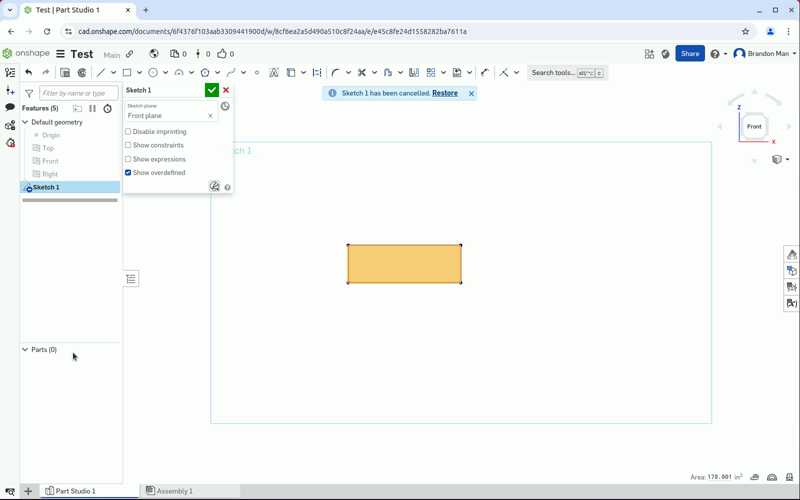
key(shift+e)
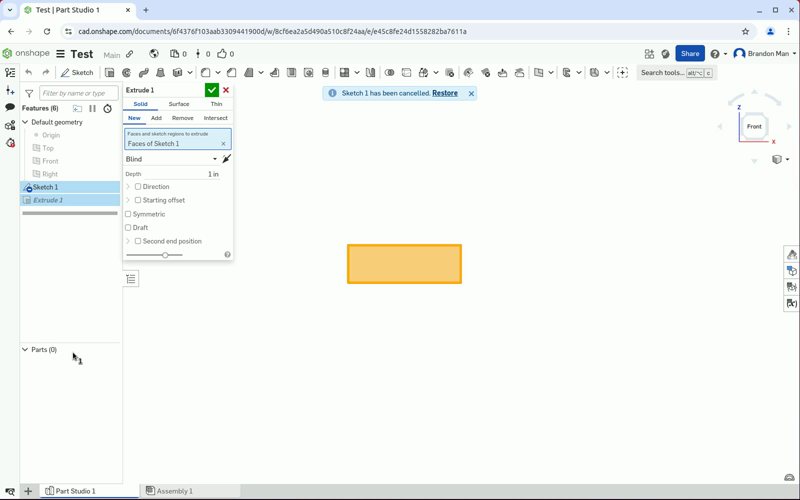
mouse_move(143, 106)
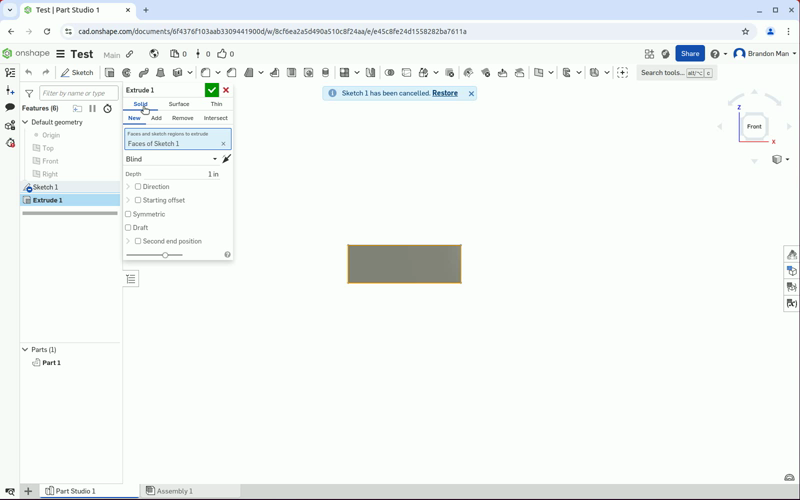
click(143, 106)
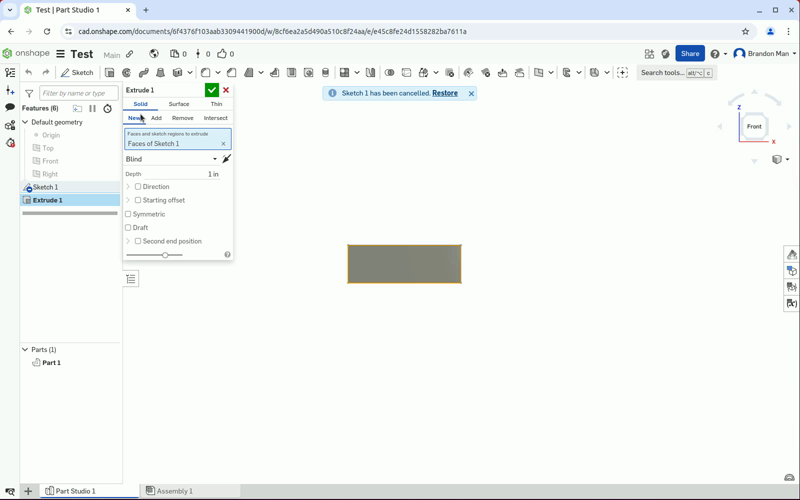
mouse_move(137, 120)
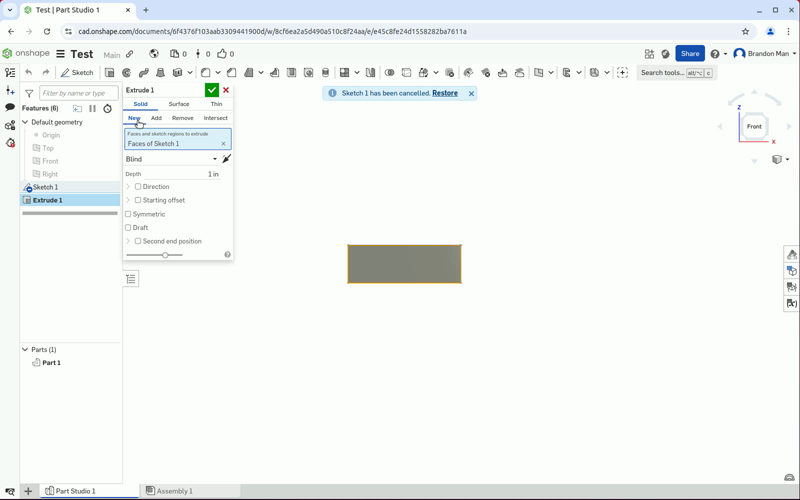
click(137, 120)
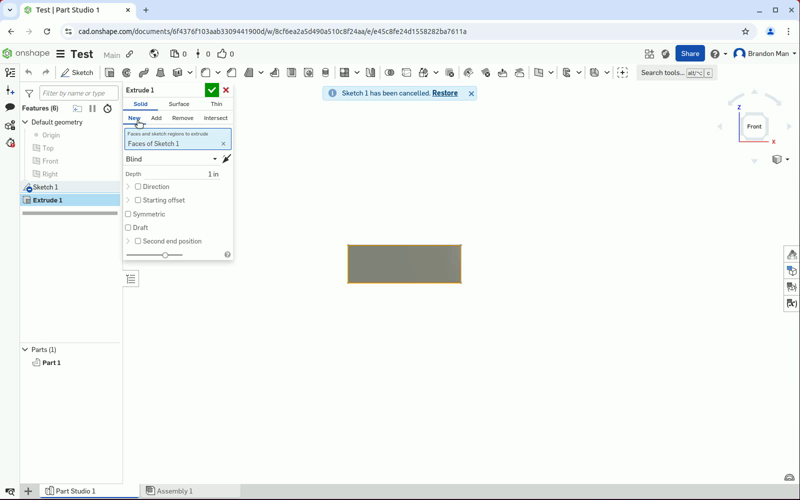
key(tab, 4)
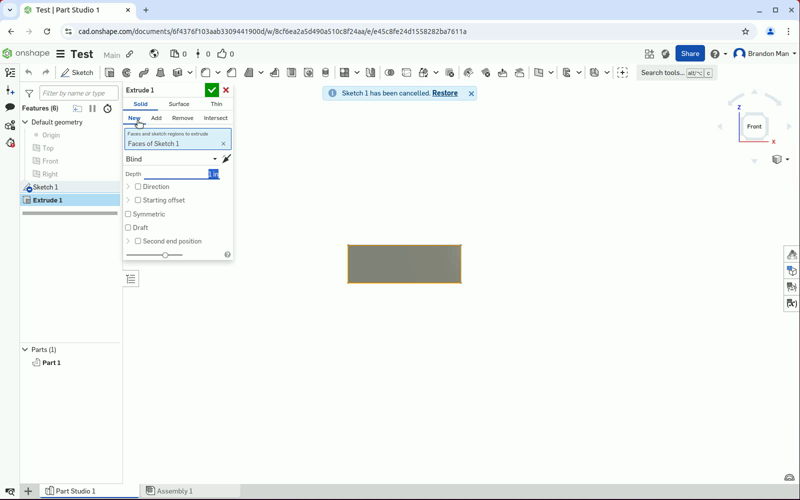
text(11.554)
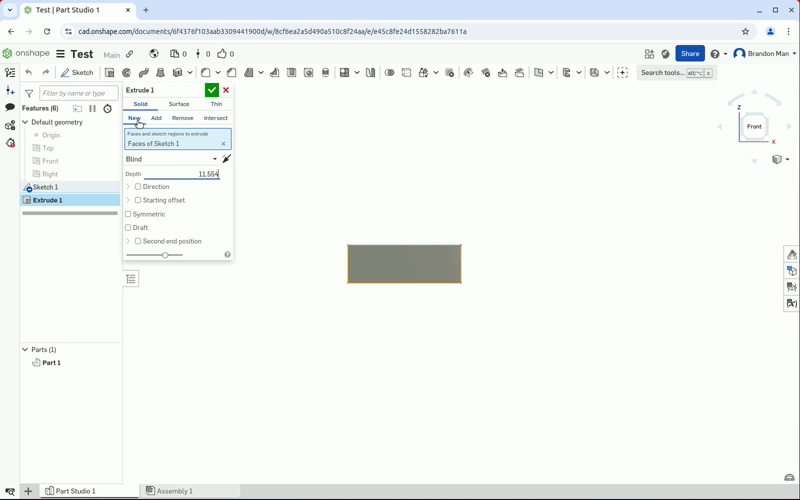
key(enter)
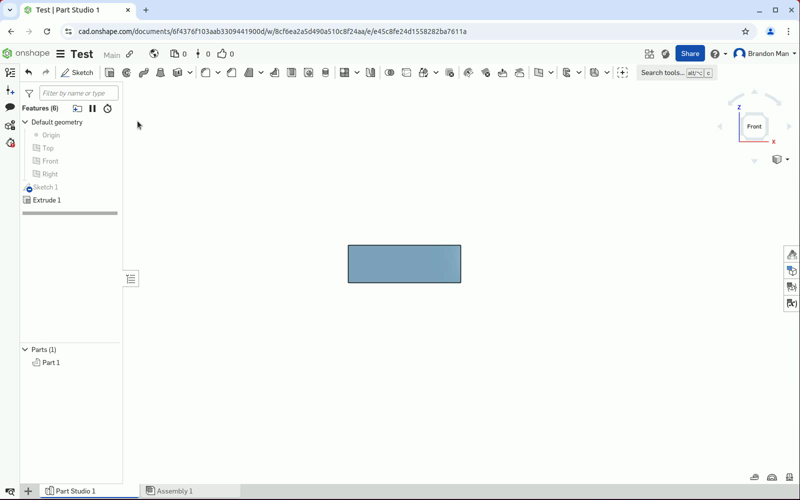
key(shift+h)
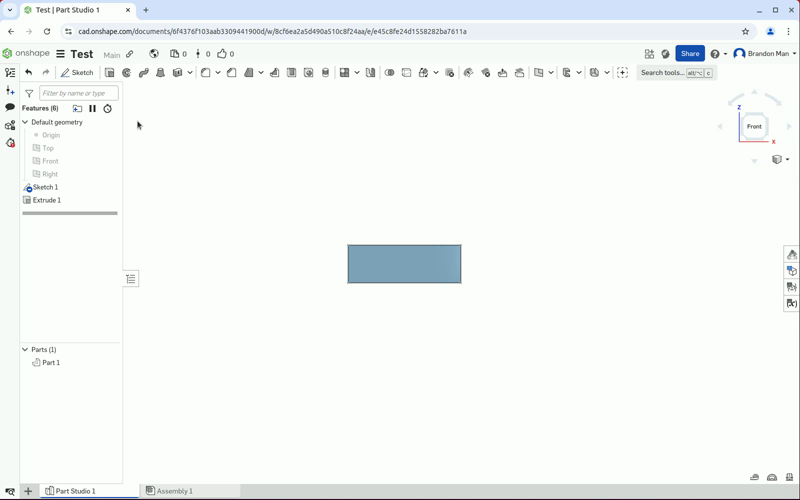
key(shift+h)
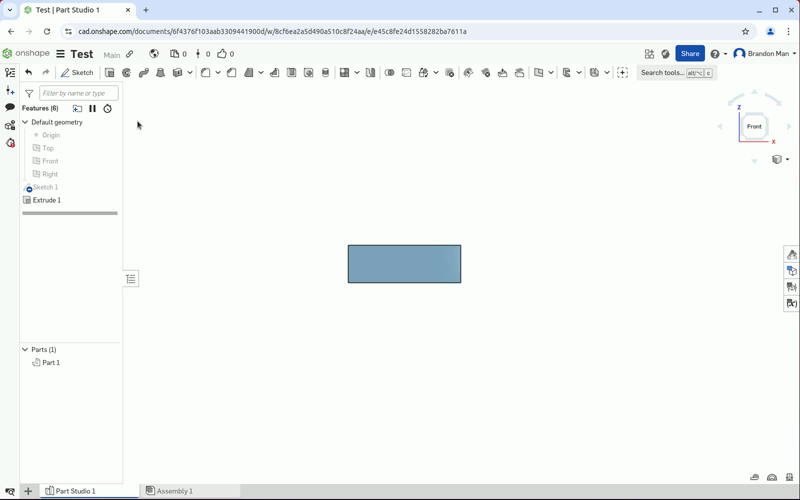
mouse_move(73, 189)
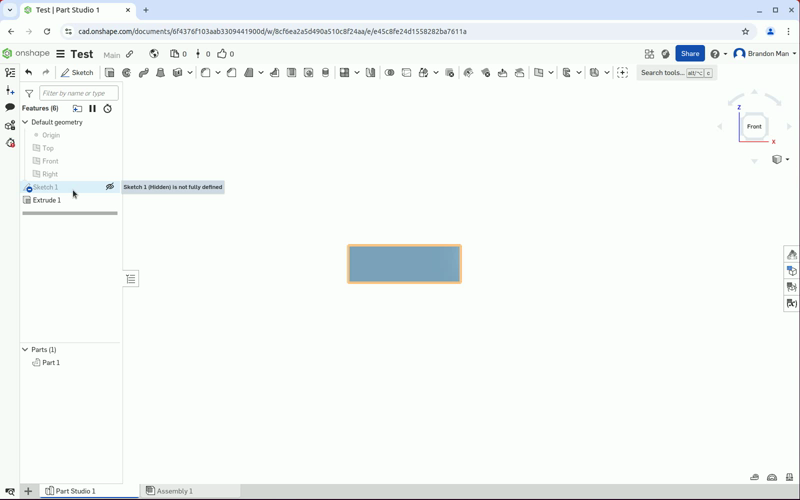
click(73, 189)
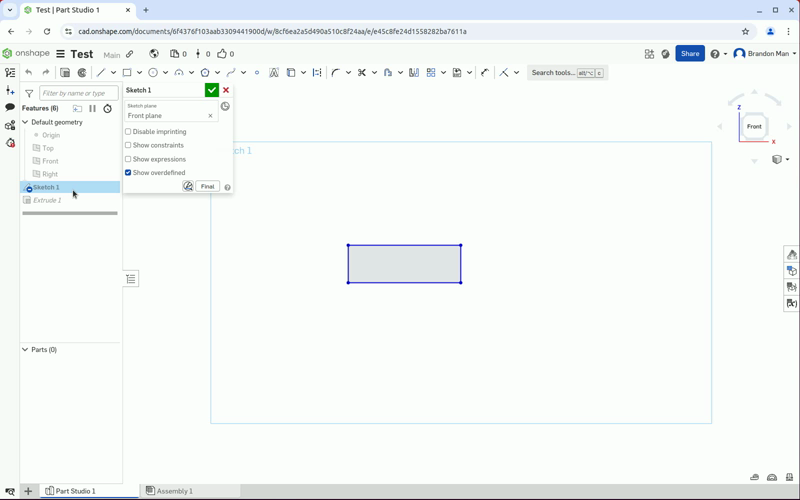
mouse_move(229, 92)
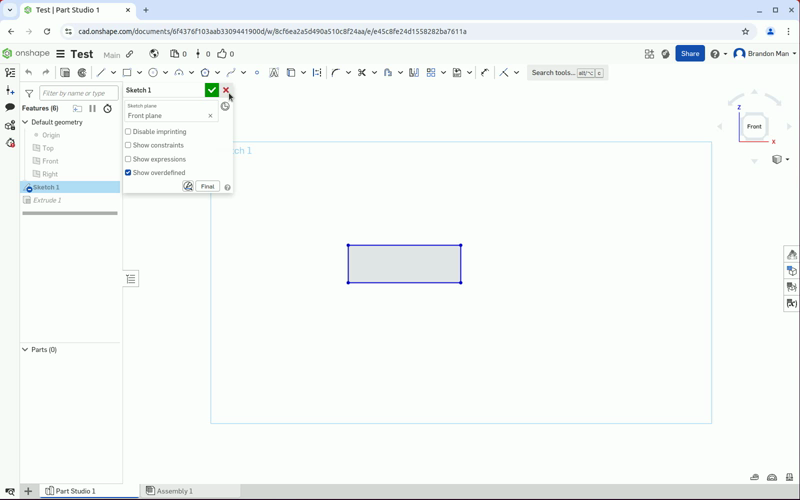
click(229, 92)
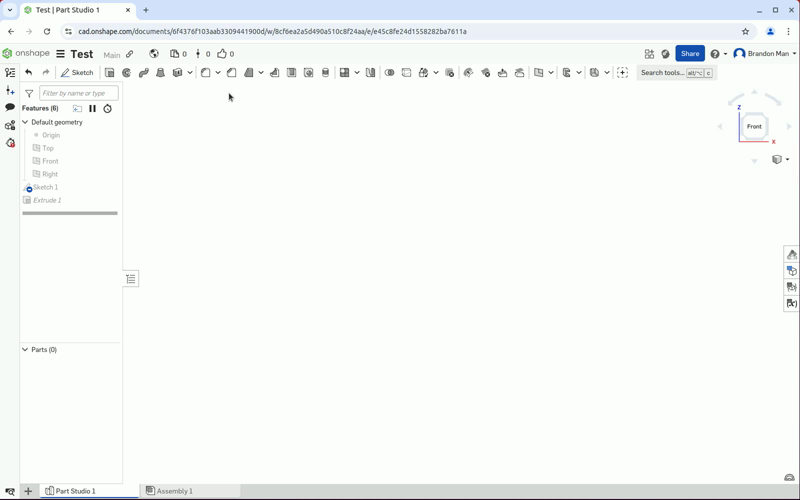
mouse_move(73, 352)
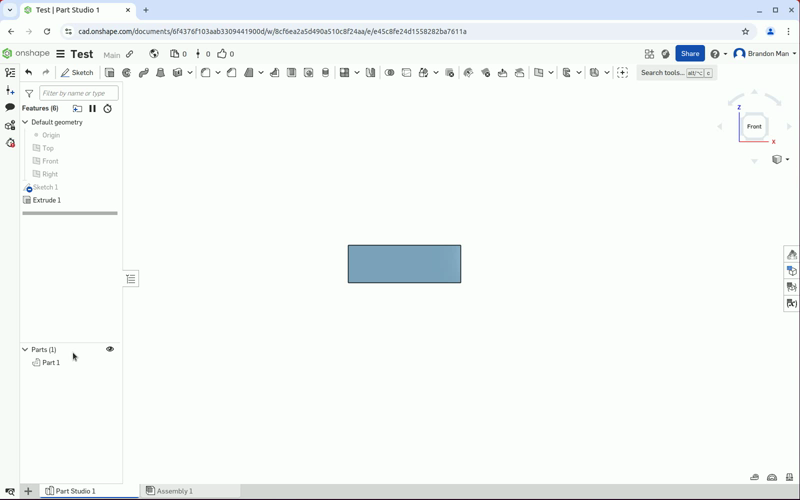
key(y)
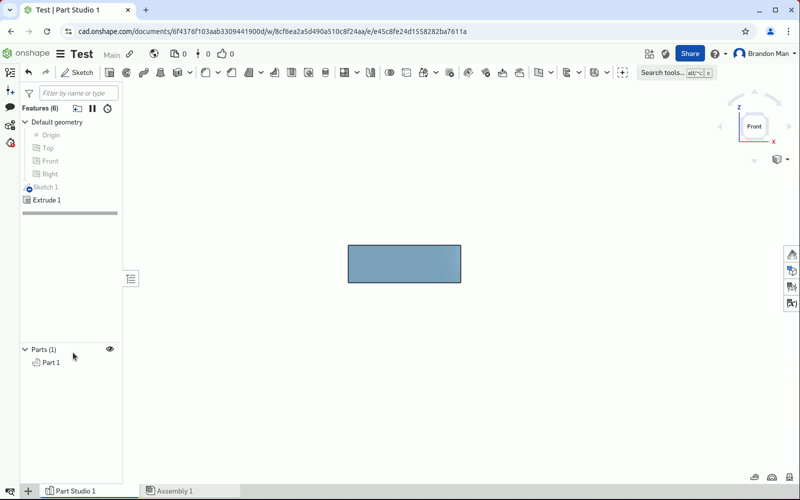
key(shift+p)
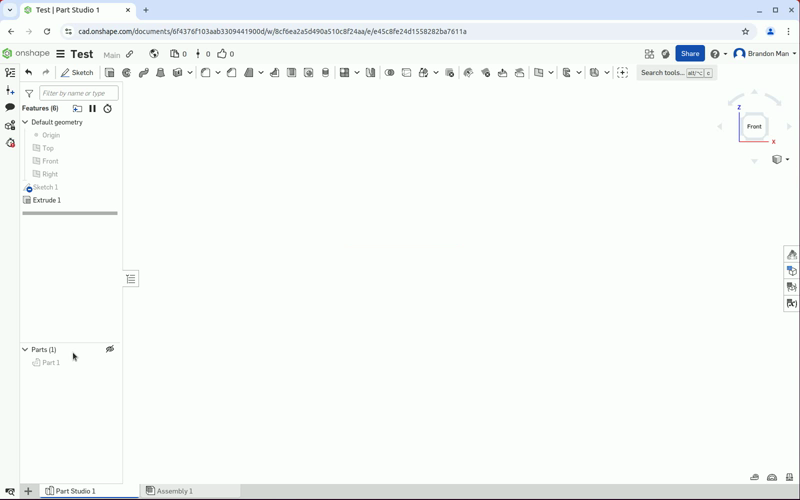
key(space)
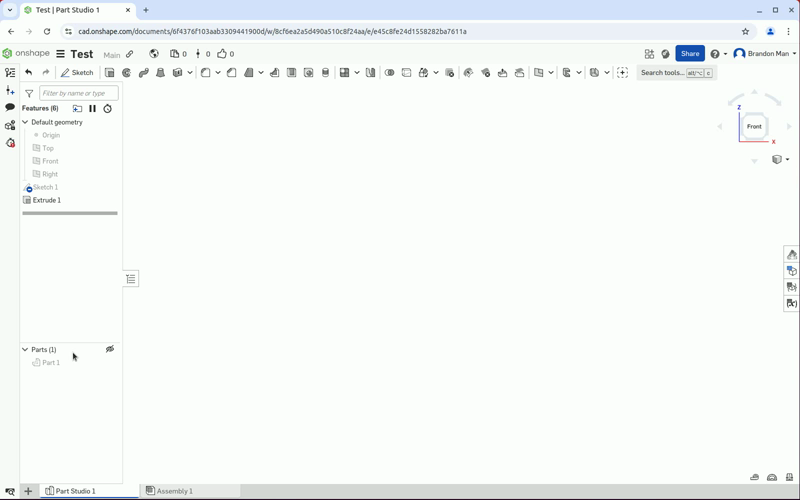
key_down(shift)
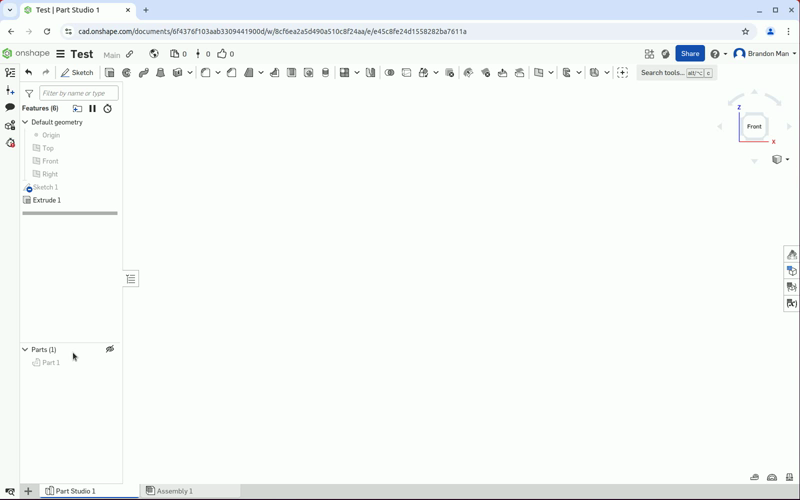
key(down)
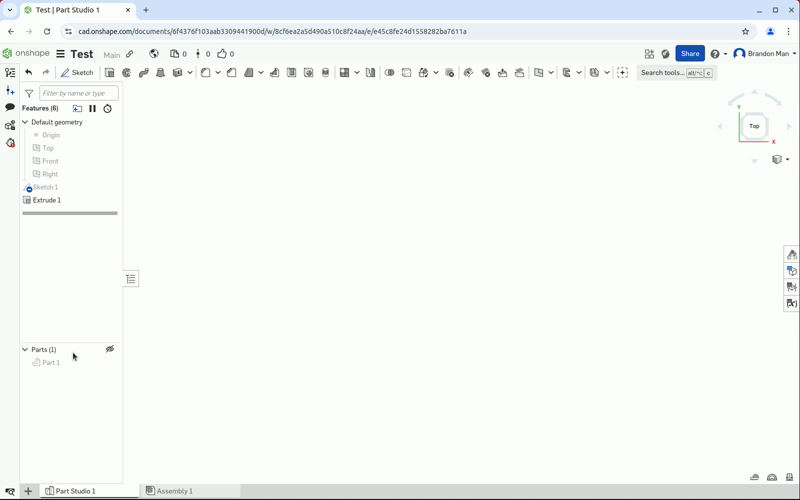
key_up(shift)
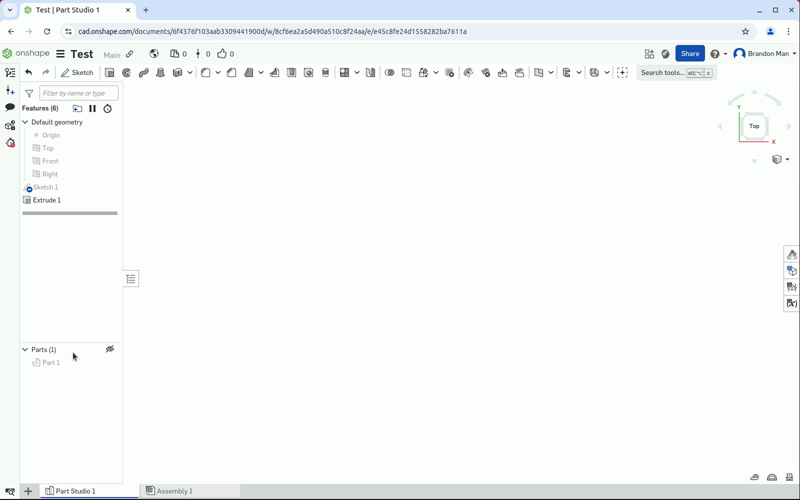
mouse_move(73, 352)
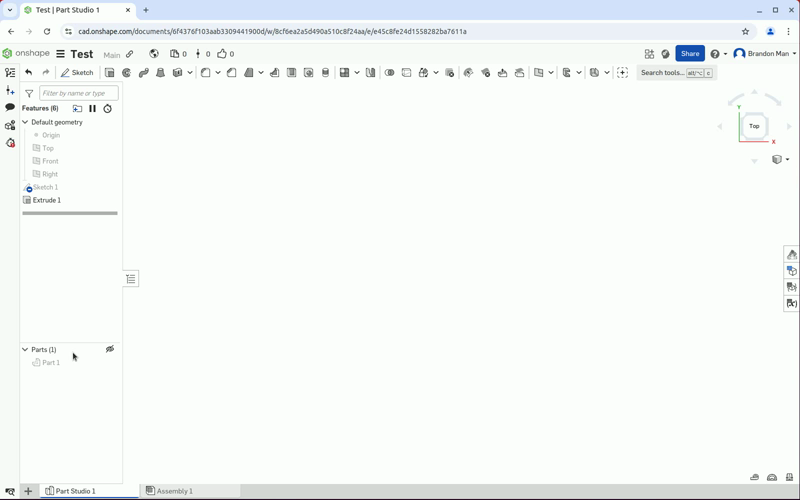
key(shift+y)
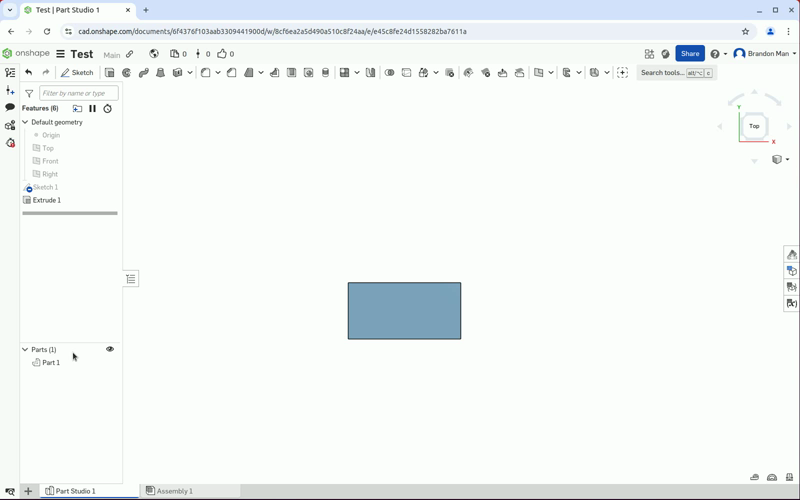
mouse_move(541, 75)
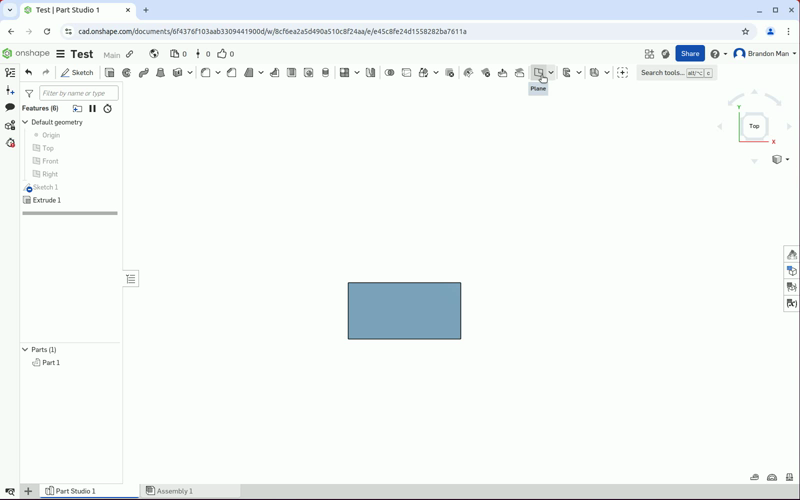
click(541, 75)
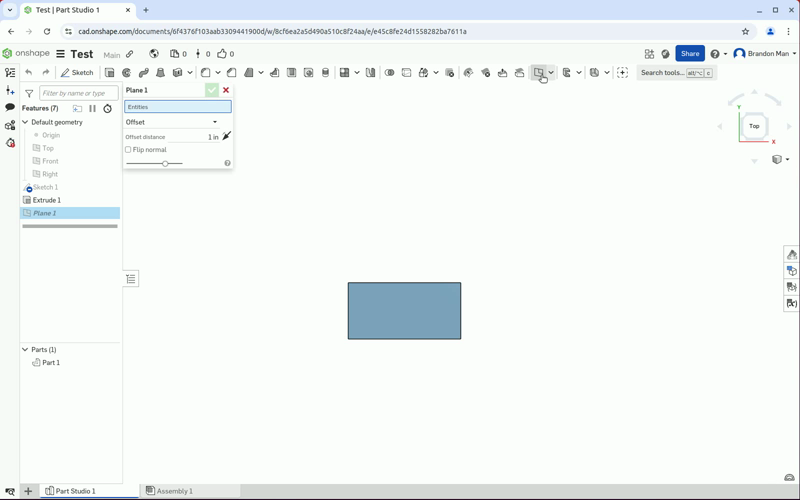
mouse_move(73, 150)
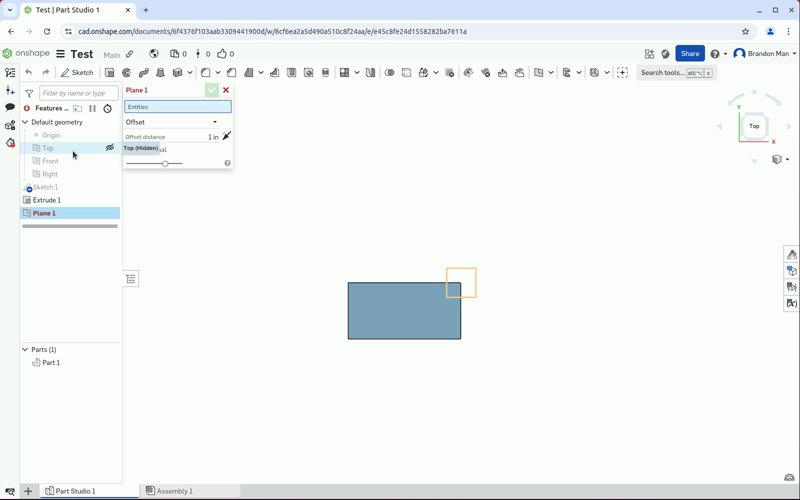
click(73, 150)
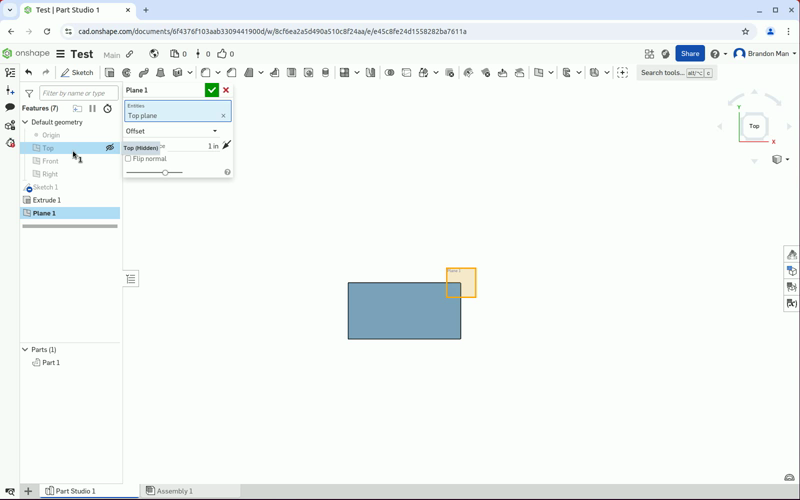
key(tab, 2)
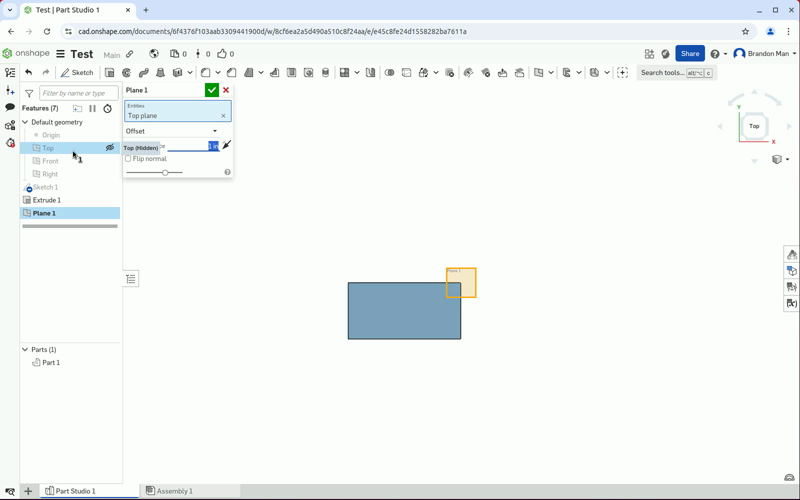
text(7.703)
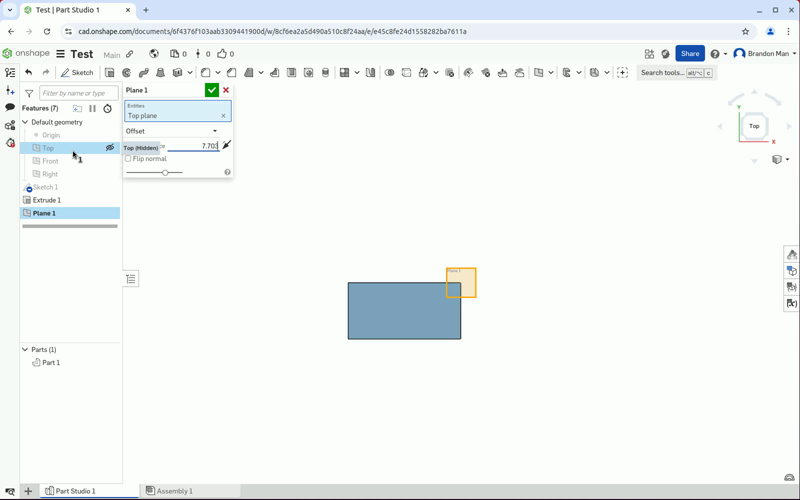
key(enter, 2)
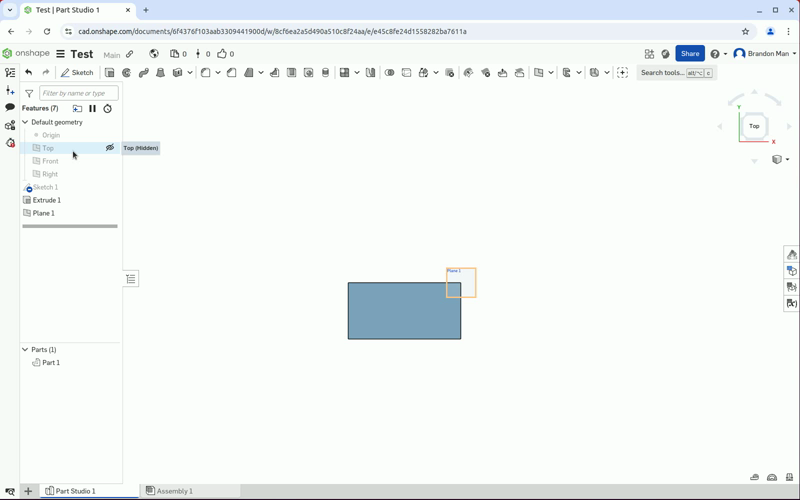
key(shift+s)
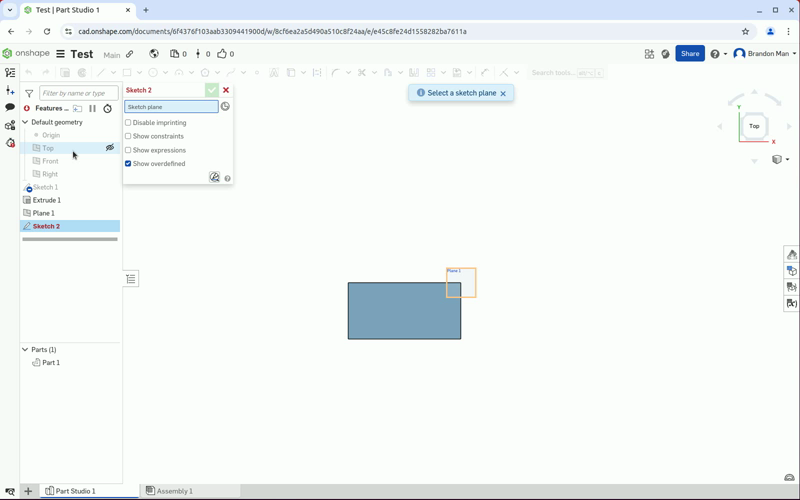
mouse_move(73, 215)
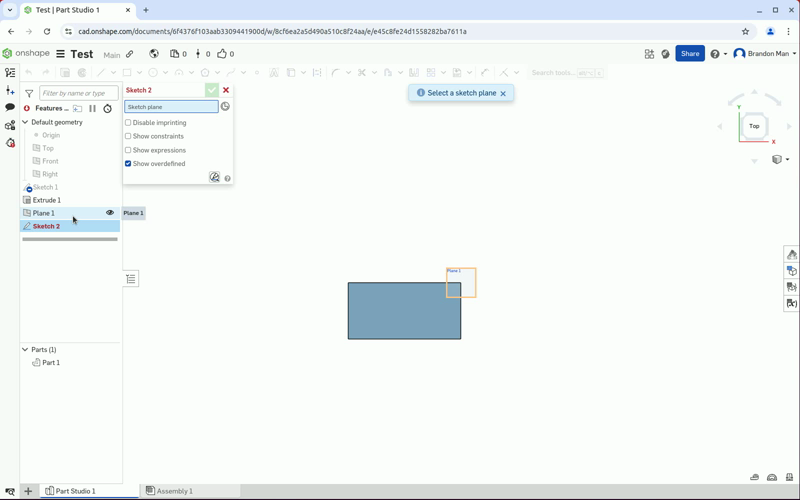
click(73, 215)
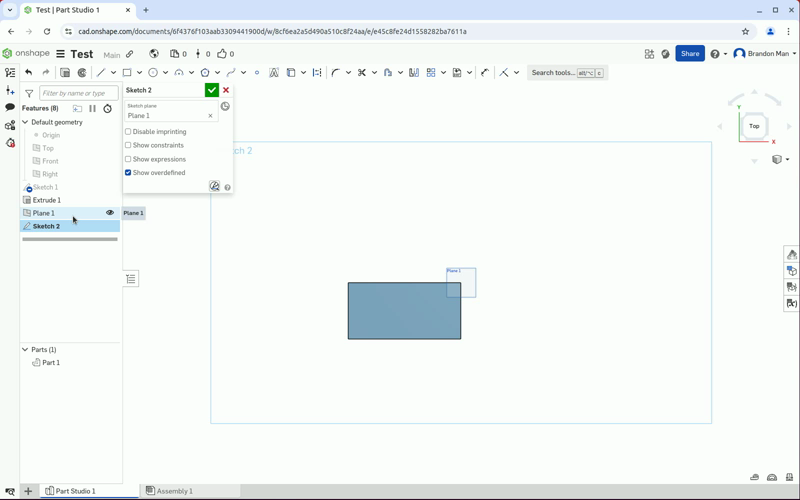
mouse_move(73, 352)
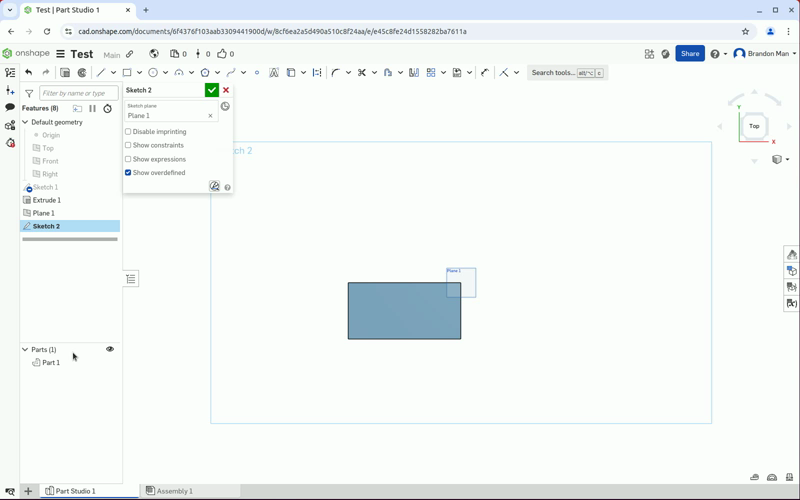
key(y)
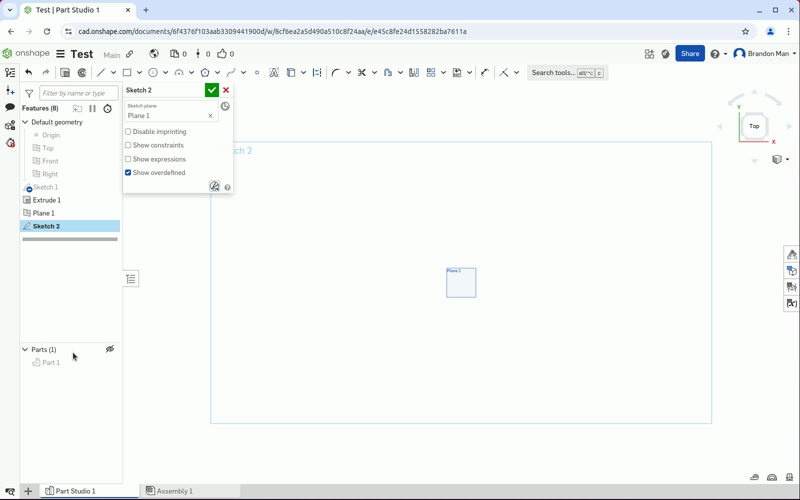
key(l)
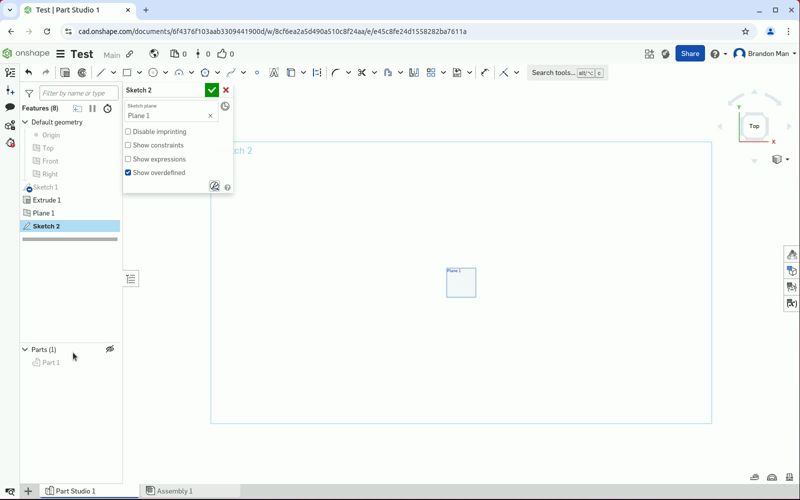
key_down(shift)
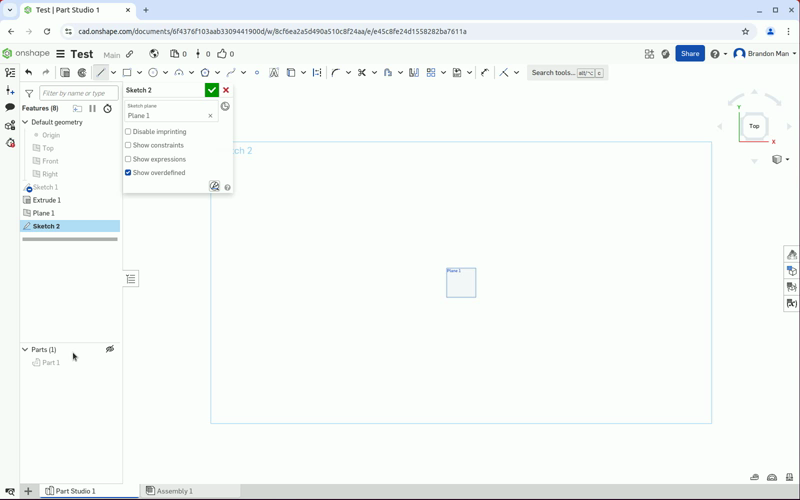
mouse_move(366, 301)
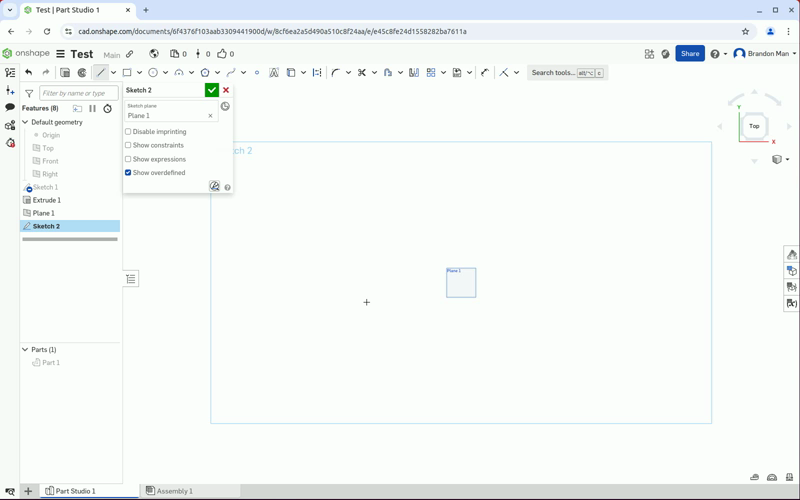
click(366, 301)
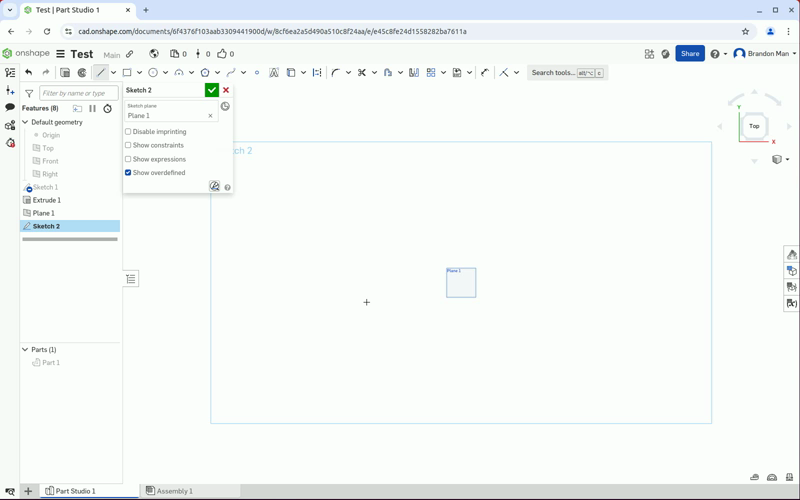
key_up(shift)
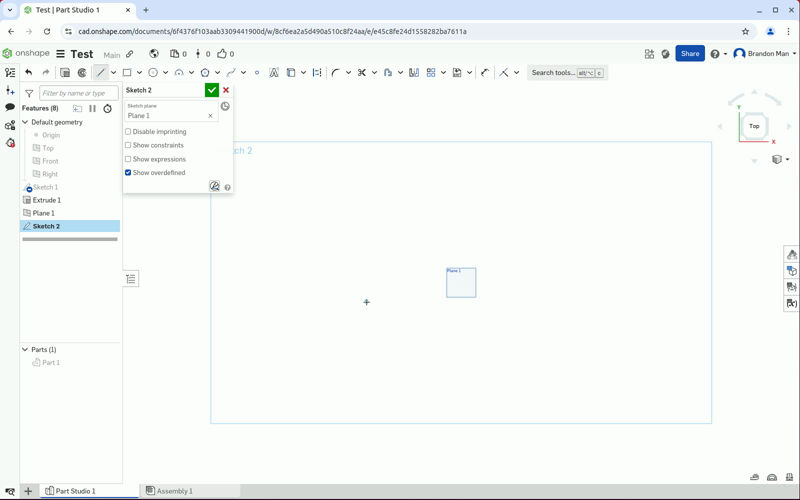
key_down(shift)
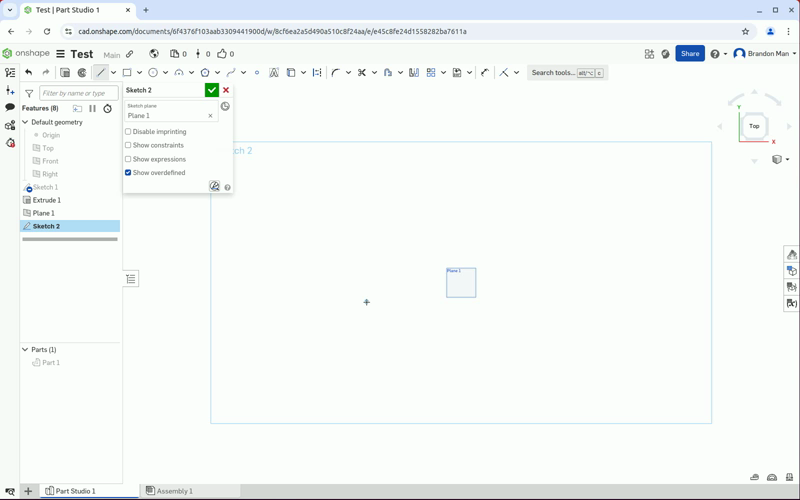
mouse_move(461, 301)
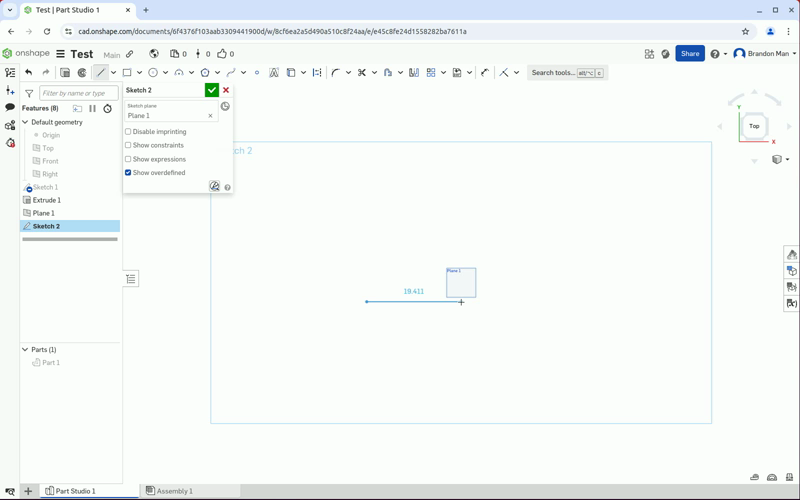
click(461, 301)
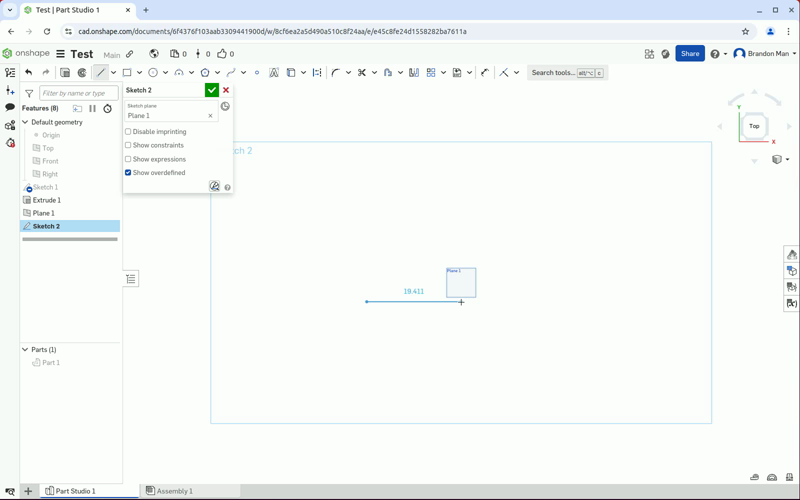
key_up(shift)
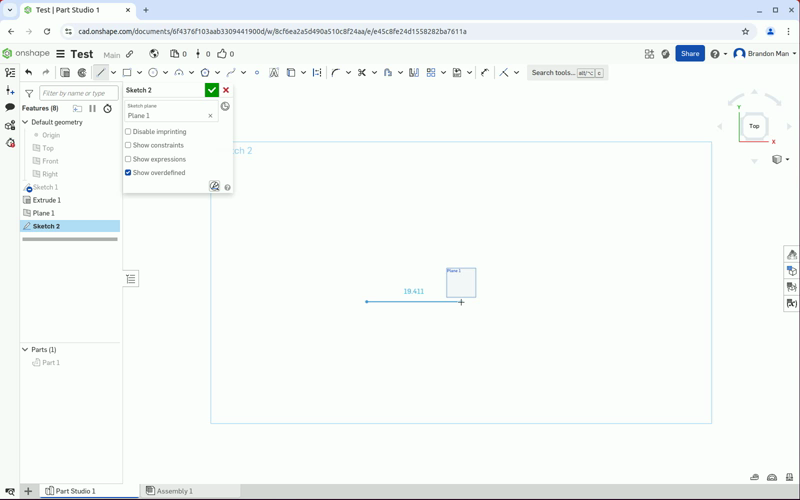
key_down(shift)
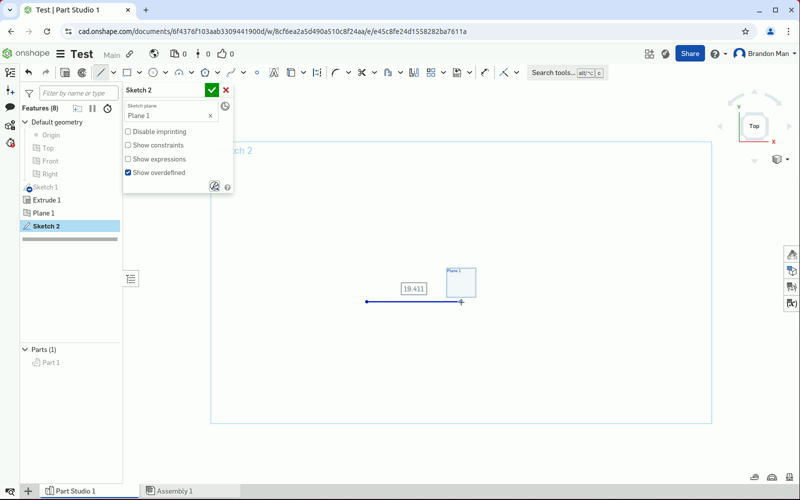
mouse_move(491, 301)
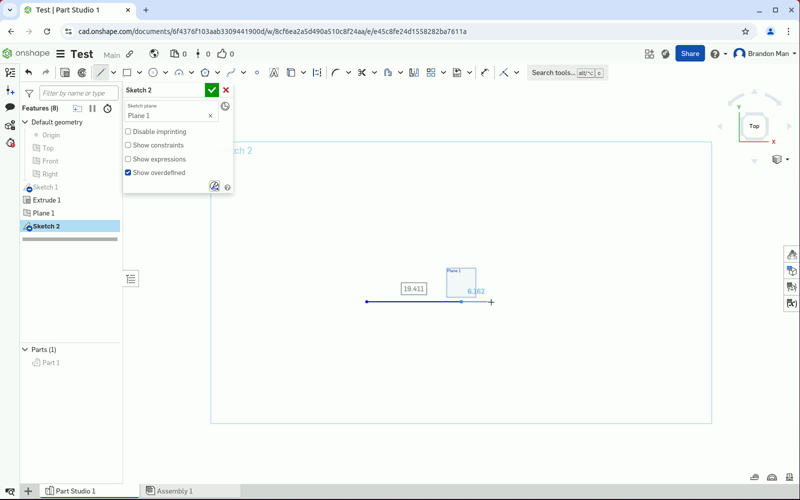
mouse_move(461, 282)
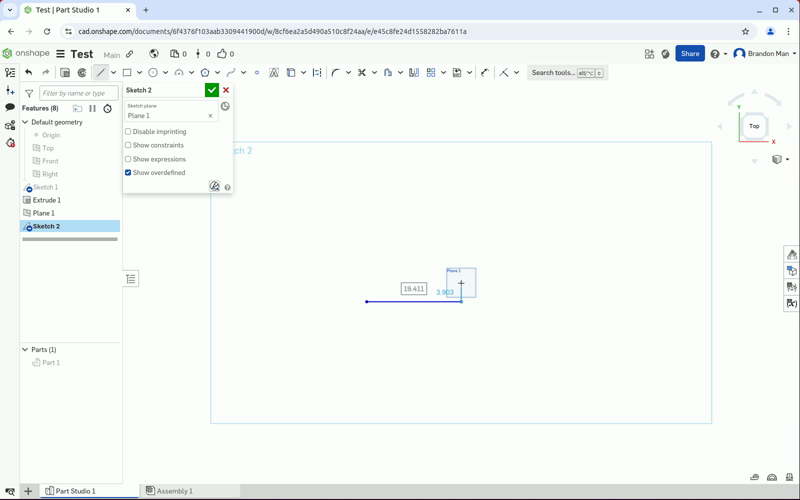
click(461, 282)
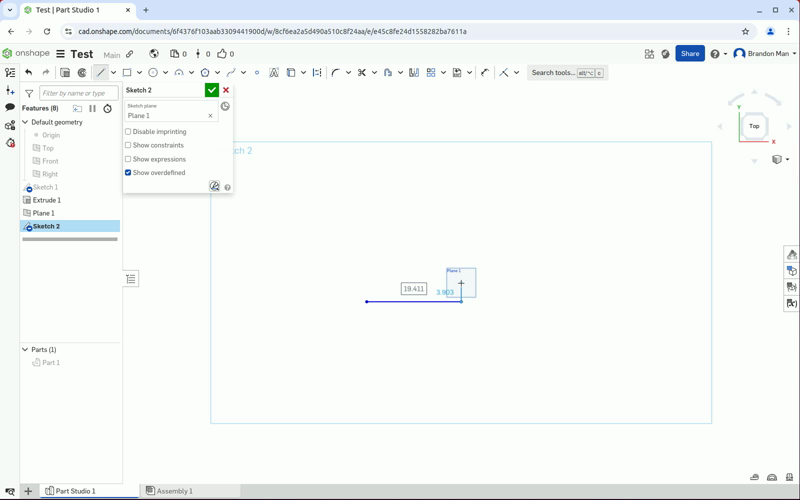
key_up(shift)
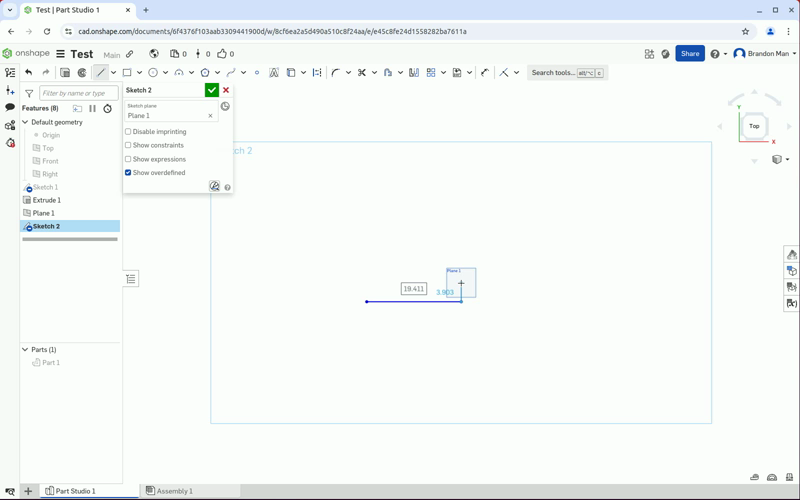
key_down(shift)
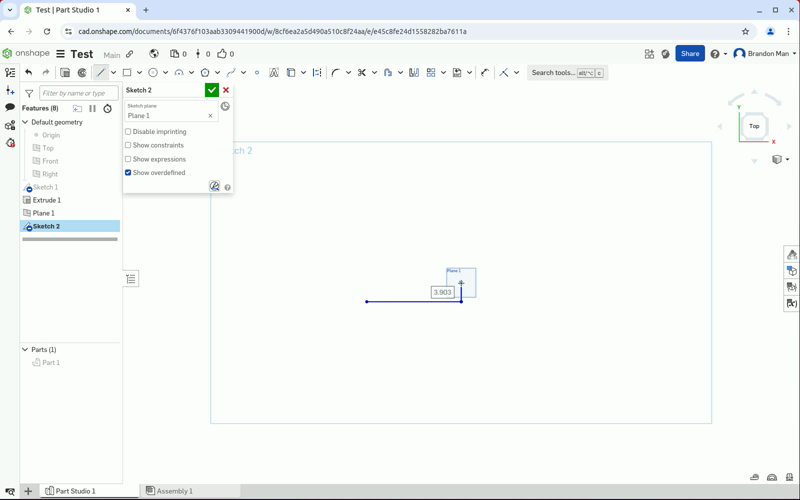
mouse_move(366, 282)
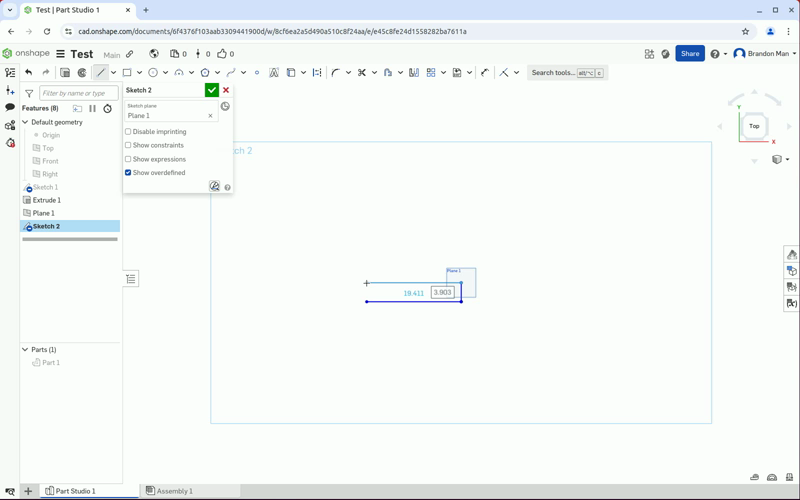
click(366, 282)
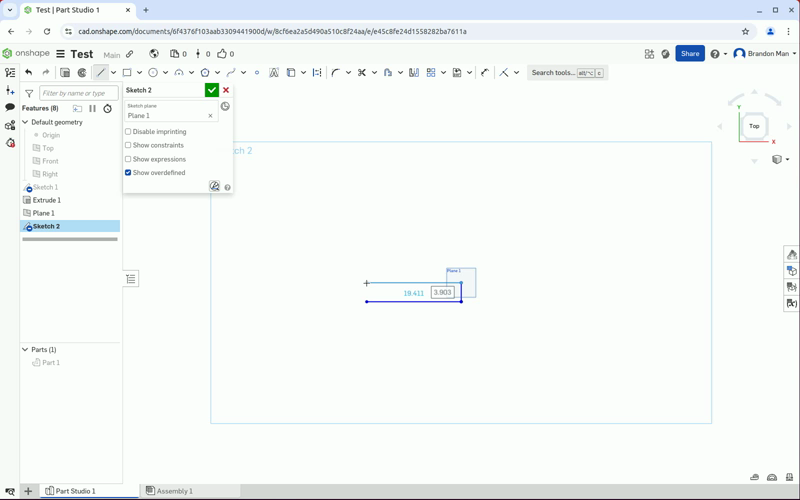
key_up(shift)
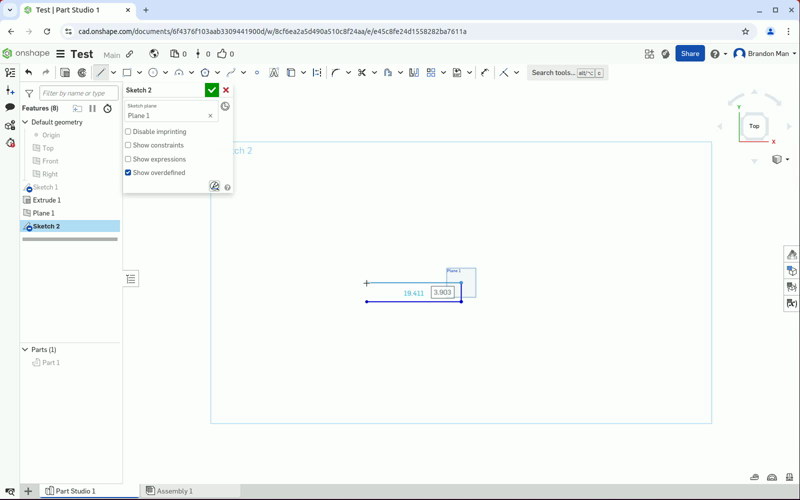
mouse_move(396, 282)
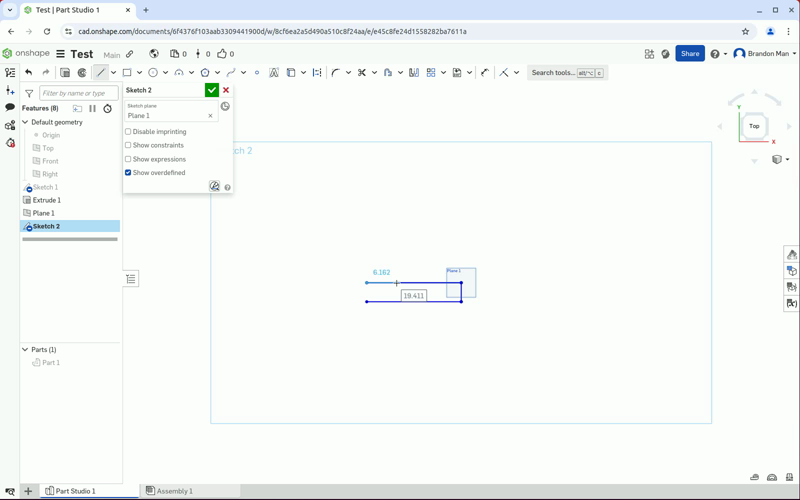
key_down(shift)
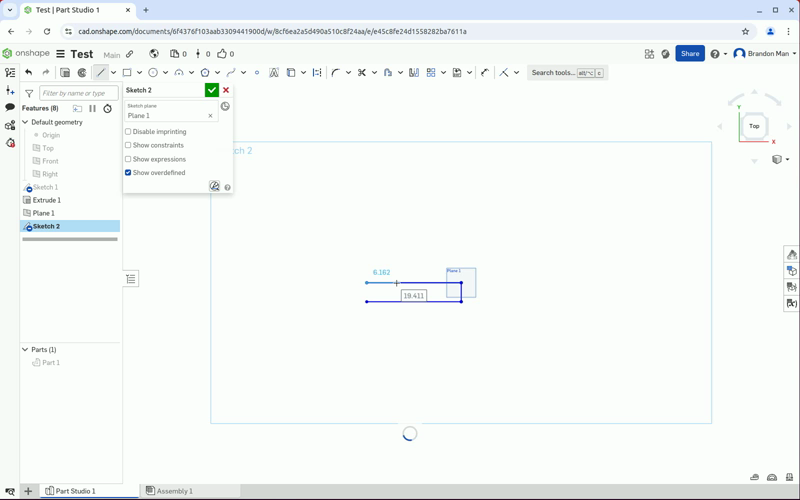
mouse_move(366, 301)
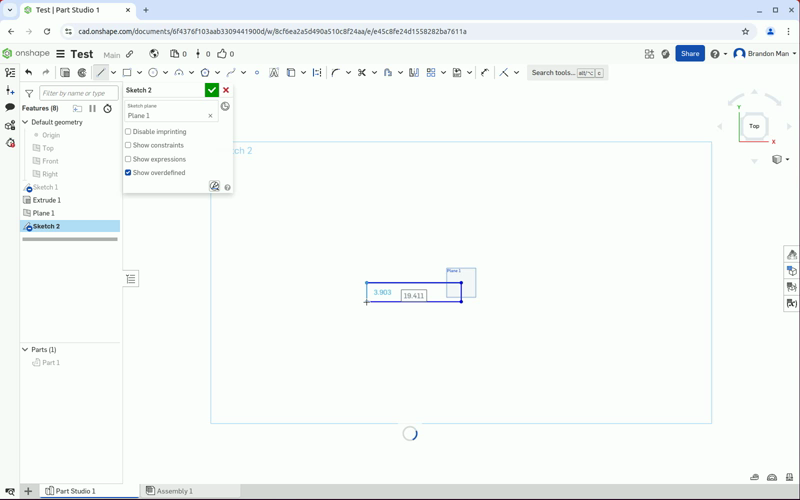
key_up(shift)
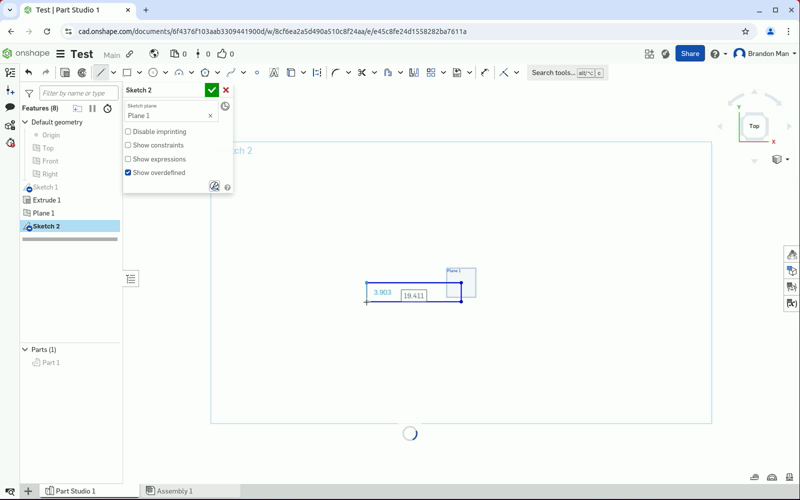
click(366, 301)
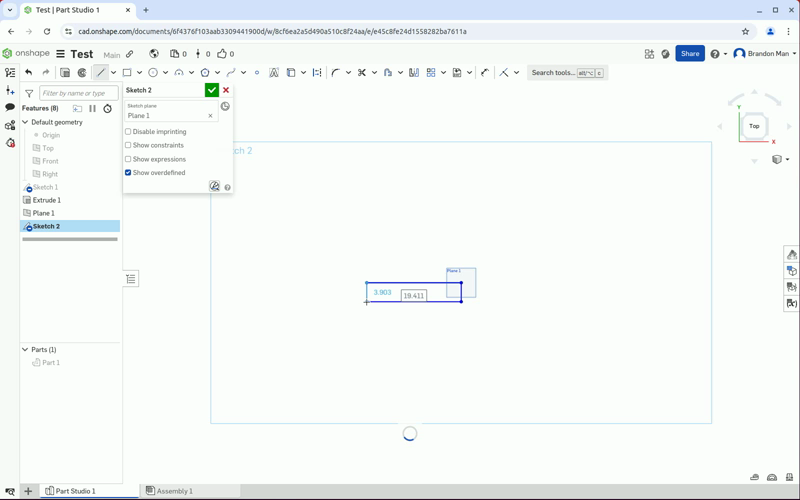
key(esc)
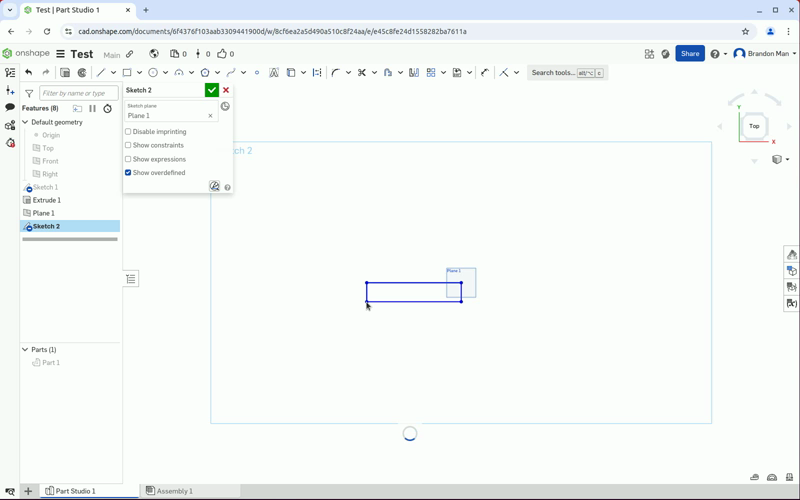
mouse_move(409, 298)
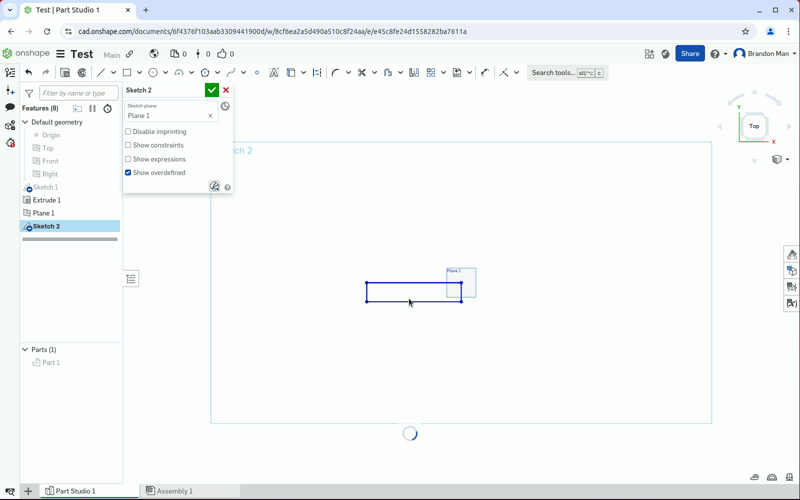
scroll(6)
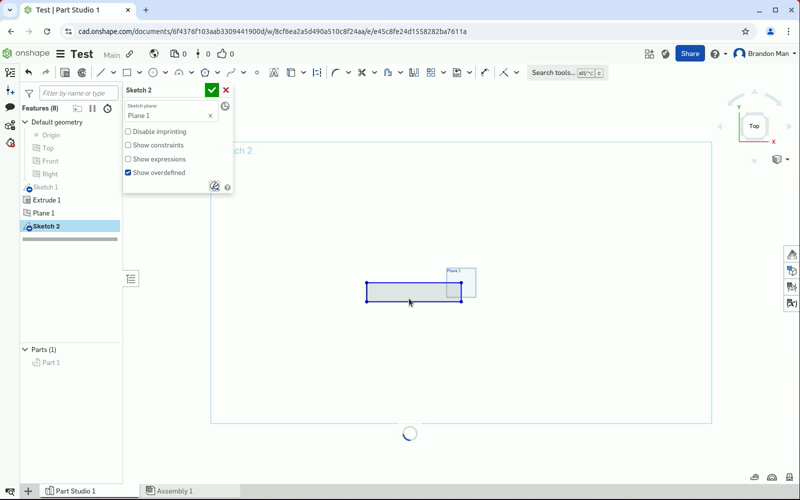
scroll(6)
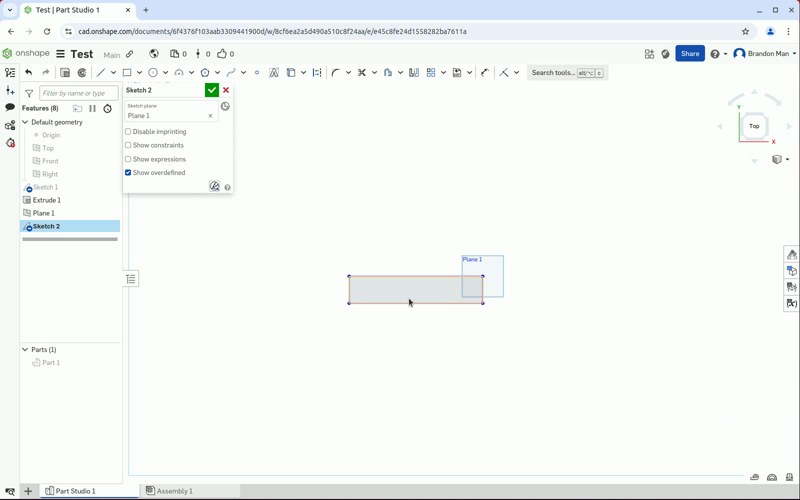
scroll(6)
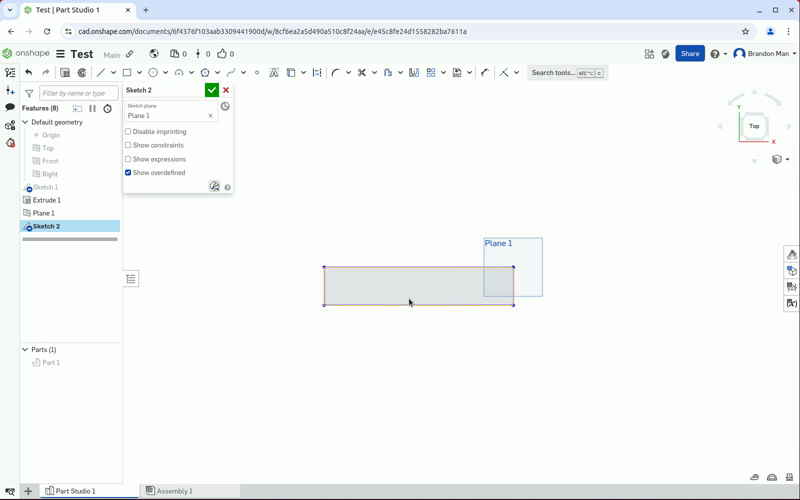
scroll(6)
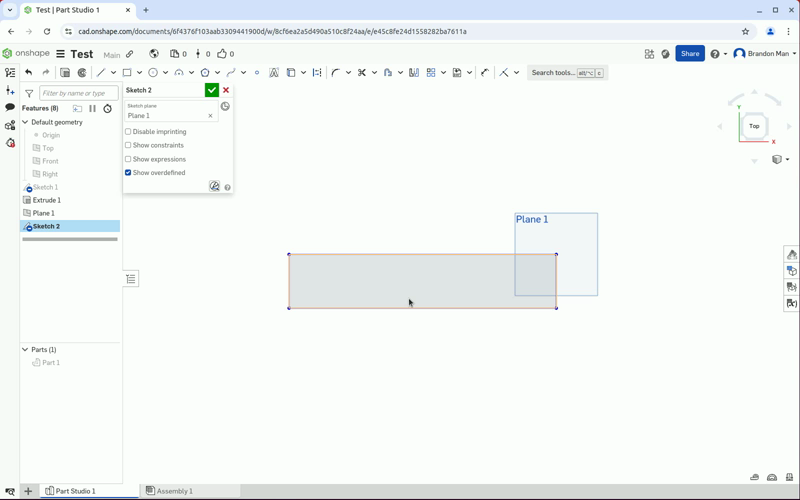
scroll(6)
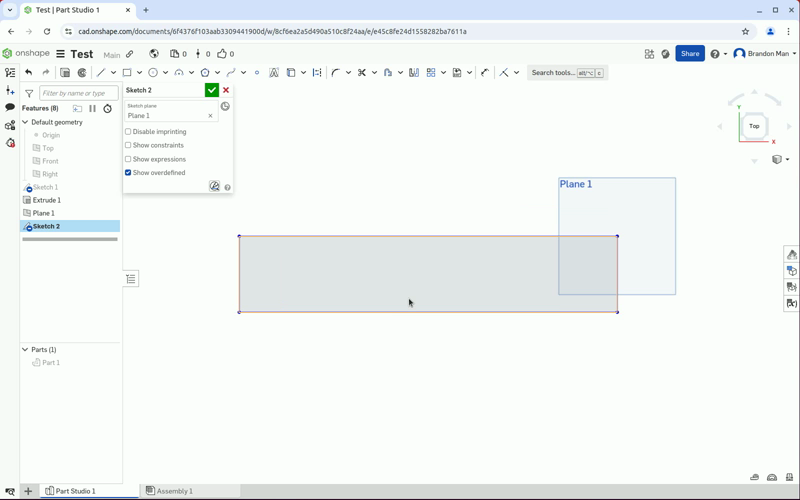
scroll(6)
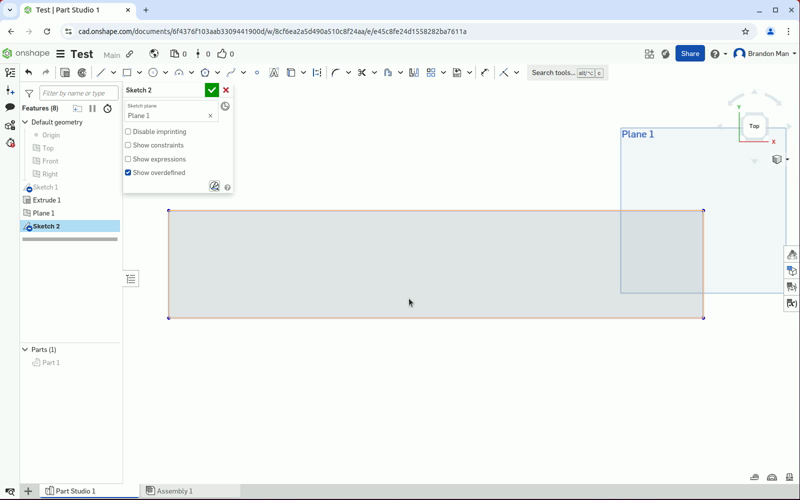
scroll(6)
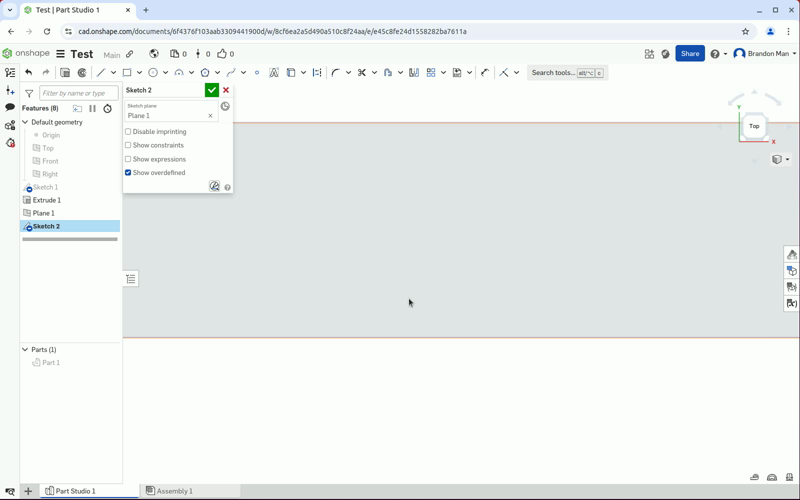
click(409, 298)
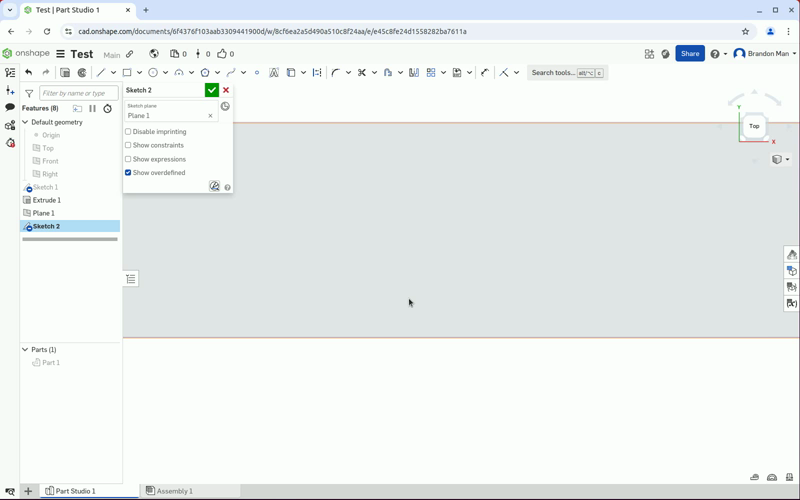
scroll(-6)
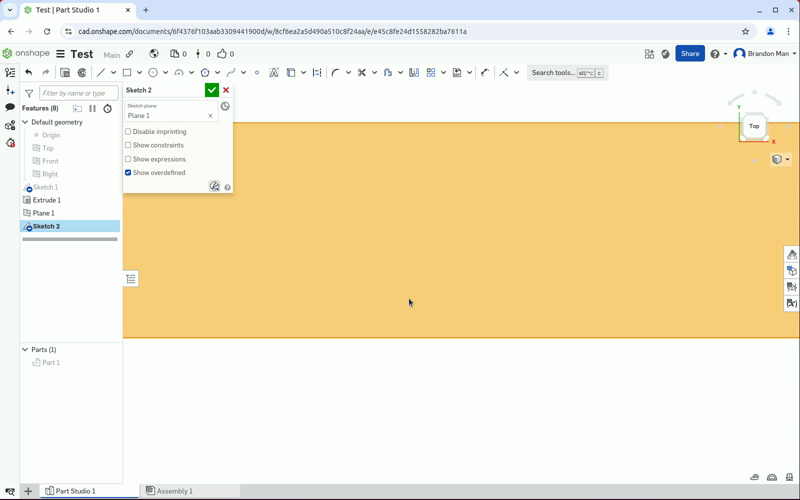
scroll(-6)
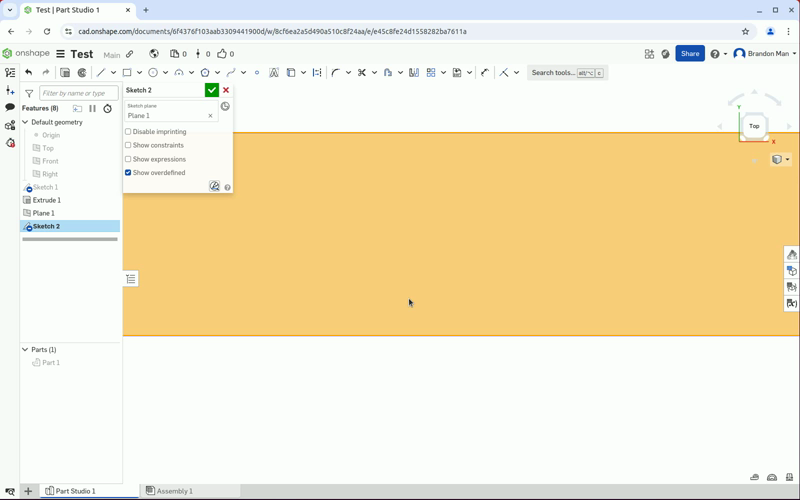
scroll(-6)
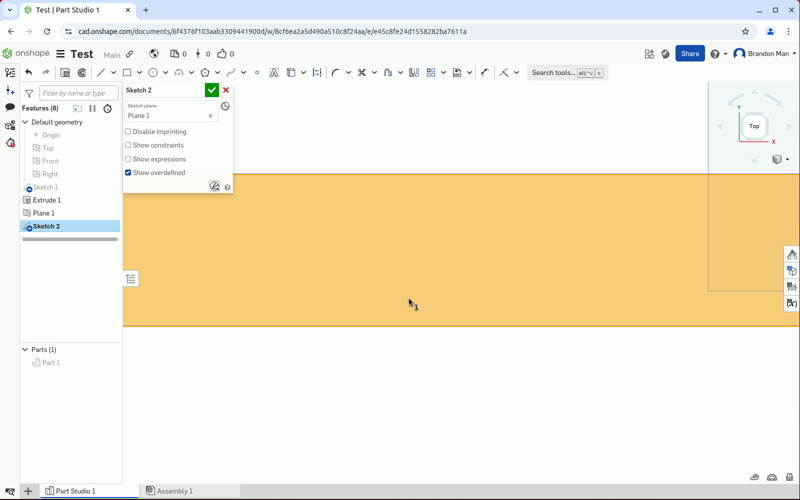
scroll(-6)
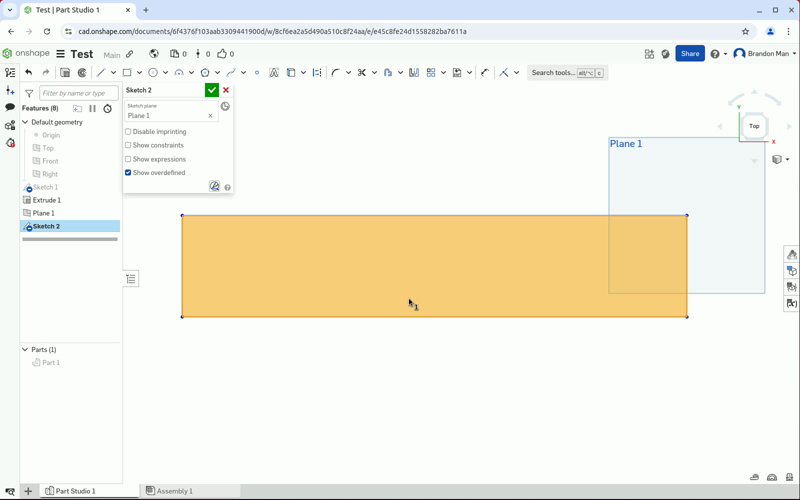
scroll(-6)
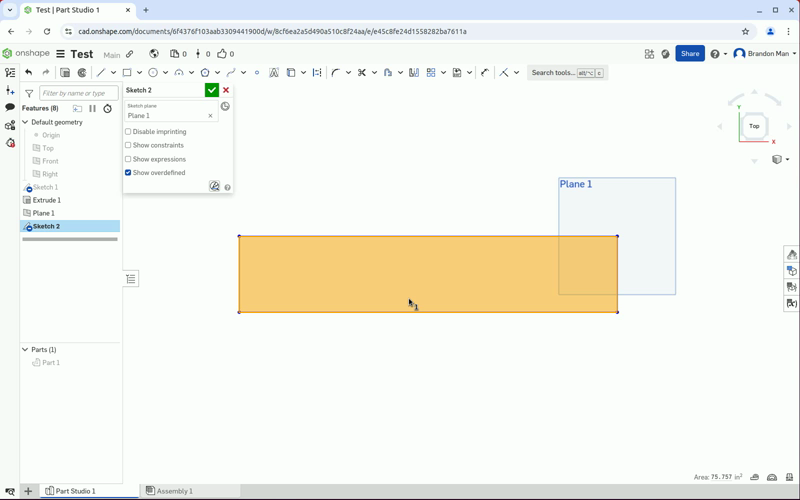
scroll(-6)
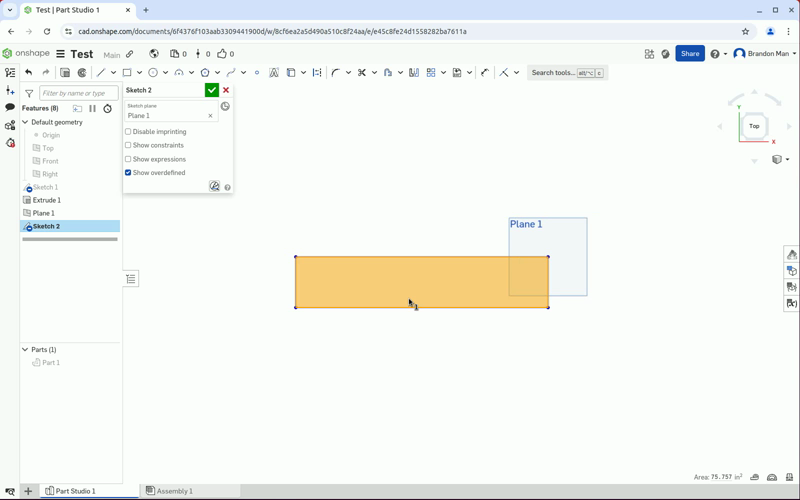
scroll(-6)
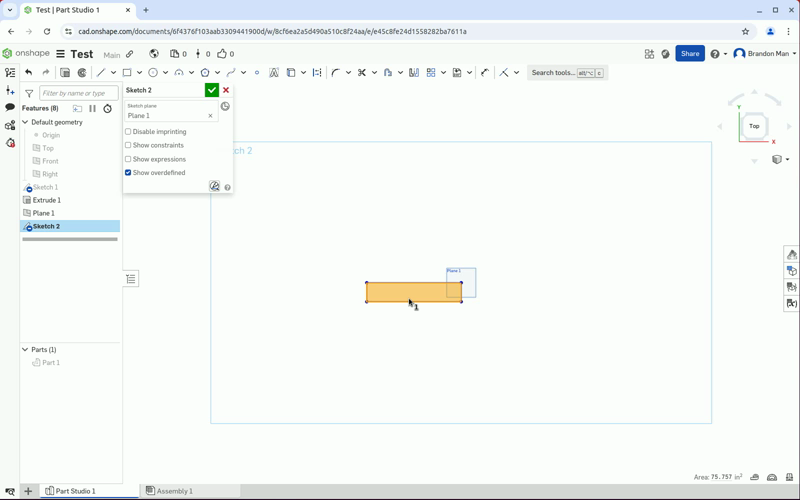
mouse_move(73, 352)
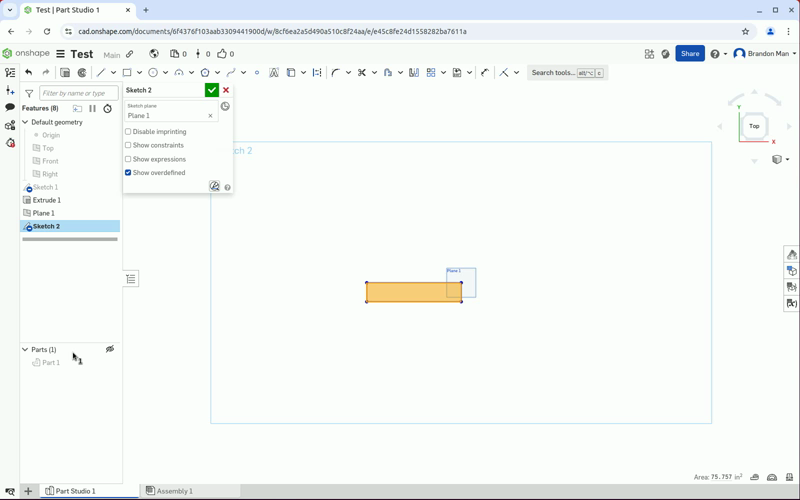
key(shift+y)
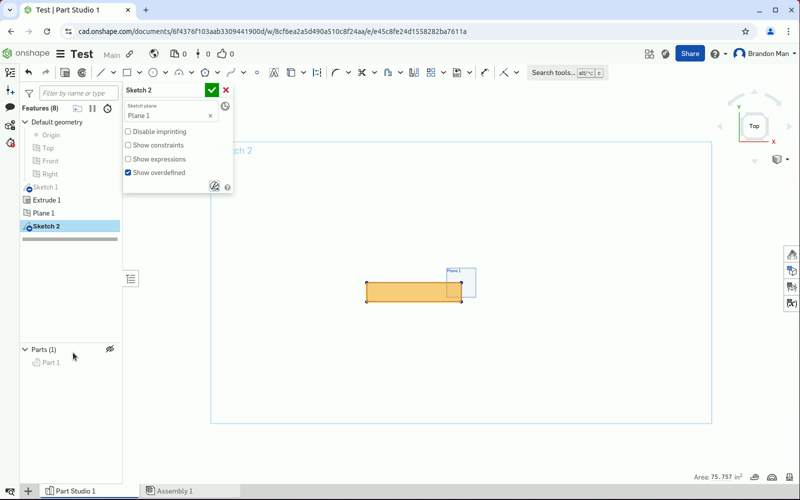
key(shift+e)
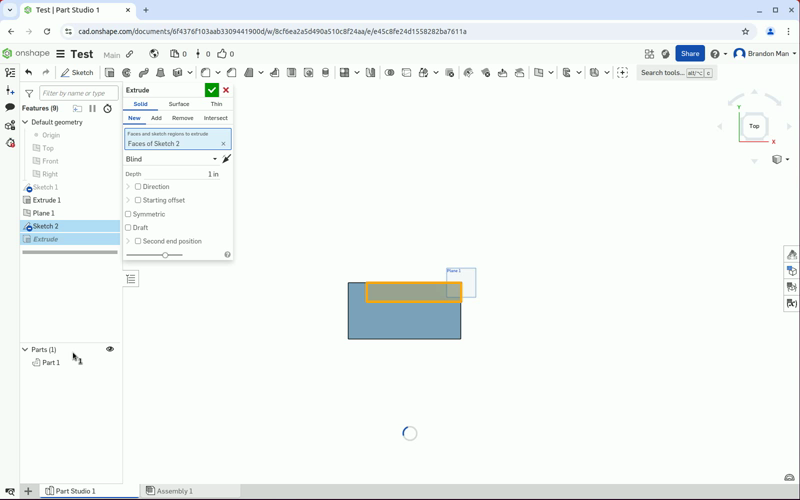
mouse_move(143, 106)
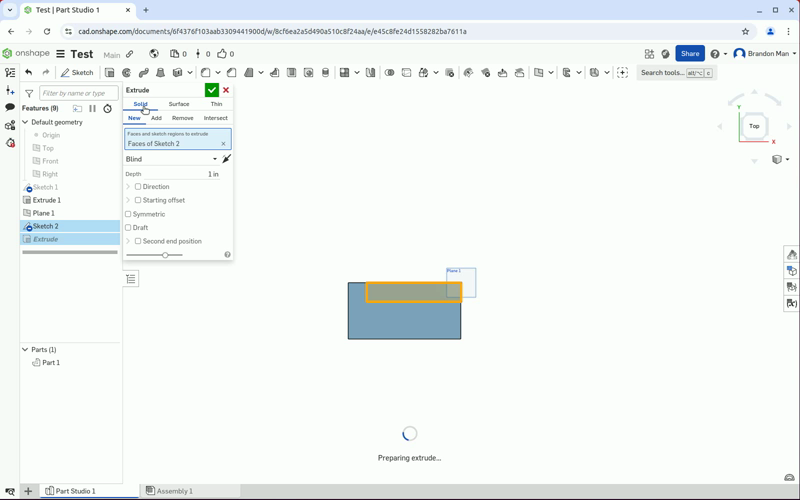
click(143, 106)
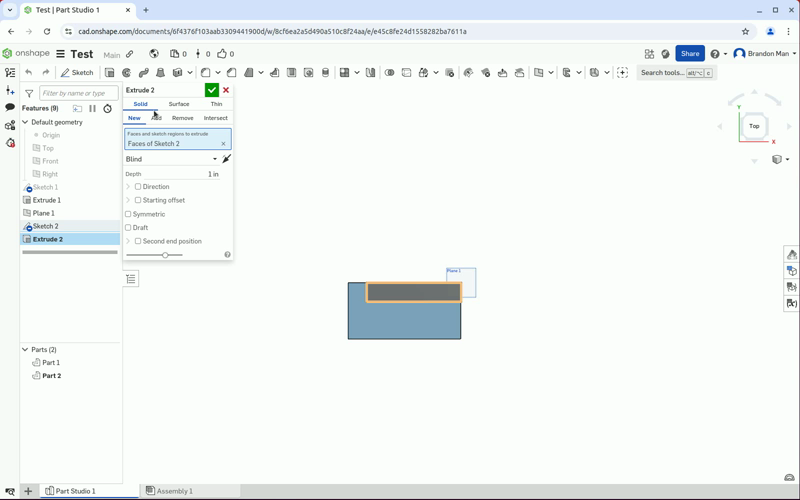
mouse_move(186, 120)
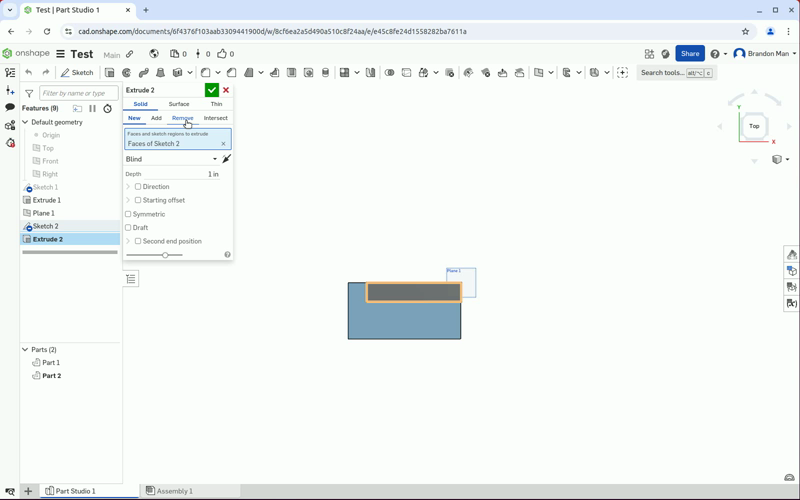
click(186, 120)
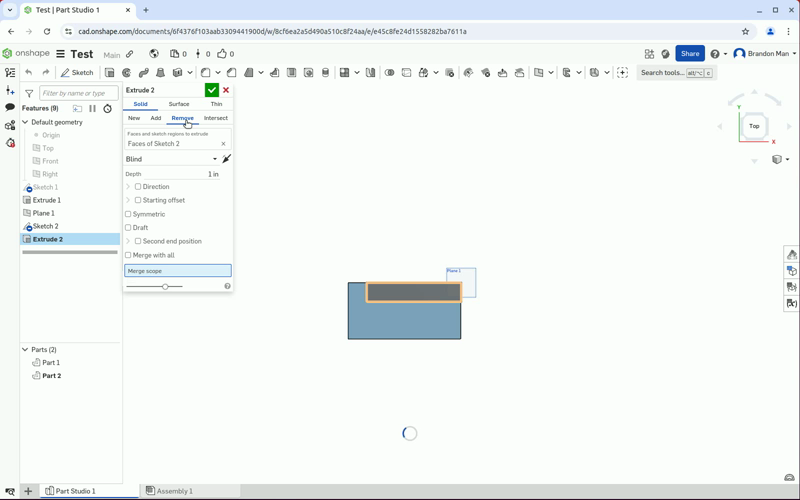
key(tab, 4)
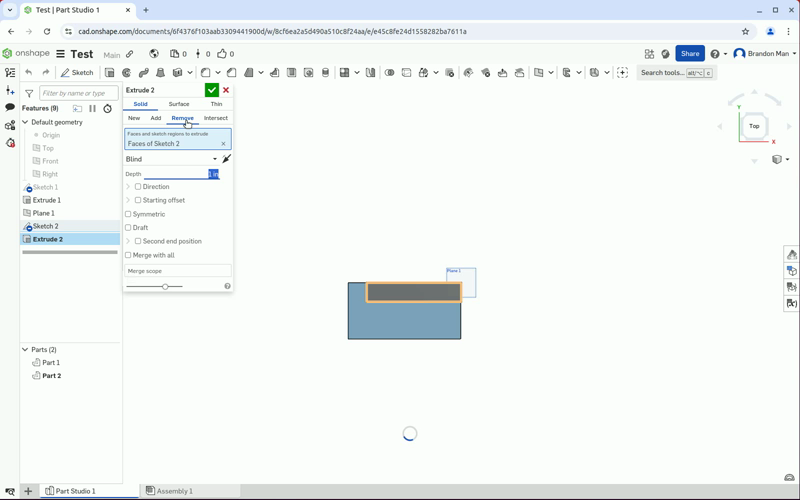
text(3.851)
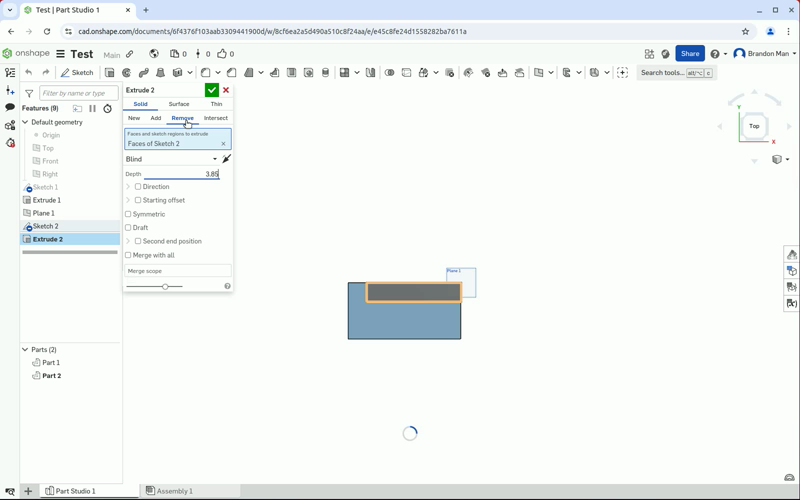
key(tab, 6)
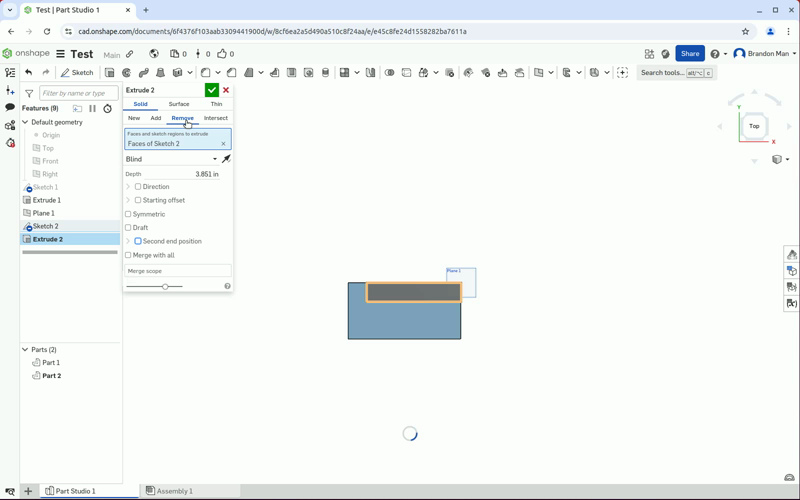
key(space)
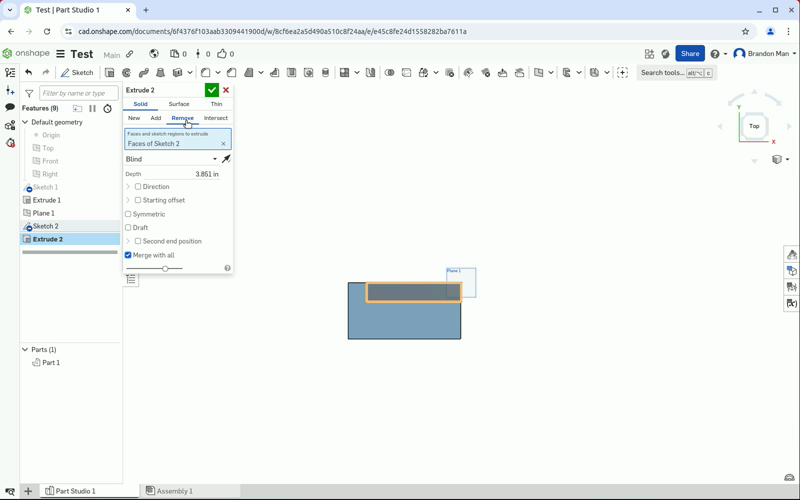
key(enter)
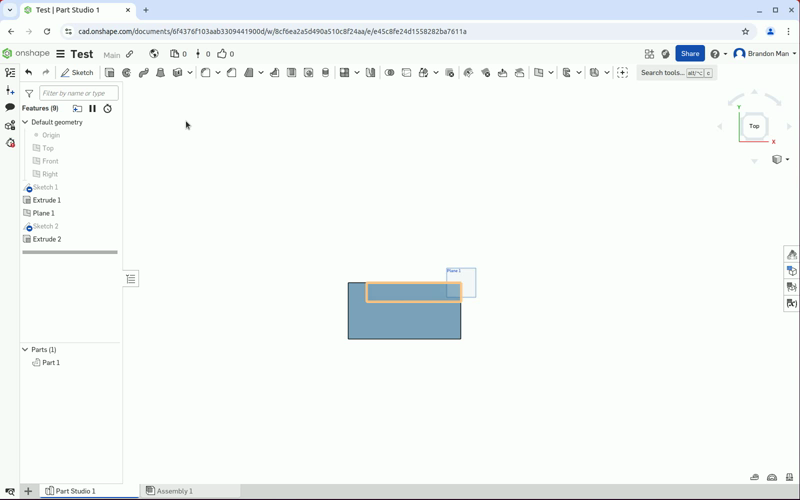
key(shift+h)
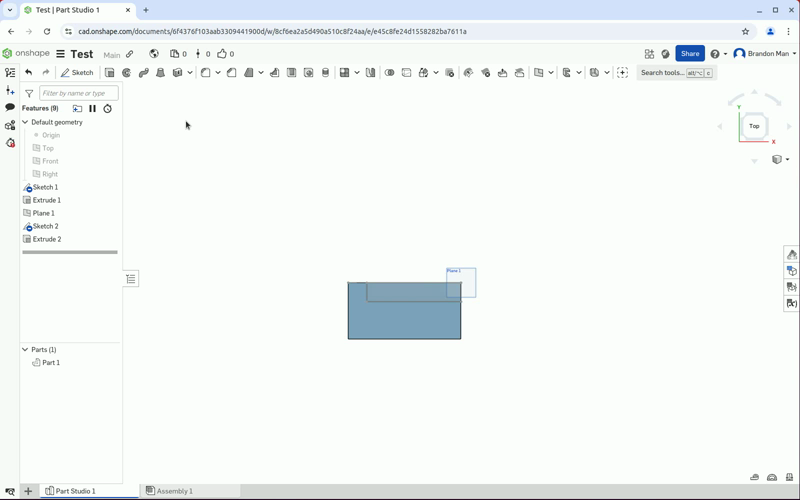
key(shift+h)
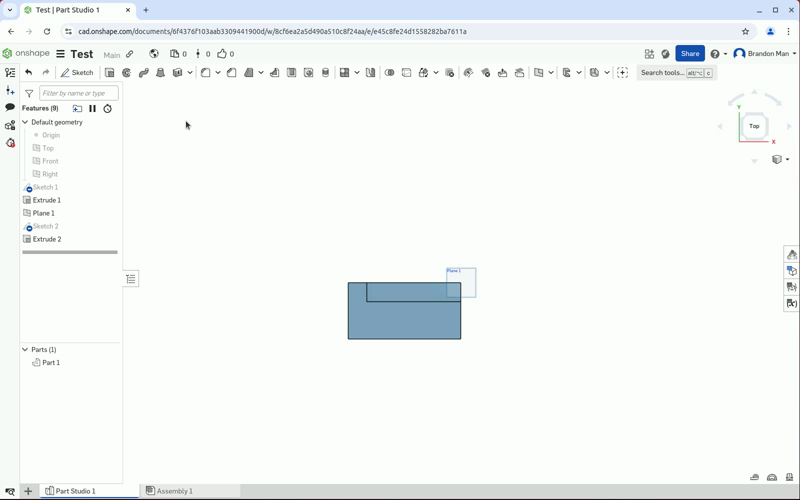
mouse_move(73, 189)
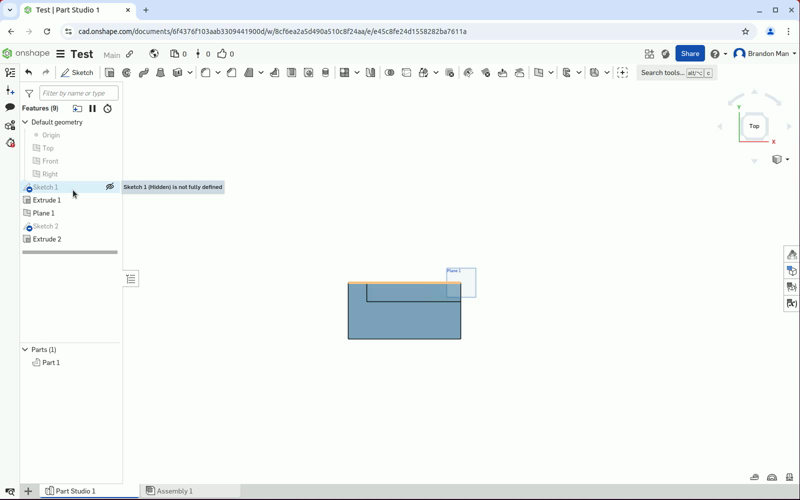
click(73, 189)
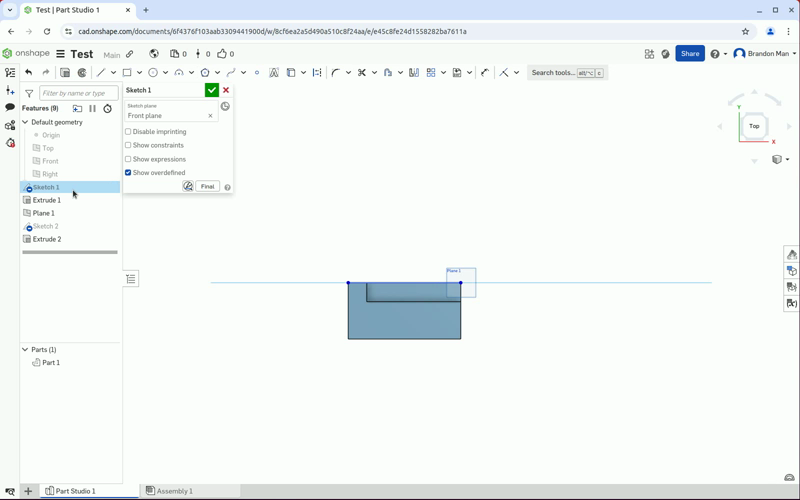
mouse_move(229, 92)
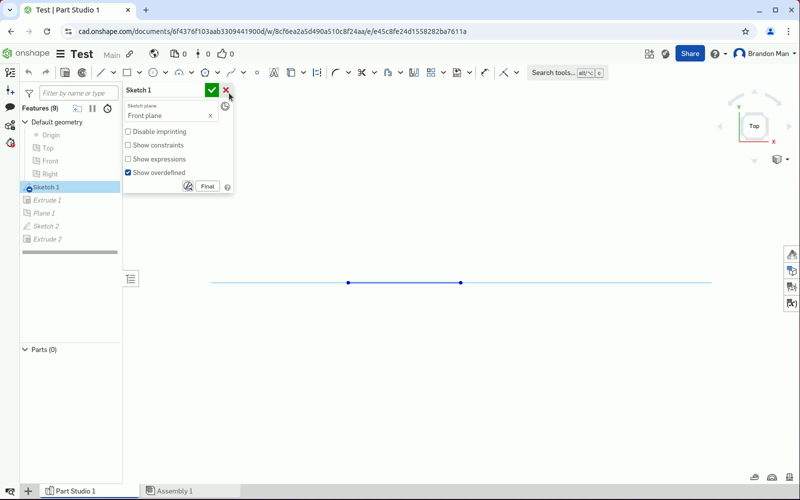
click(229, 92)
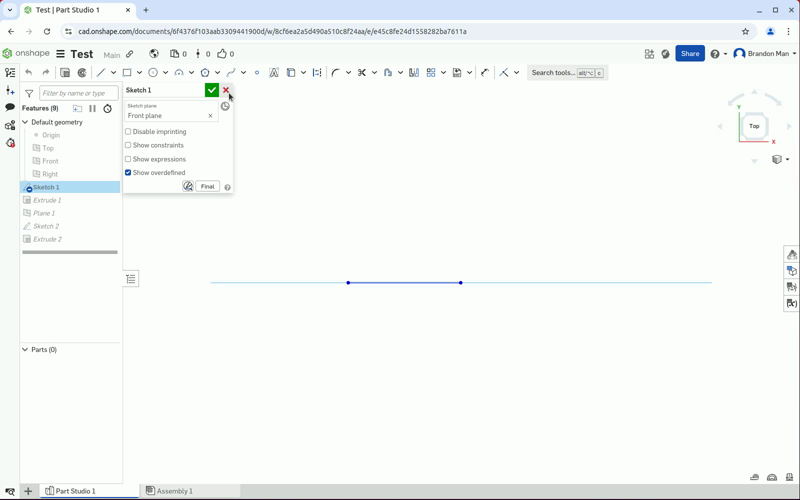
key(shift+s)
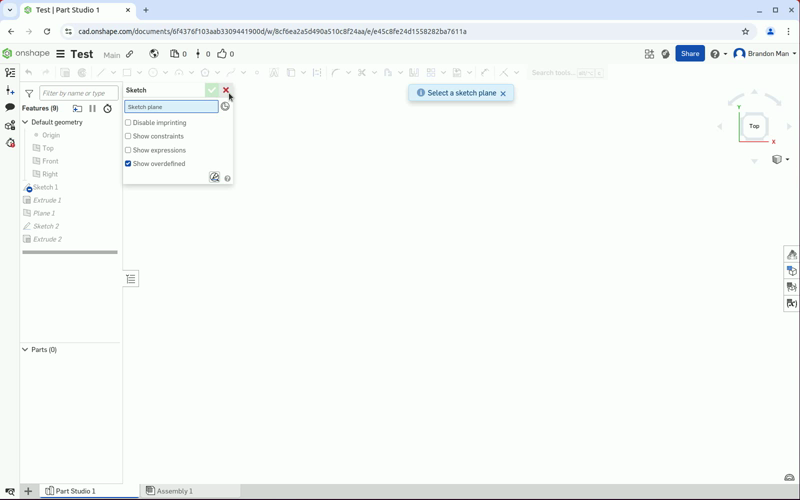
mouse_move(73, 215)
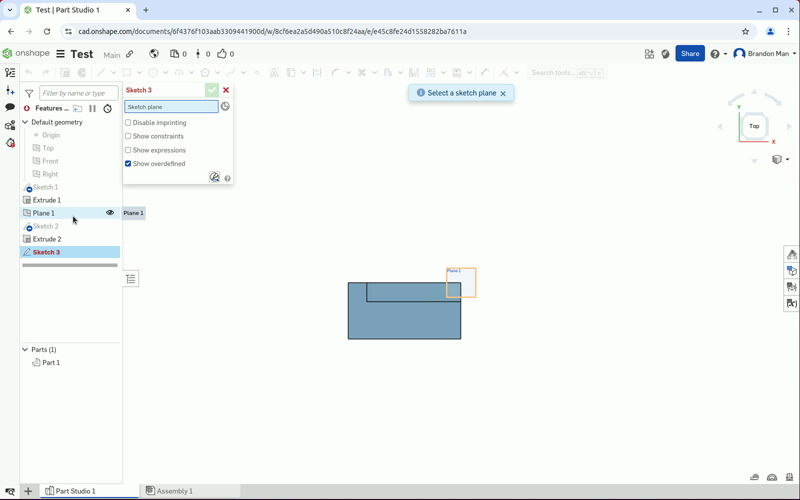
click(73, 215)
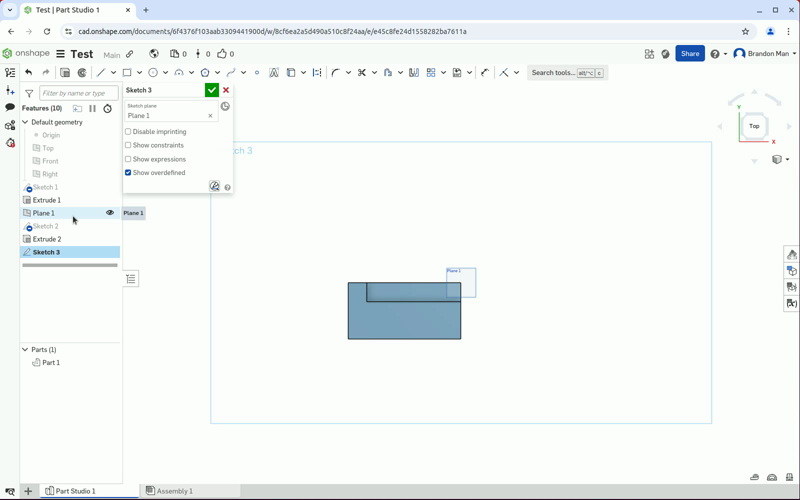
mouse_move(73, 352)
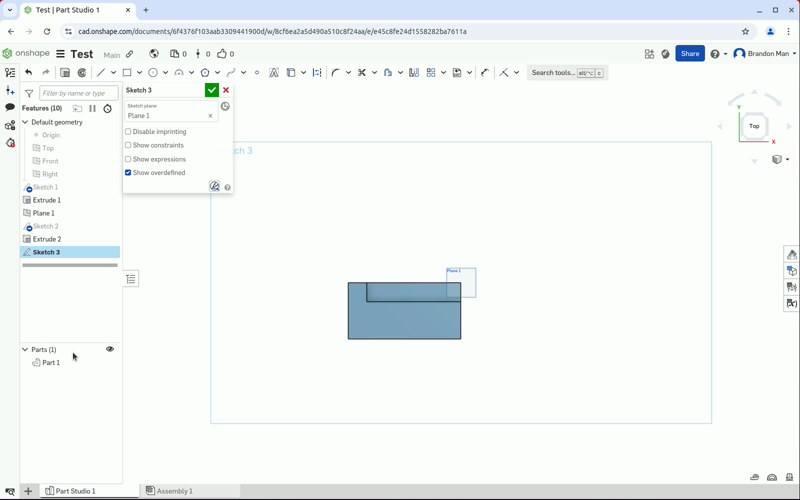
key(y)
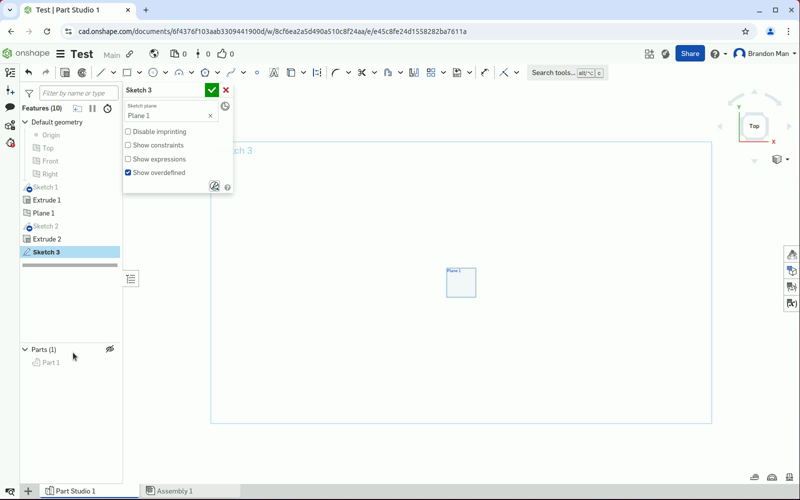
key(l)
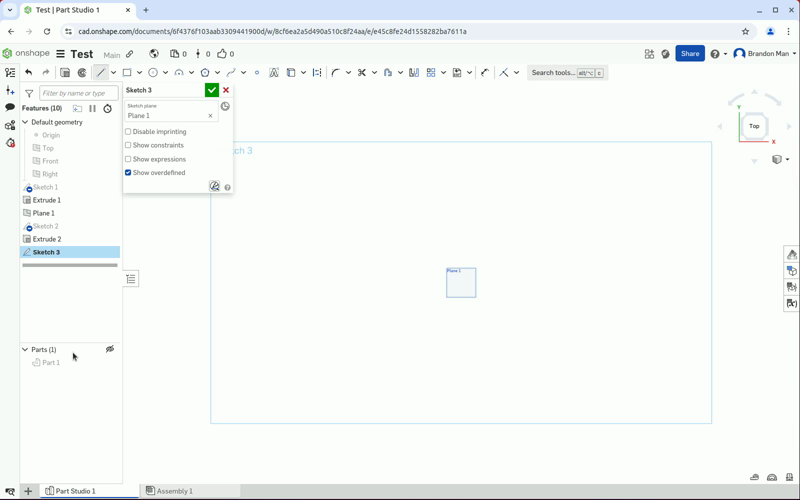
key_down(shift)
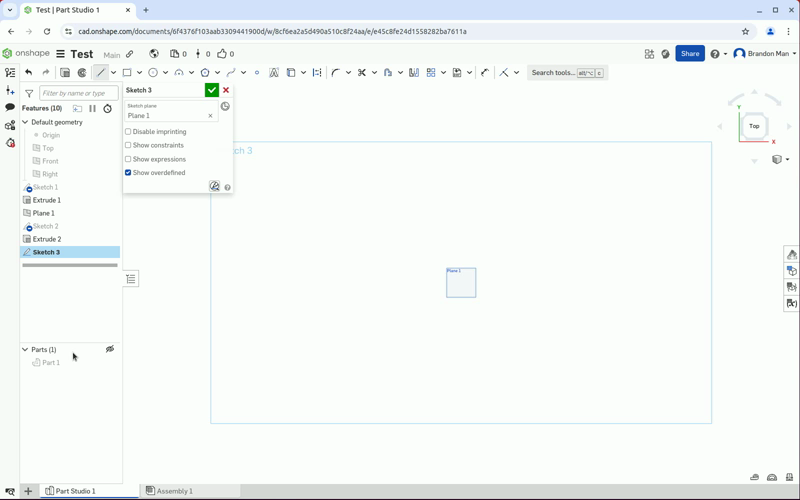
mouse_move(366, 339)
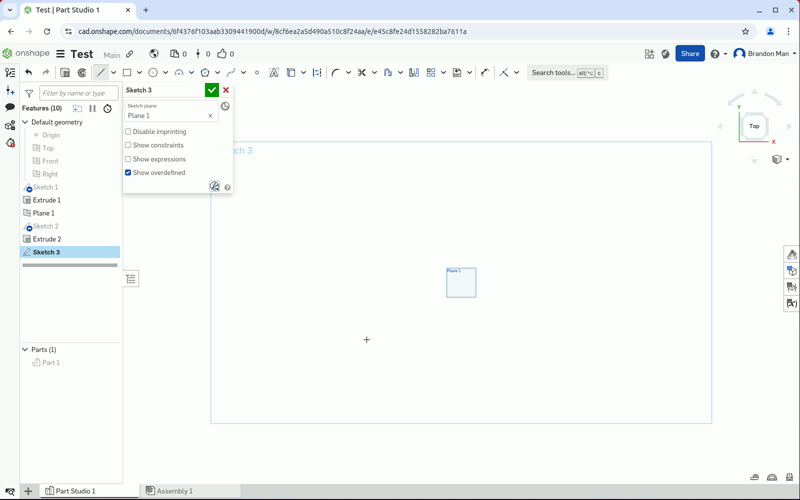
click(366, 339)
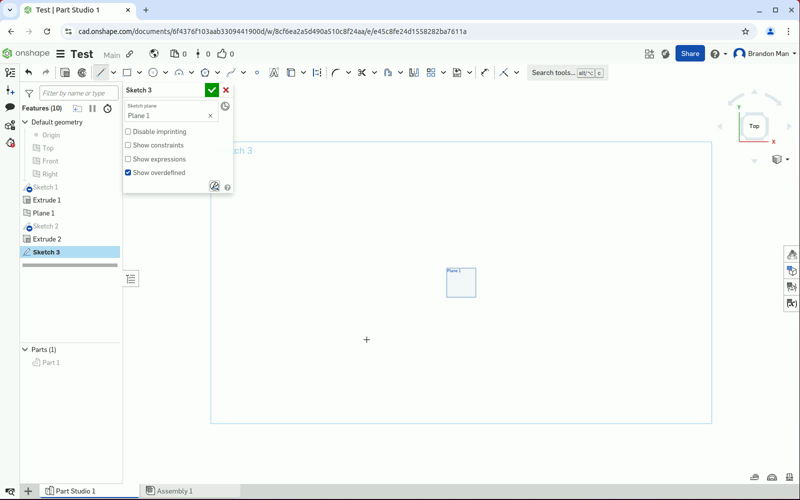
key_up(shift)
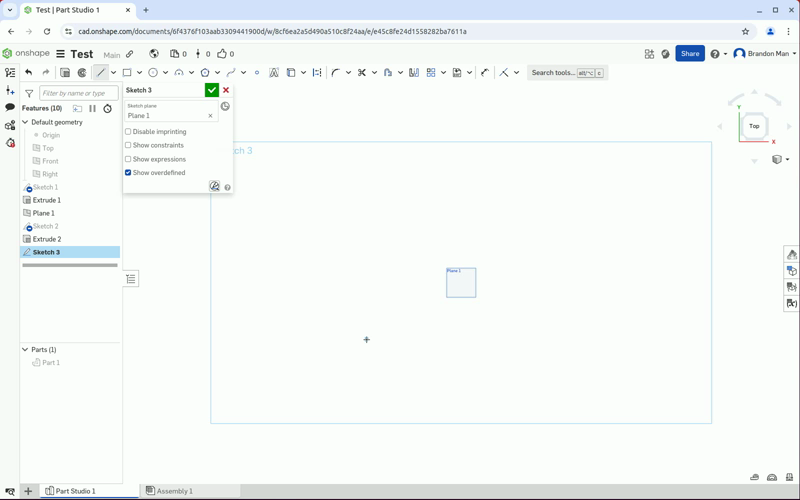
key_down(shift)
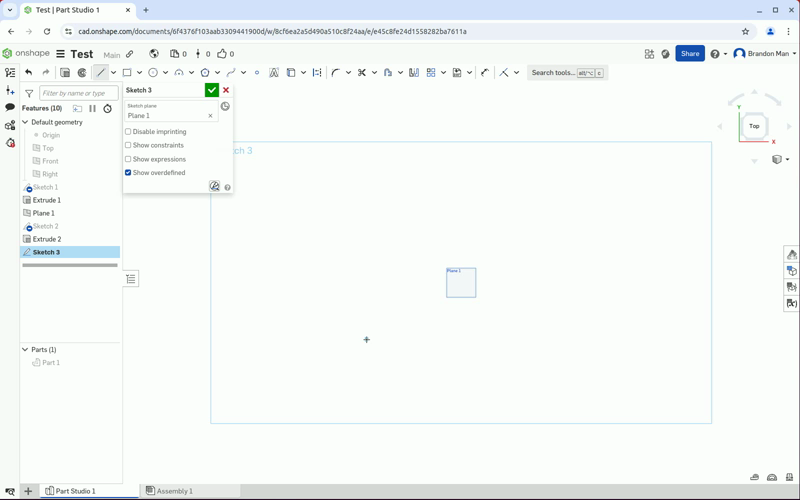
mouse_move(461, 339)
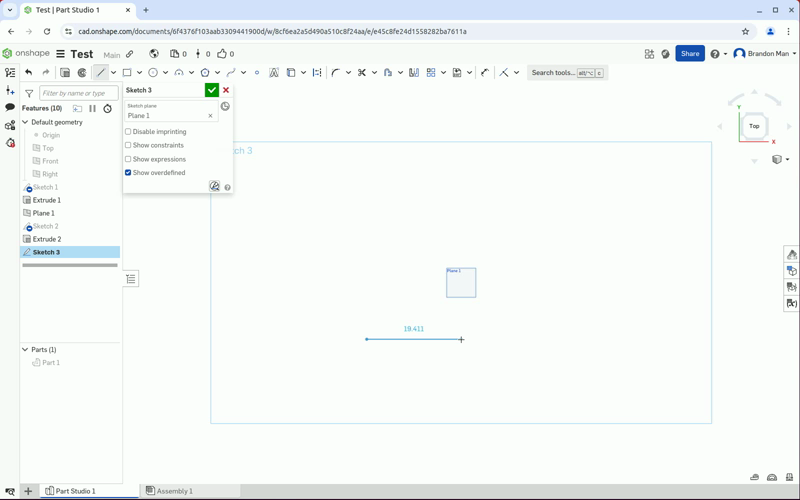
click(461, 339)
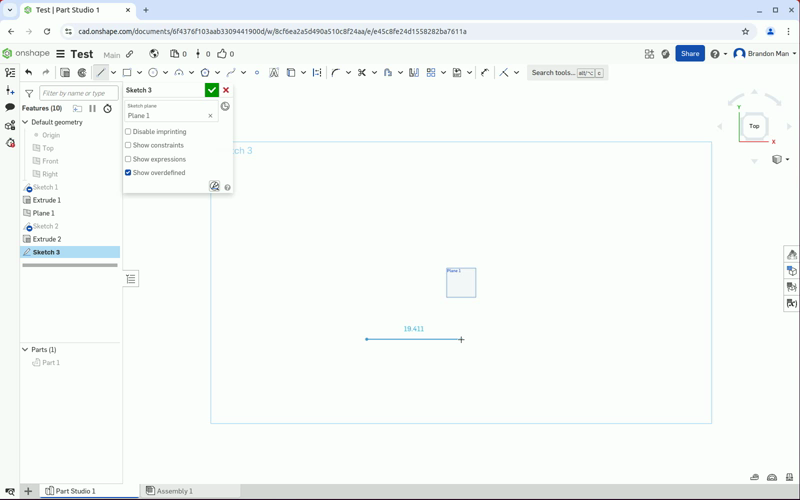
key_up(shift)
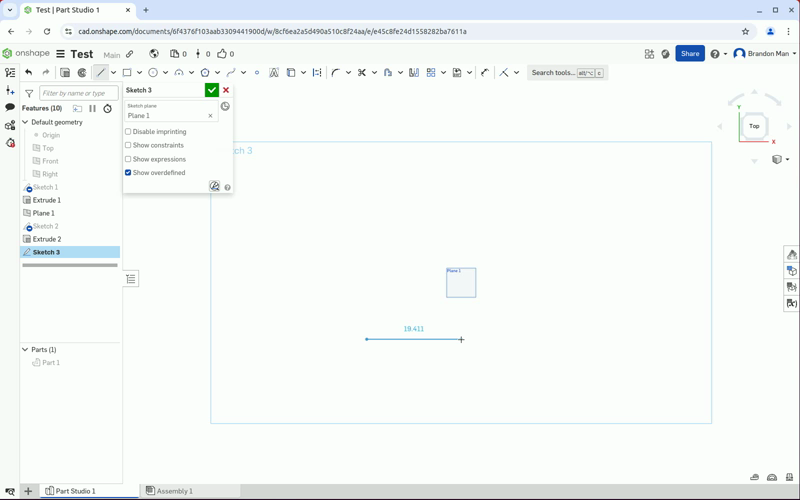
key_down(shift)
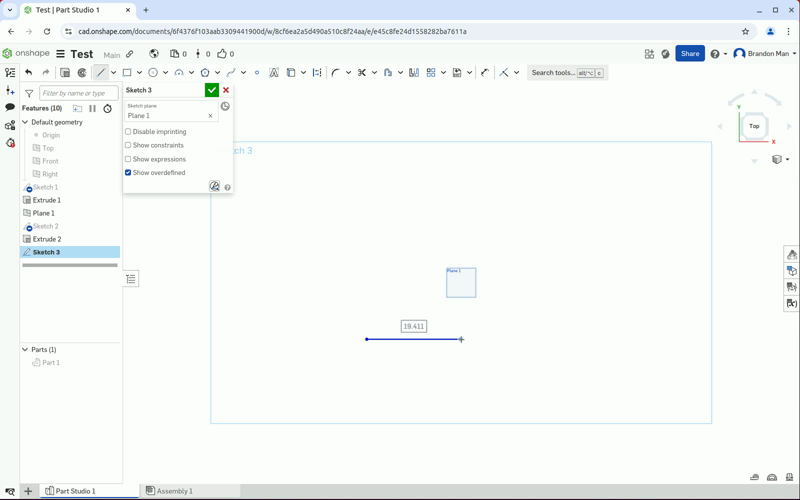
mouse_move(491, 339)
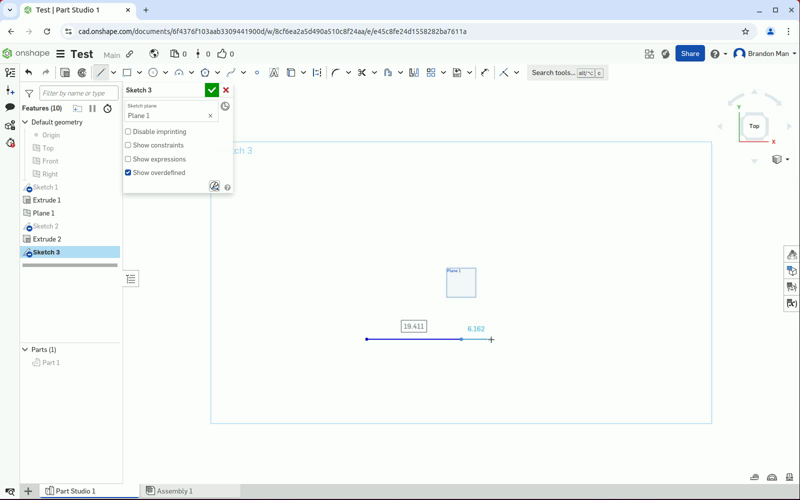
mouse_move(461, 320)
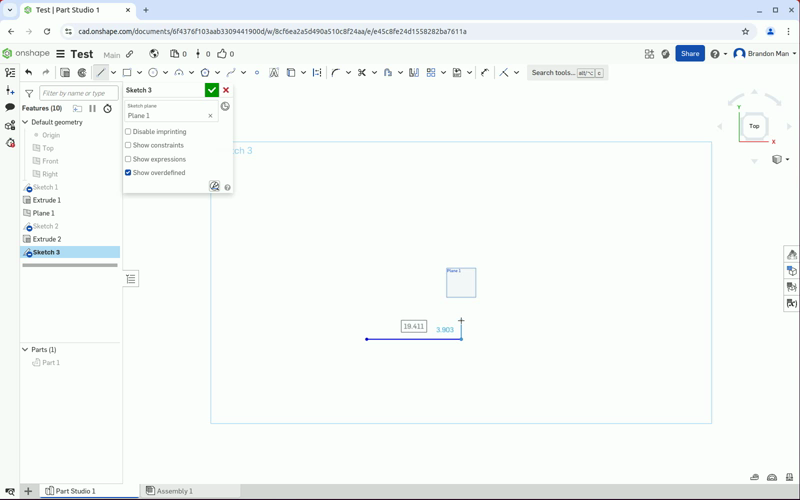
click(461, 320)
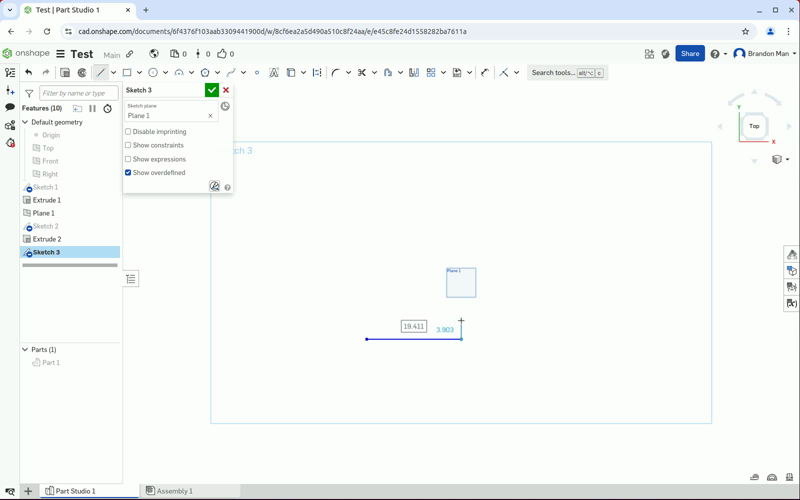
key_up(shift)
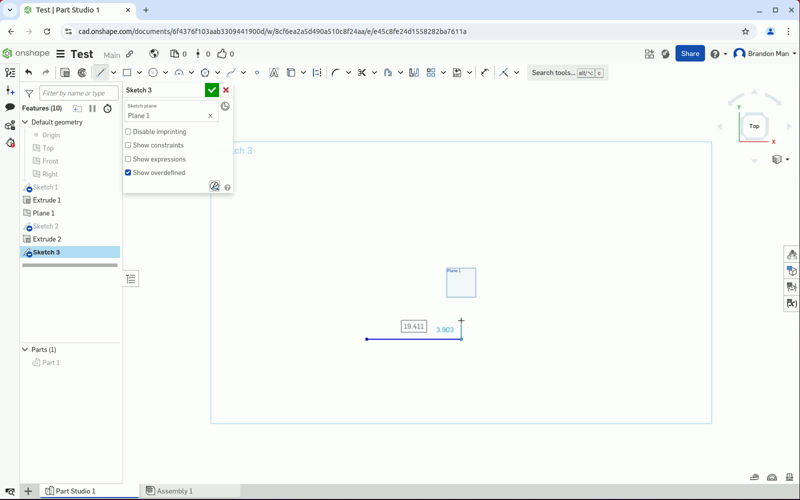
key_down(shift)
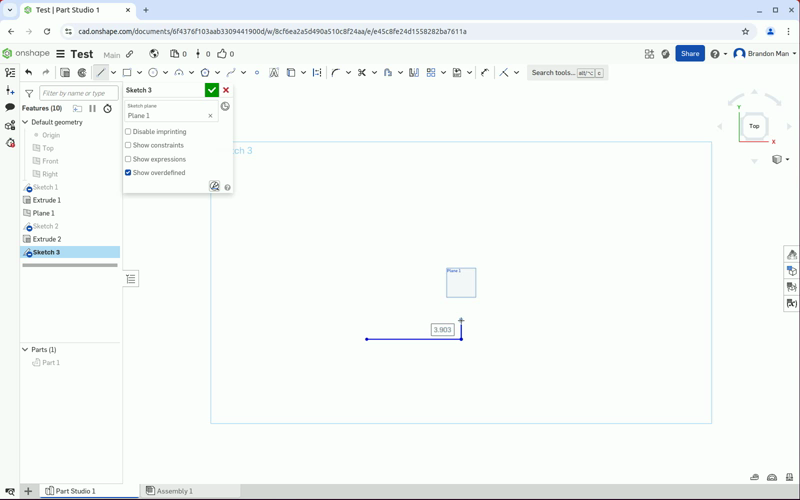
mouse_move(366, 320)
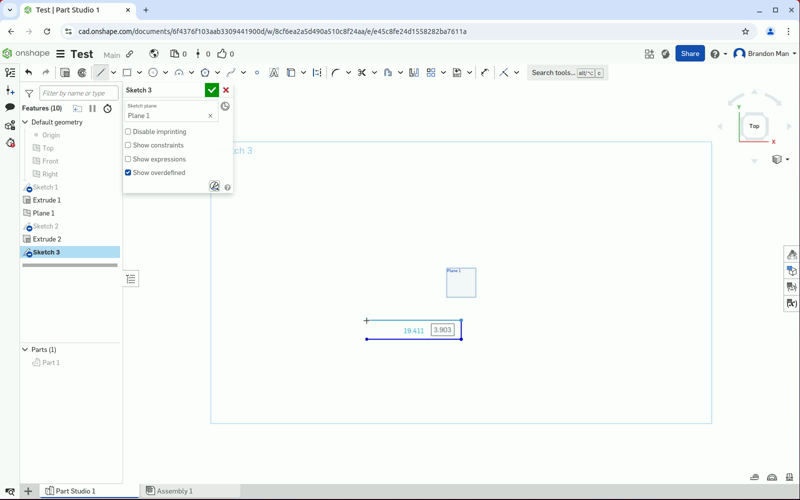
click(366, 320)
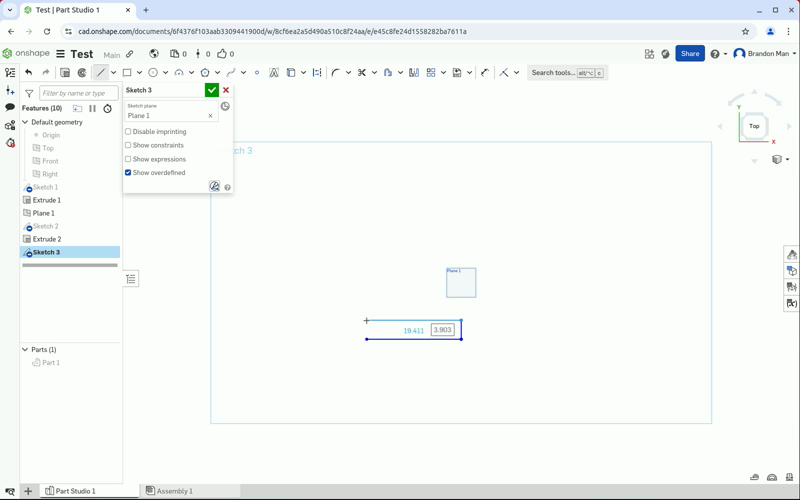
key_up(shift)
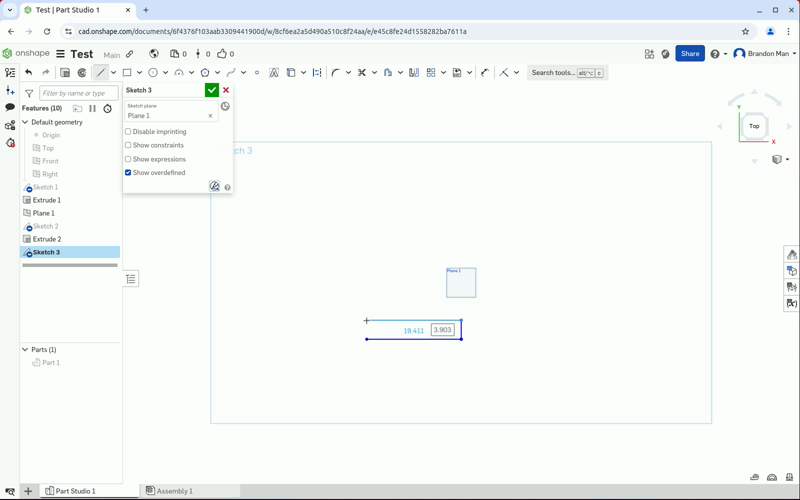
mouse_move(396, 320)
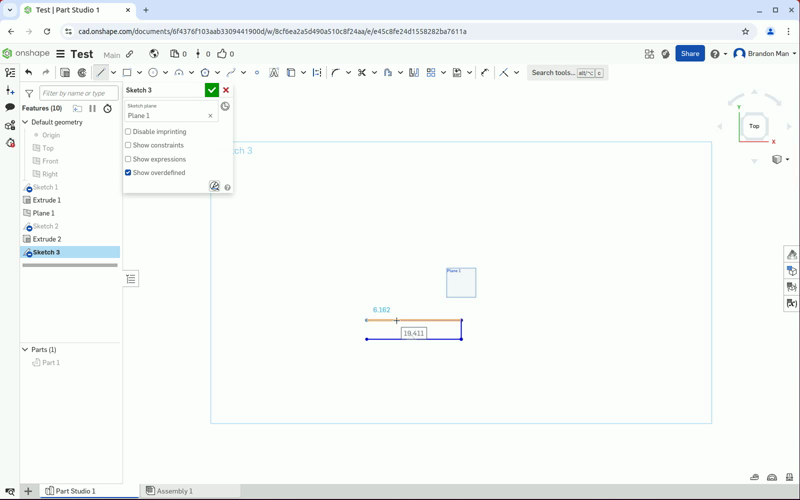
key_down(shift)
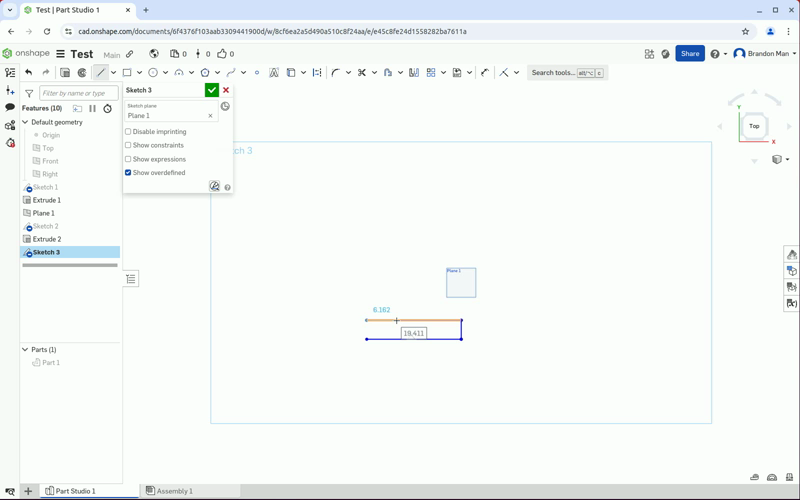
mouse_move(366, 339)
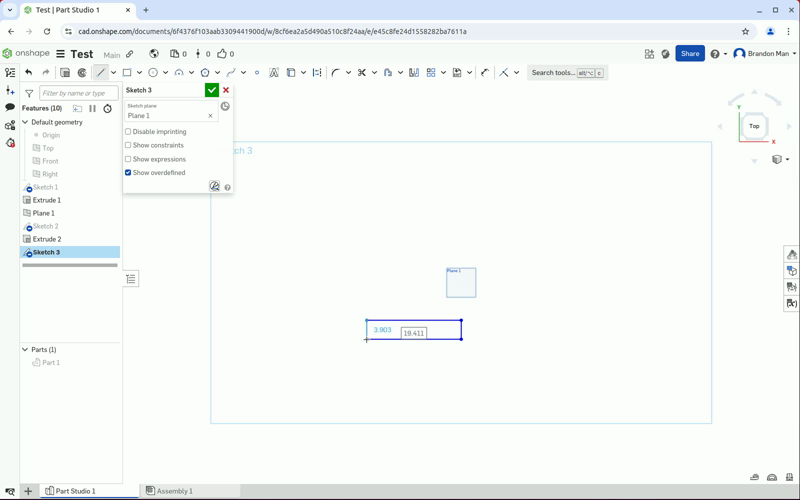
key_up(shift)
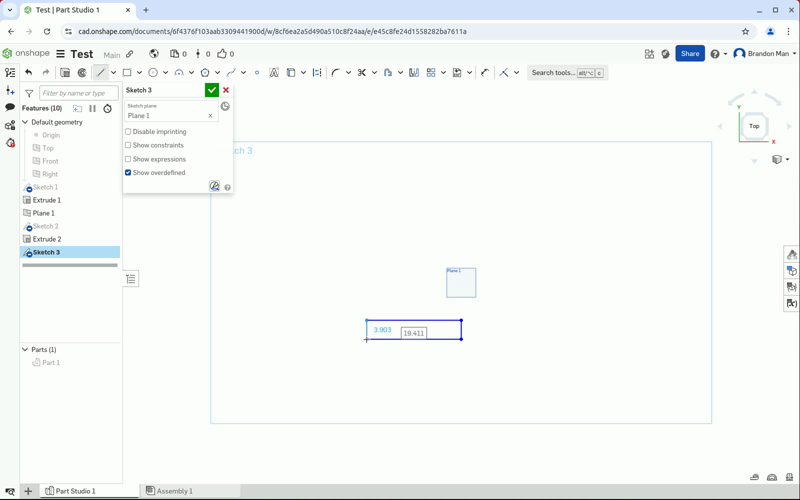
click(366, 339)
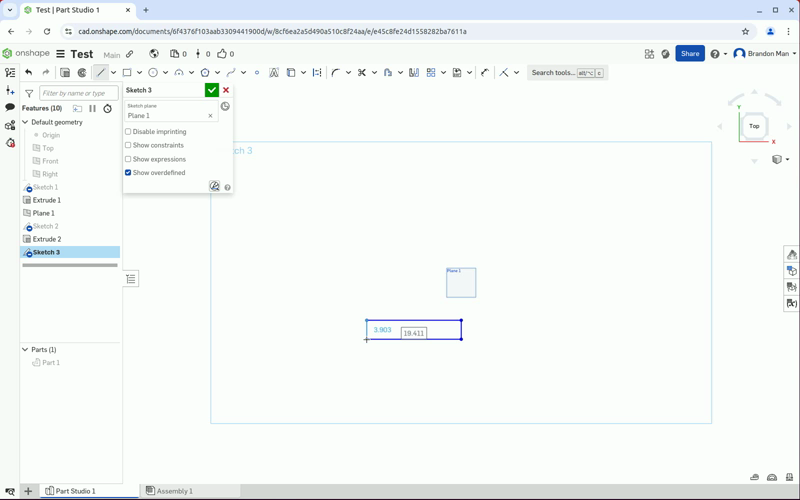
key(esc)
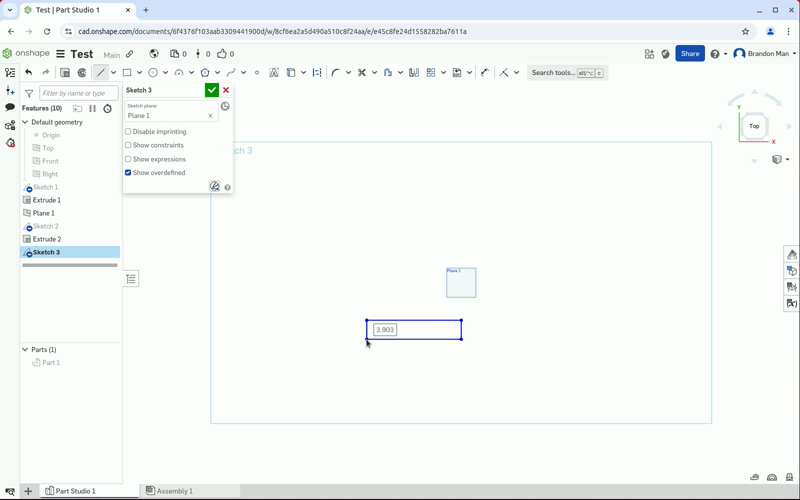
mouse_move(368, 332)
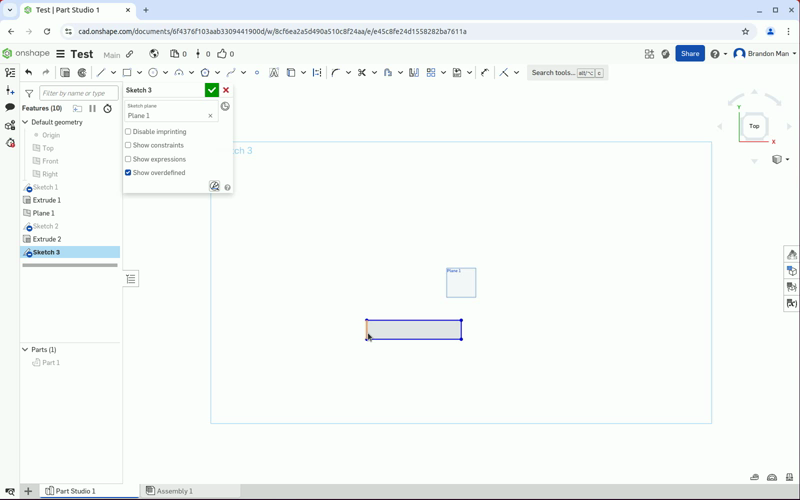
scroll(6)
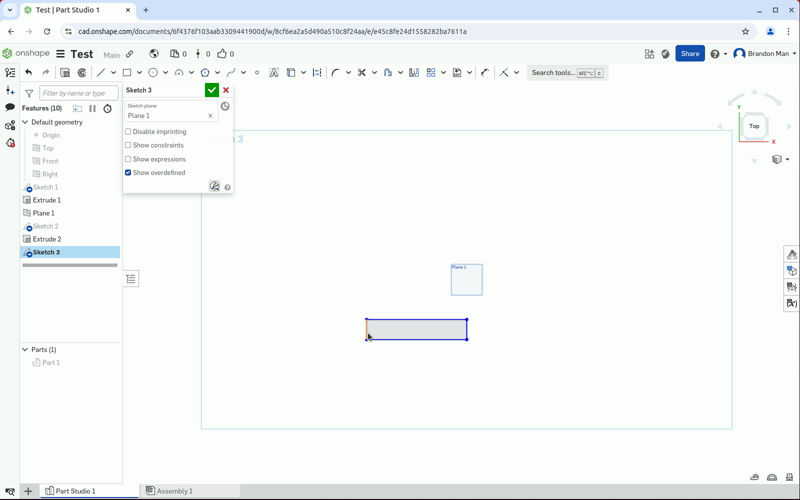
scroll(6)
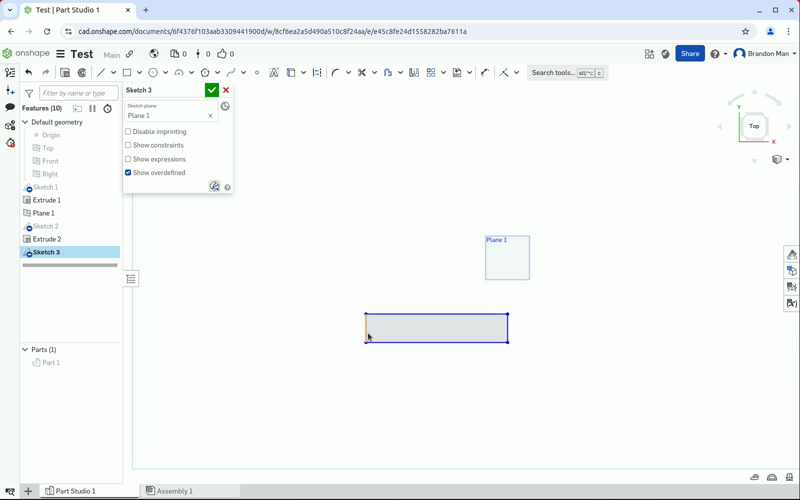
scroll(6)
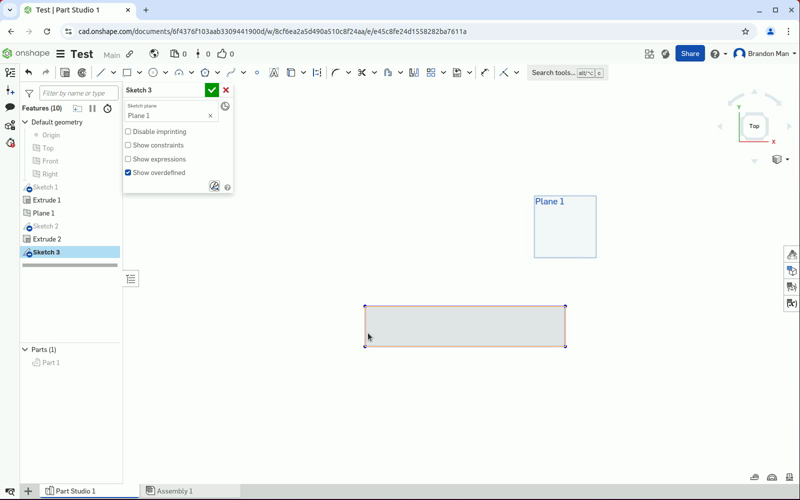
scroll(6)
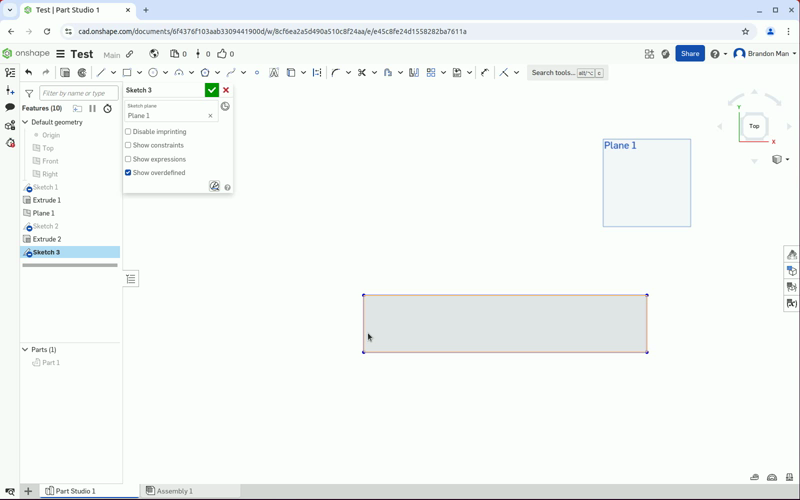
scroll(6)
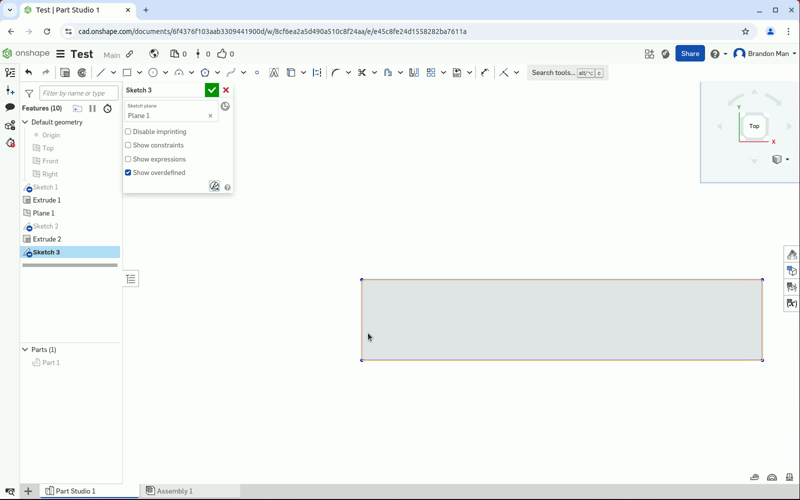
scroll(6)
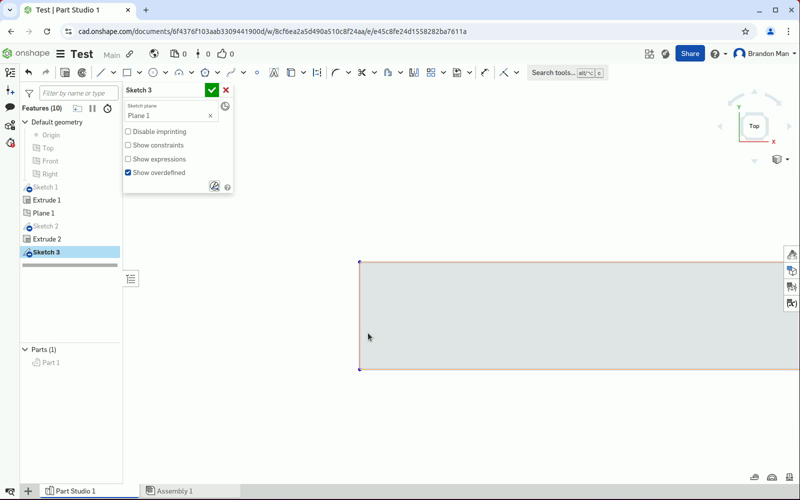
scroll(6)
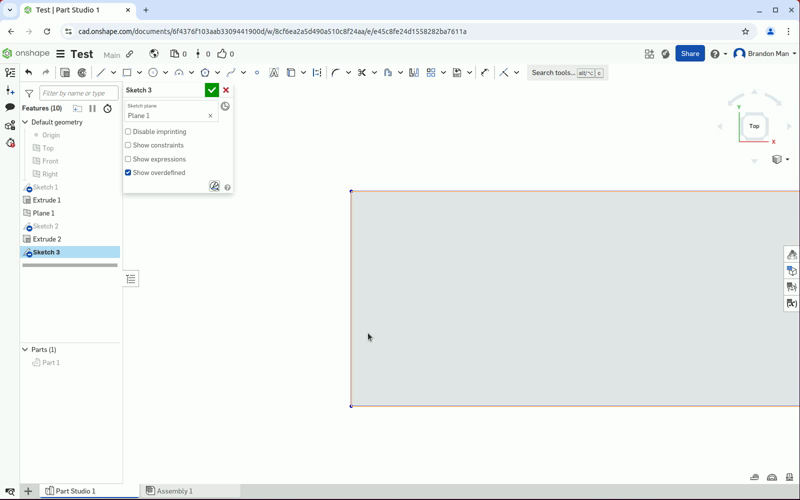
click(368, 332)
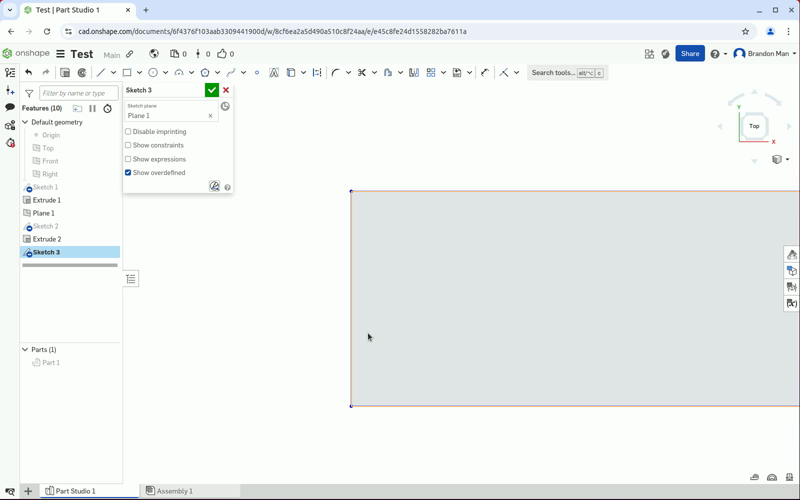
scroll(-6)
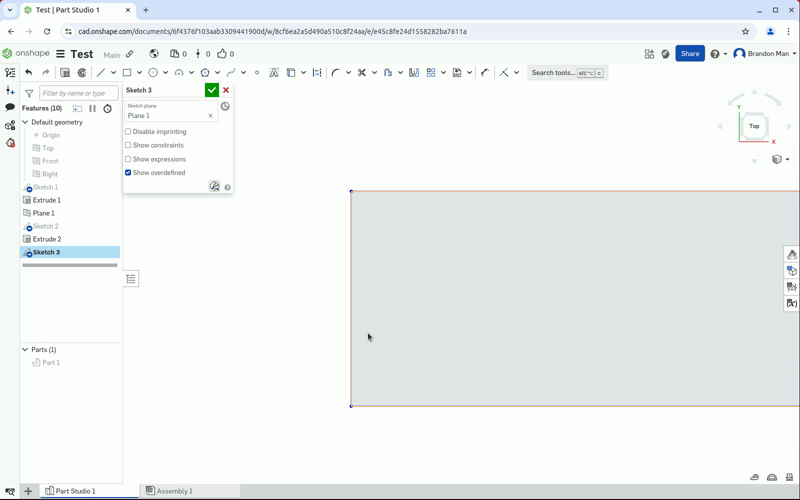
scroll(-6)
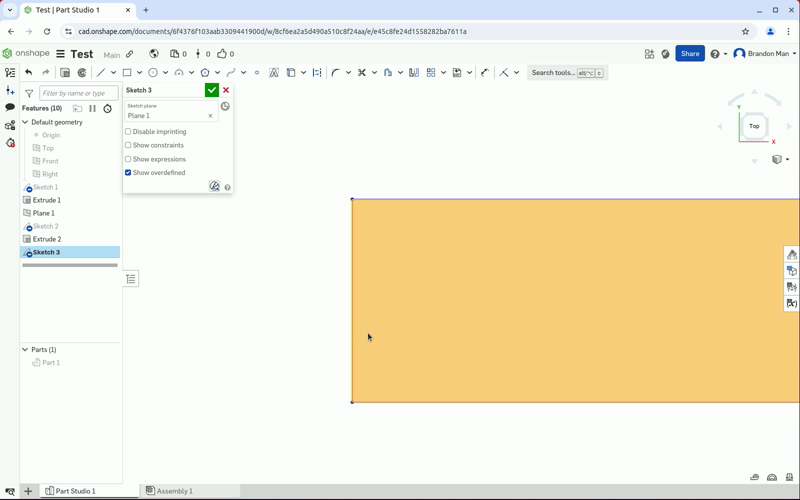
scroll(-6)
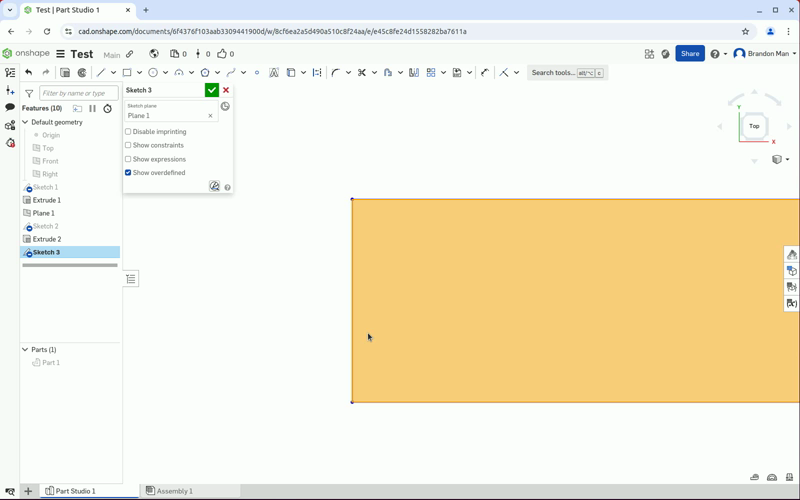
scroll(-6)
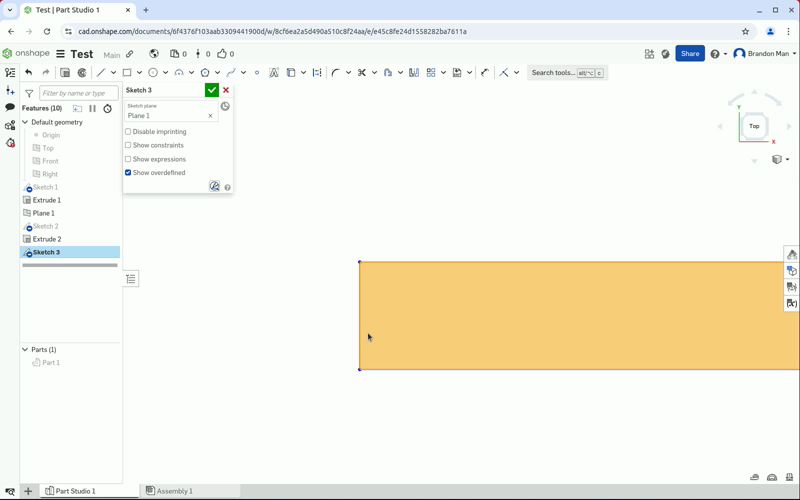
scroll(-6)
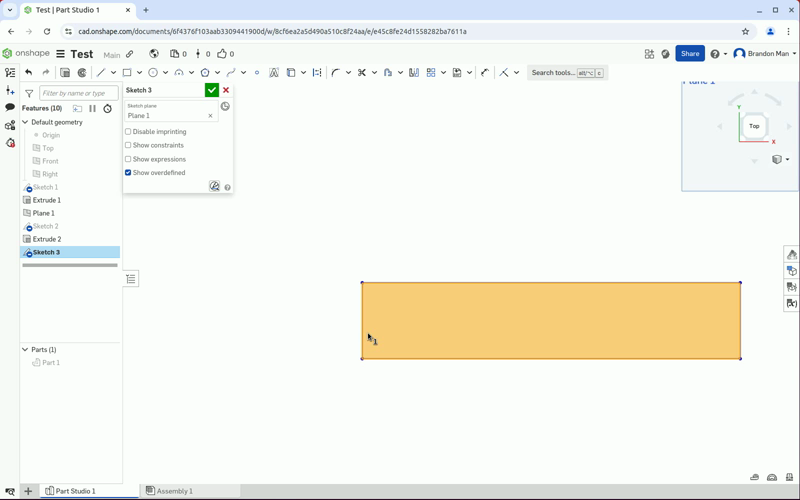
scroll(-6)
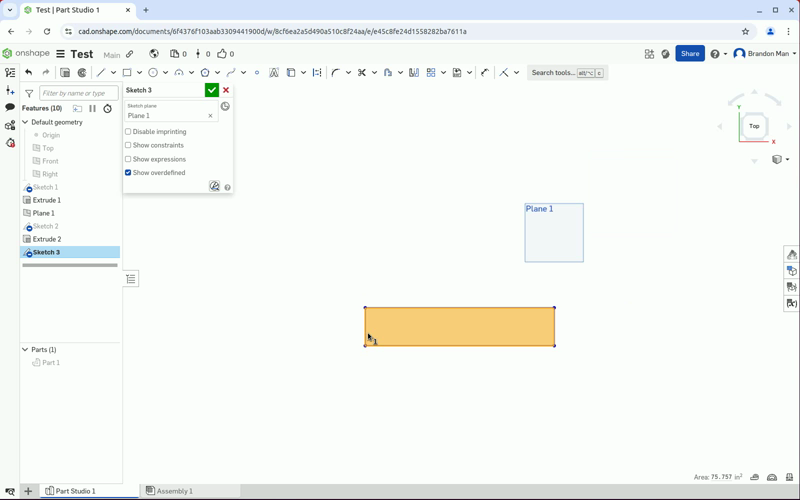
scroll(-6)
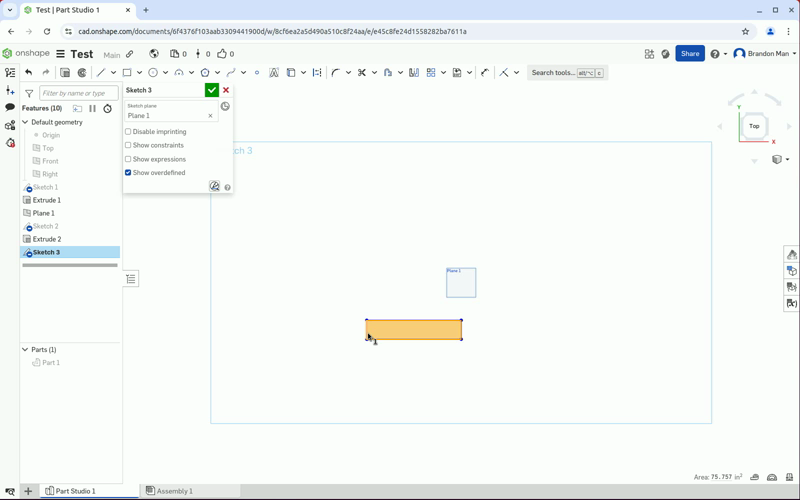
mouse_move(73, 352)
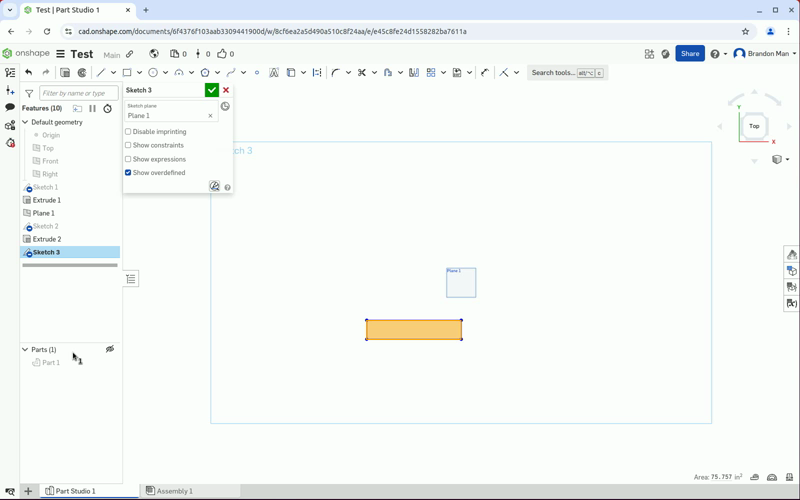
key(shift+y)
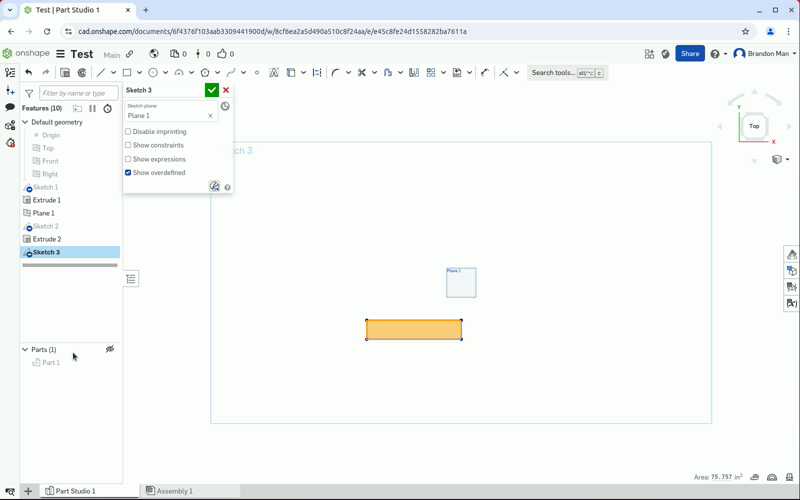
key(shift+e)
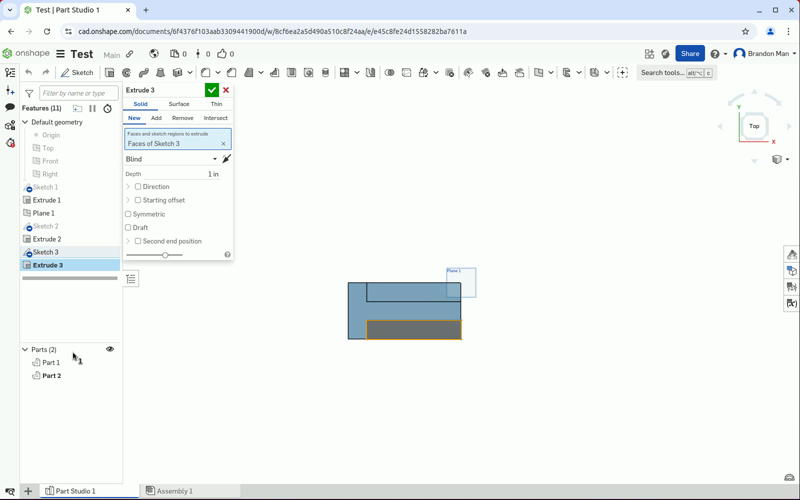
mouse_move(143, 106)
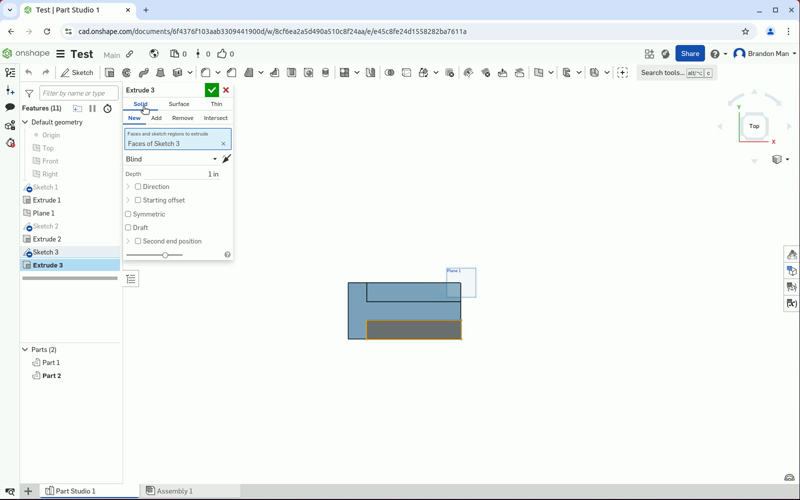
click(143, 106)
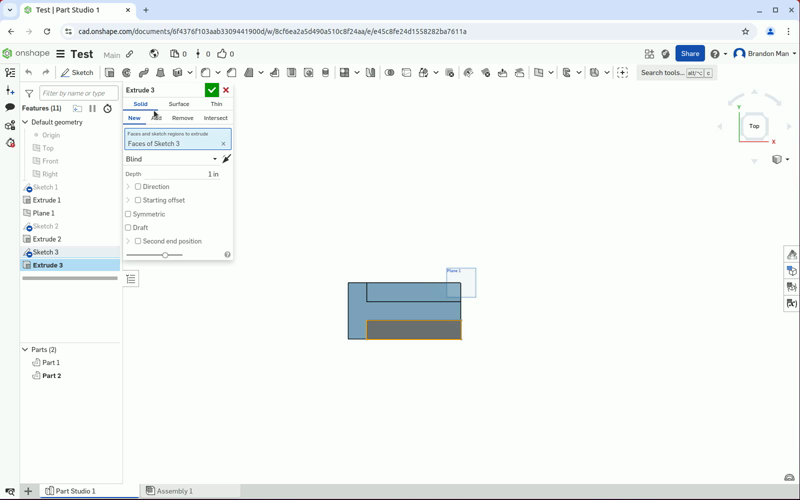
mouse_move(186, 120)
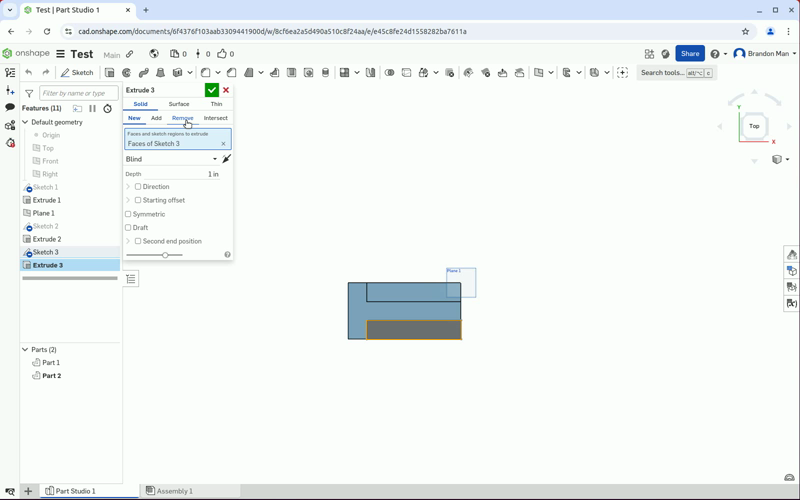
click(186, 120)
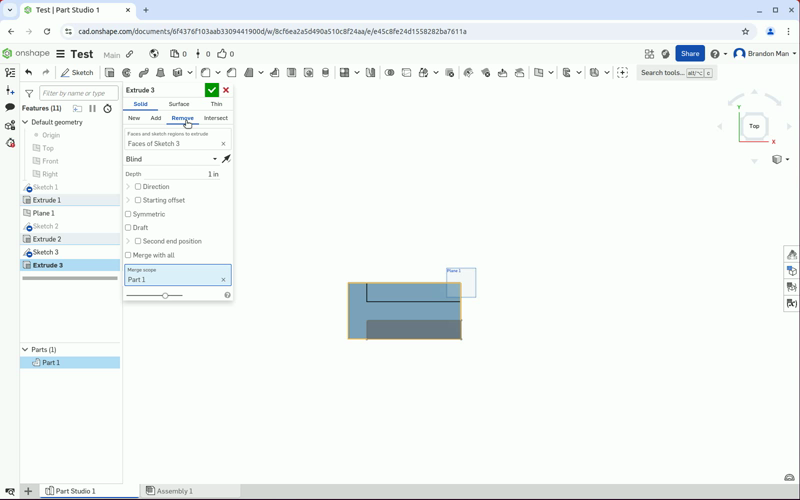
key(tab, 4)
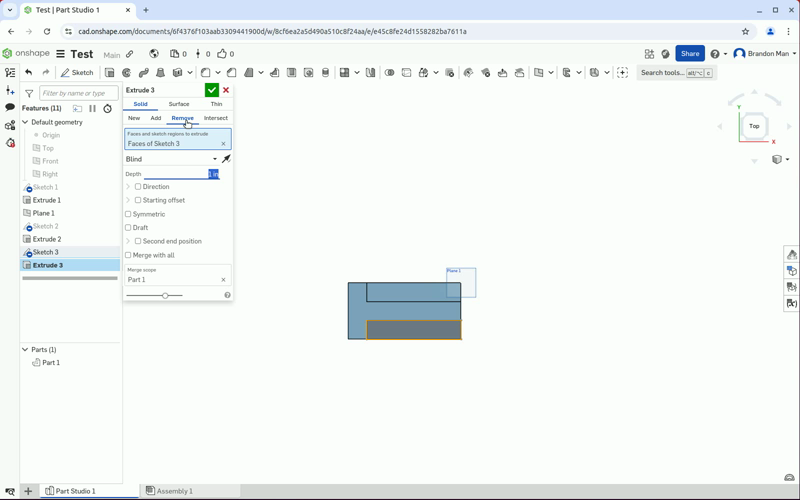
text(3.851)
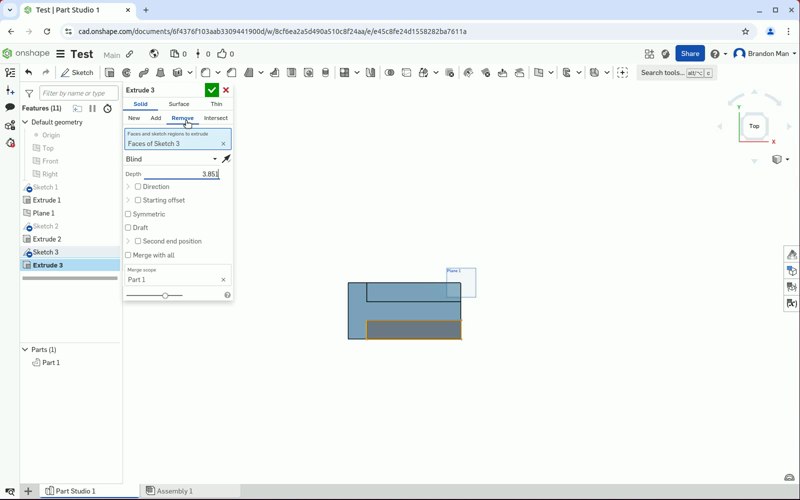
key(tab, 6)
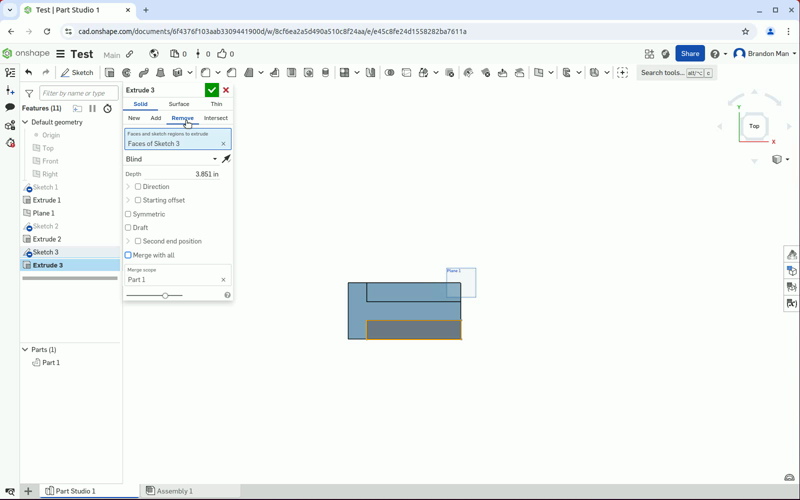
key(space)
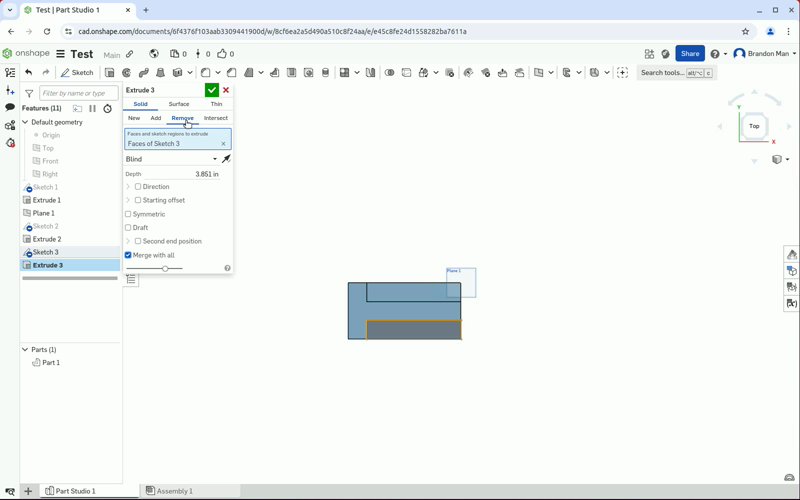
key(enter)
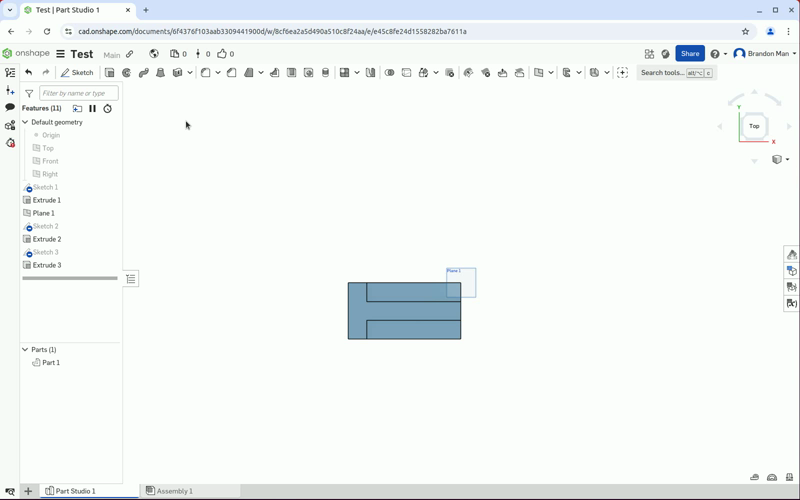
key(shift+h)
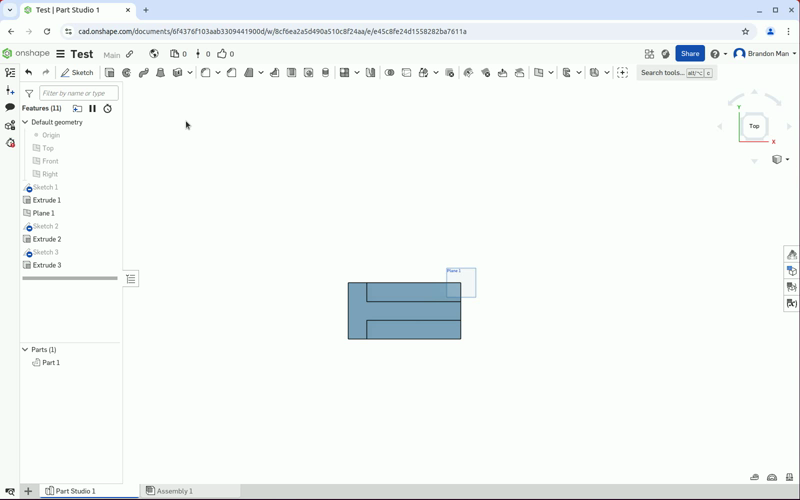
key(shift+h)
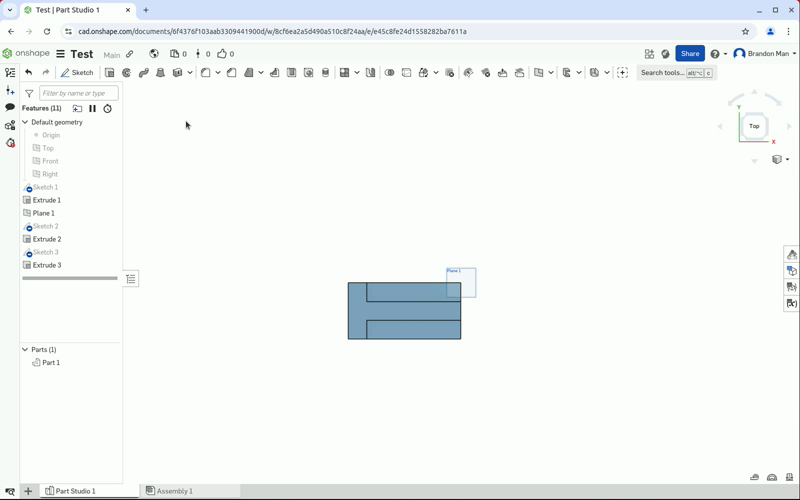
mouse_move(73, 189)
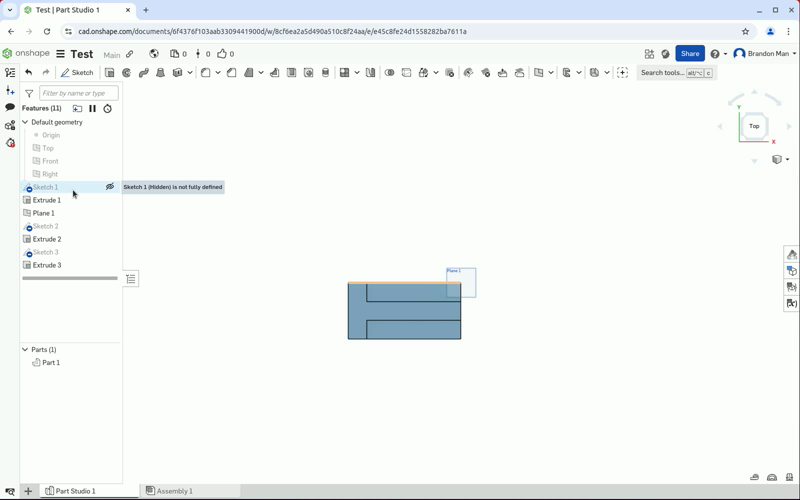
click(73, 189)
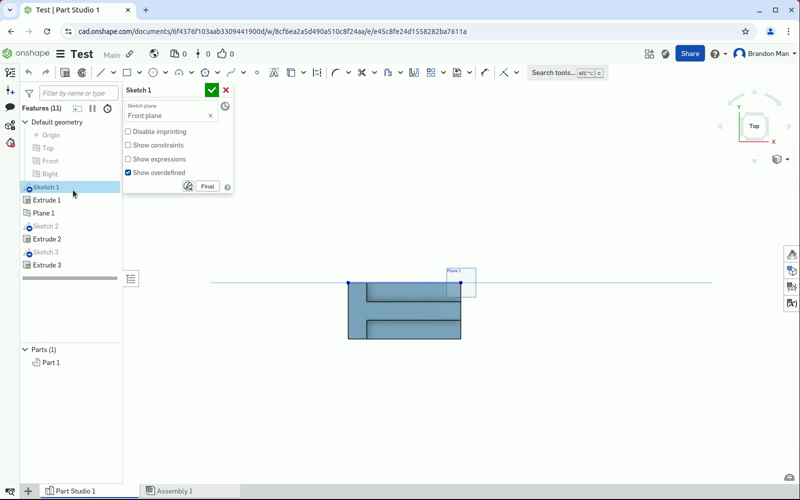
mouse_move(229, 92)
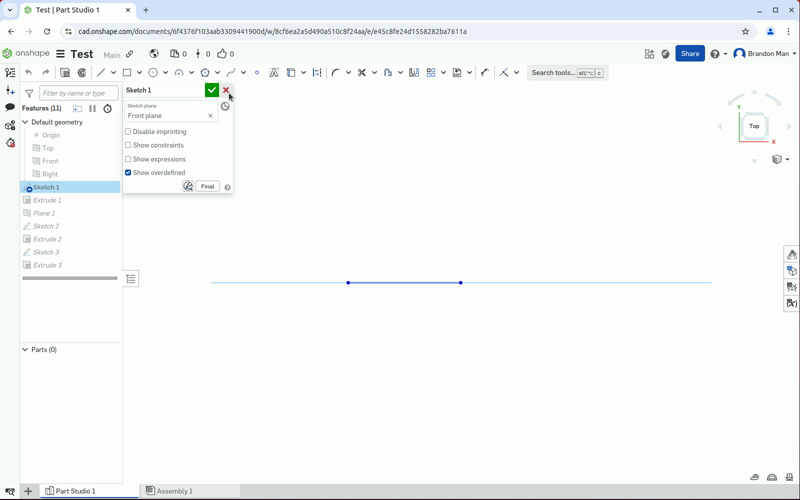
click(229, 92)
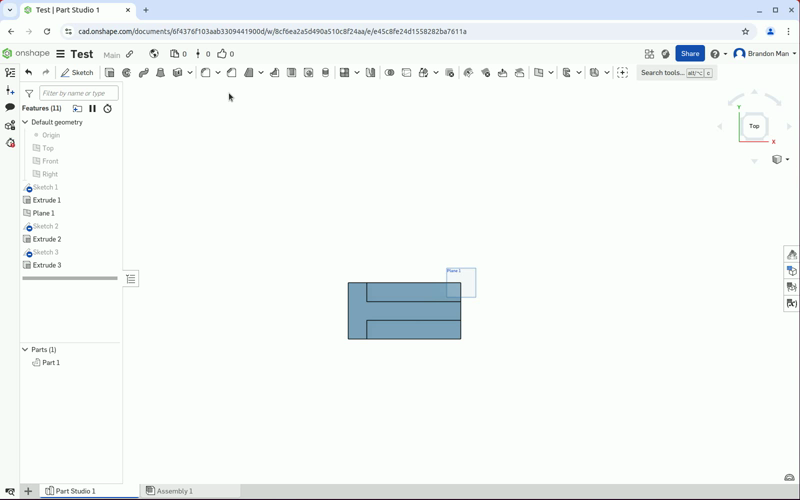
mouse_move(73, 352)
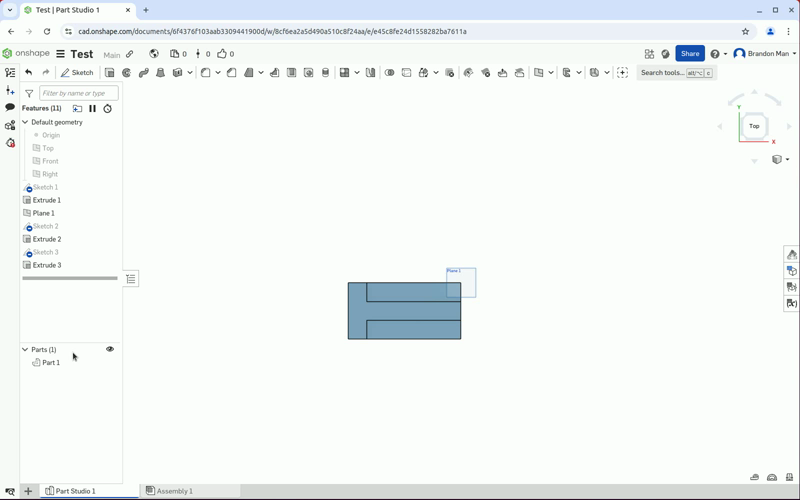
key(y)
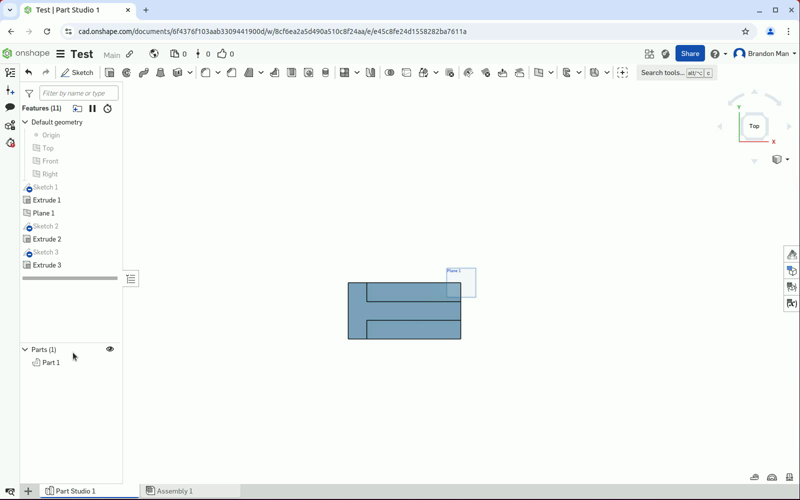
key(shift+p)
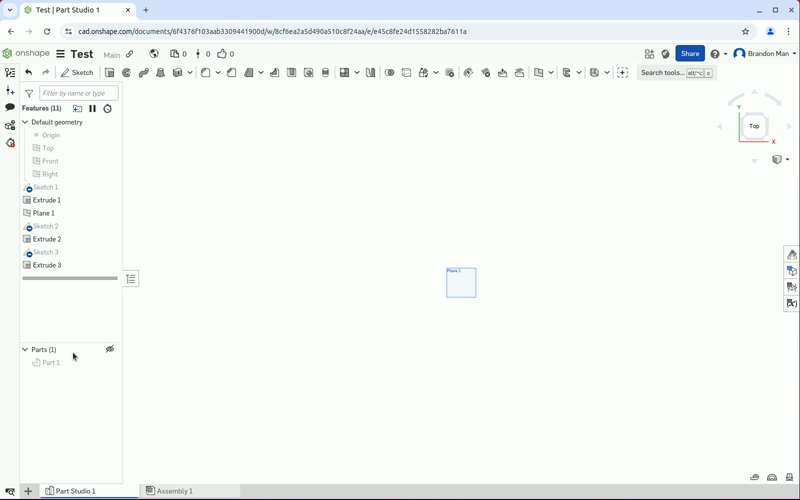
key(space)
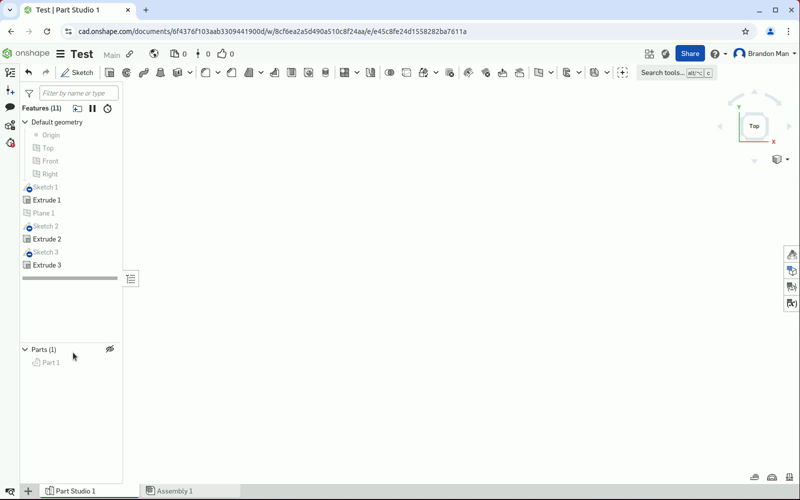
key_down(shift)
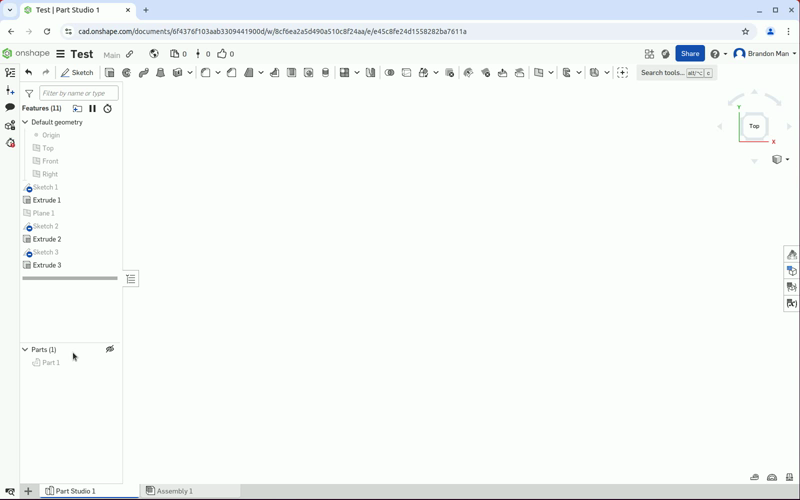
key(up)
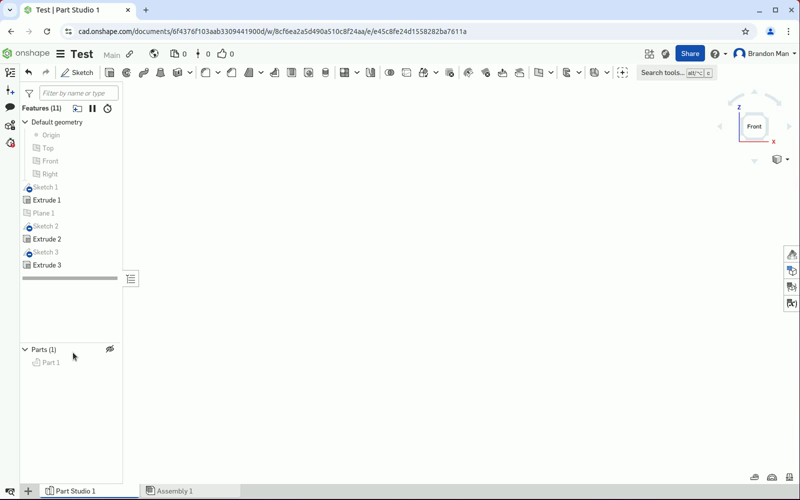
key_up(shift)
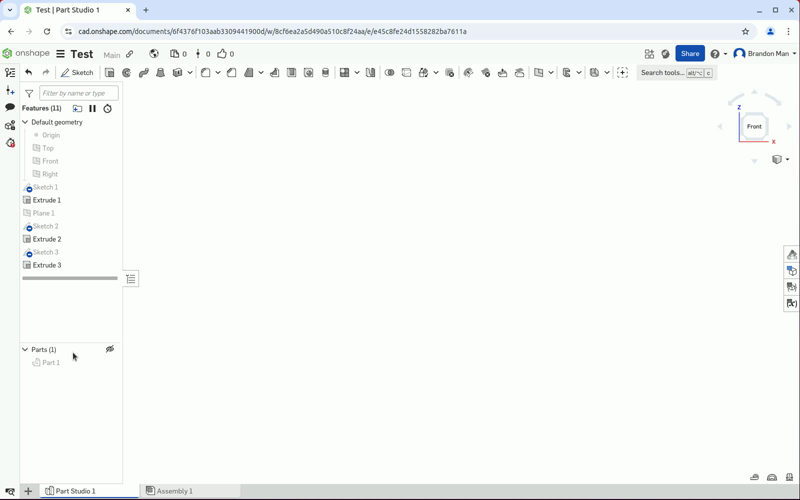
mouse_move(73, 352)
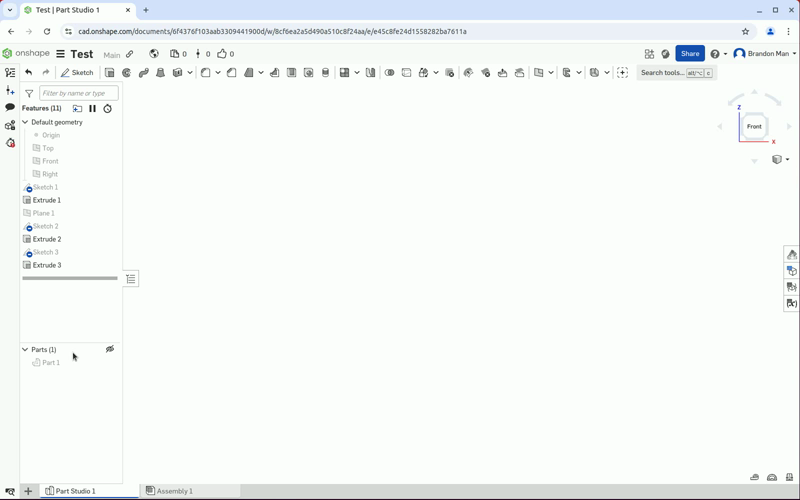
key(shift+y)
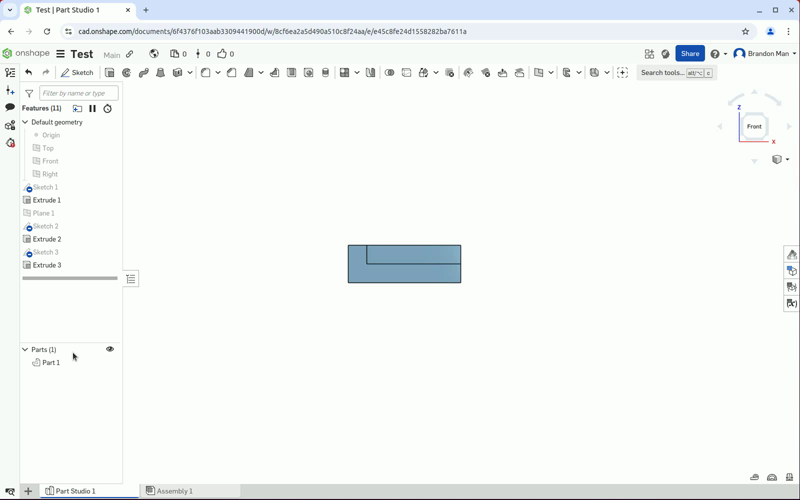
mouse_move(541, 75)
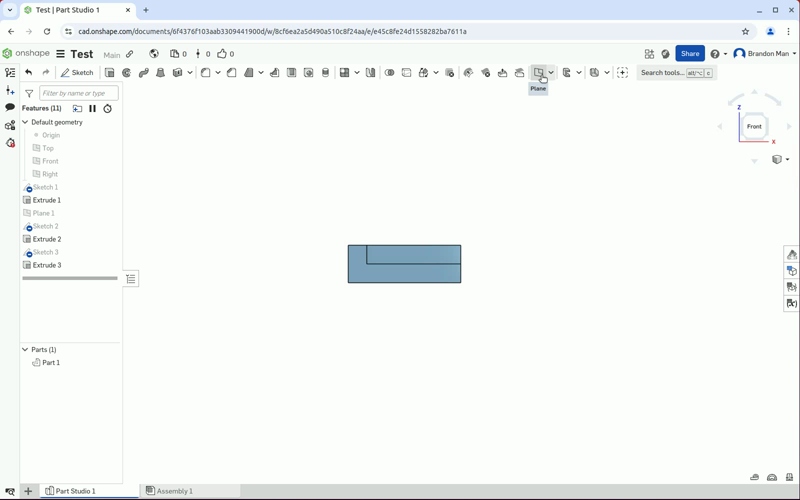
click(541, 75)
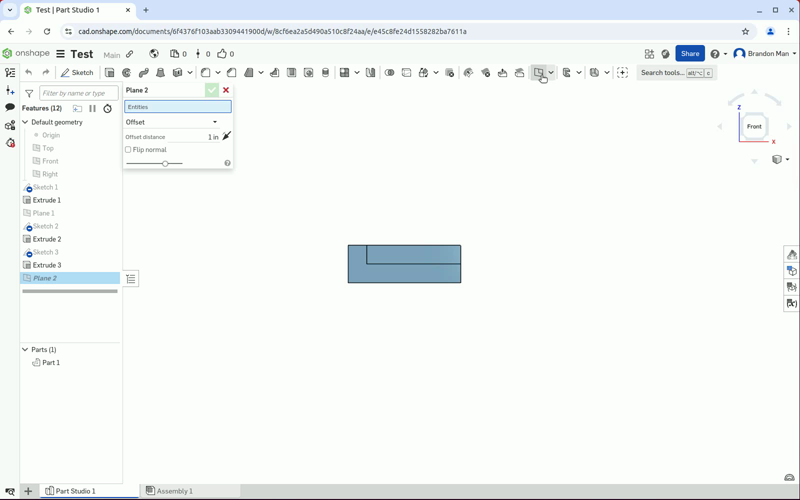
mouse_move(73, 163)
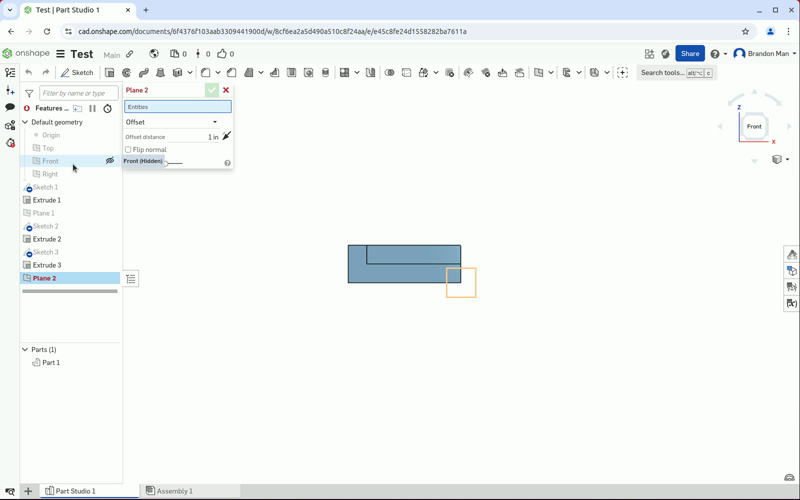
click(73, 163)
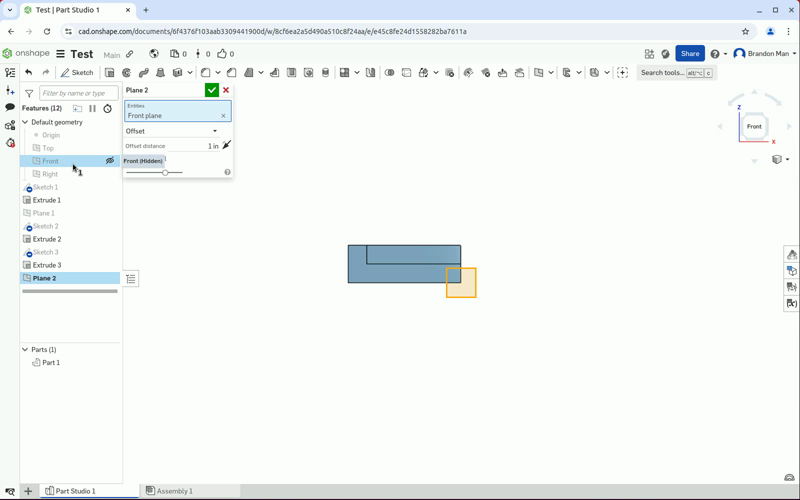
key(tab, 2)
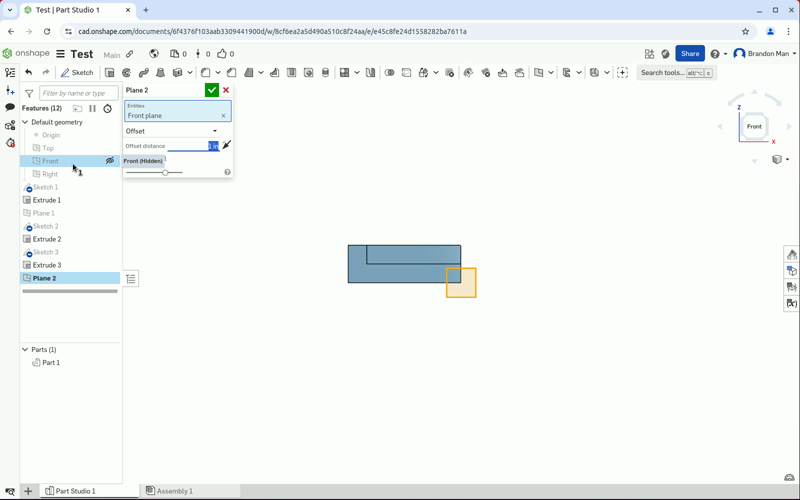
text(7.703)
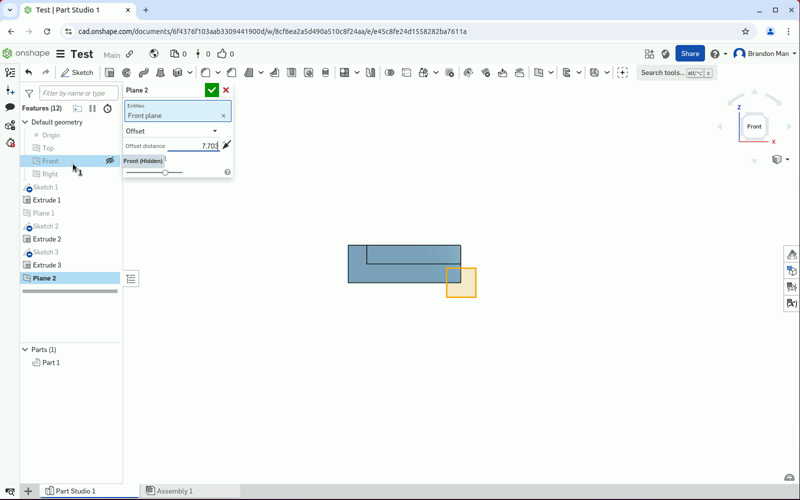
key(enter, 2)
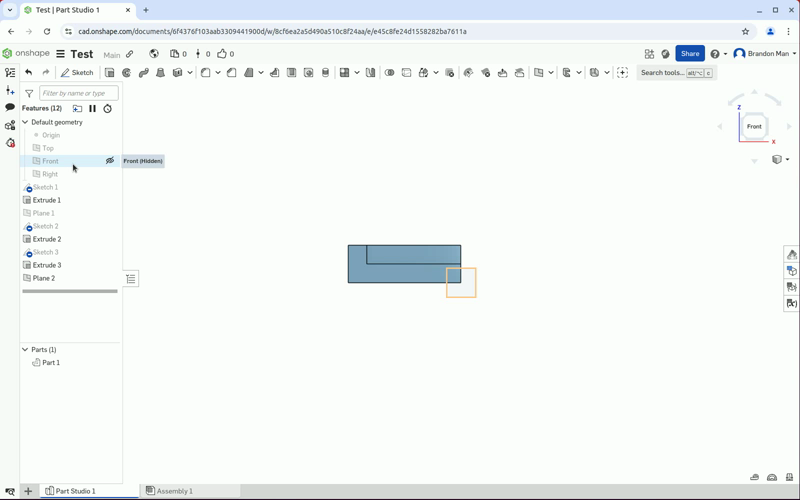
key(shift+s)
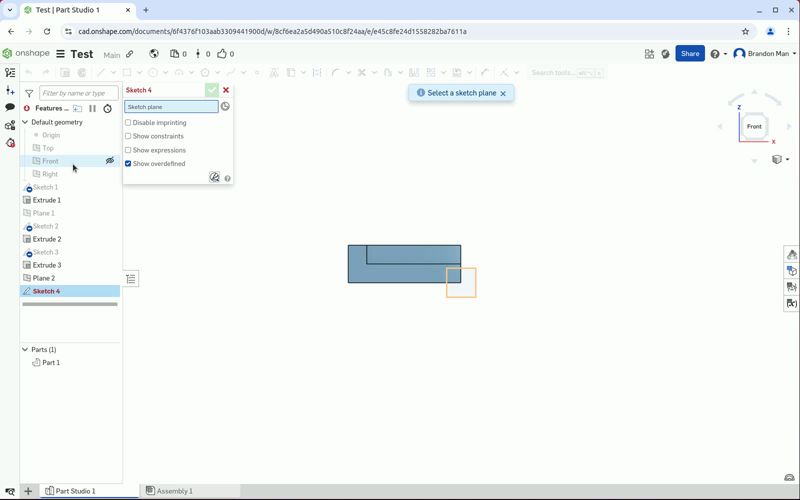
mouse_move(73, 280)
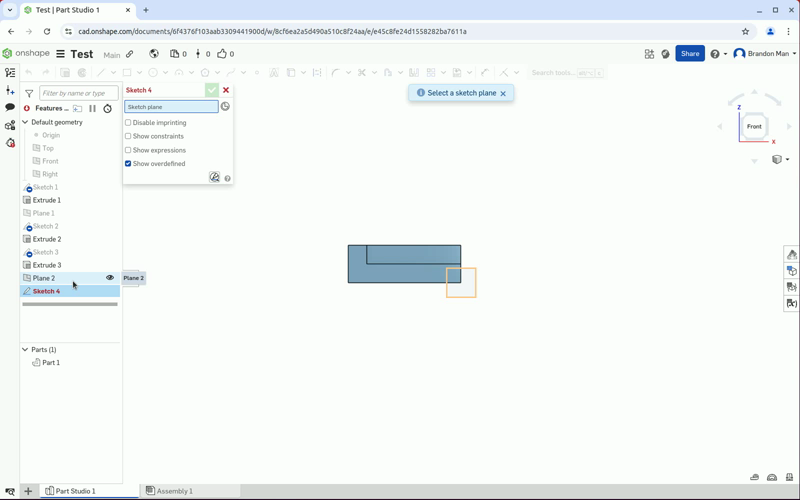
click(73, 280)
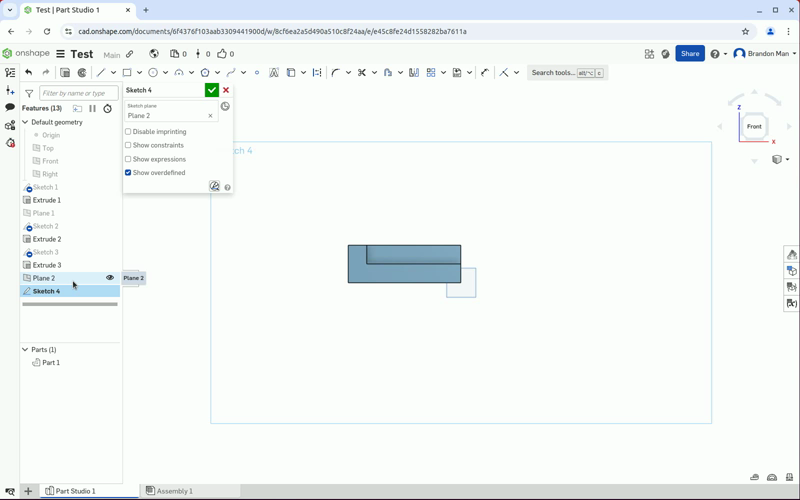
mouse_move(73, 352)
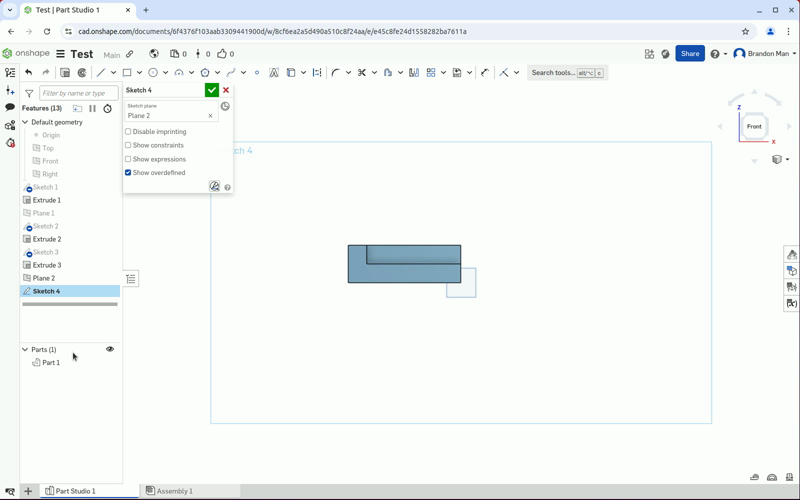
key(y)
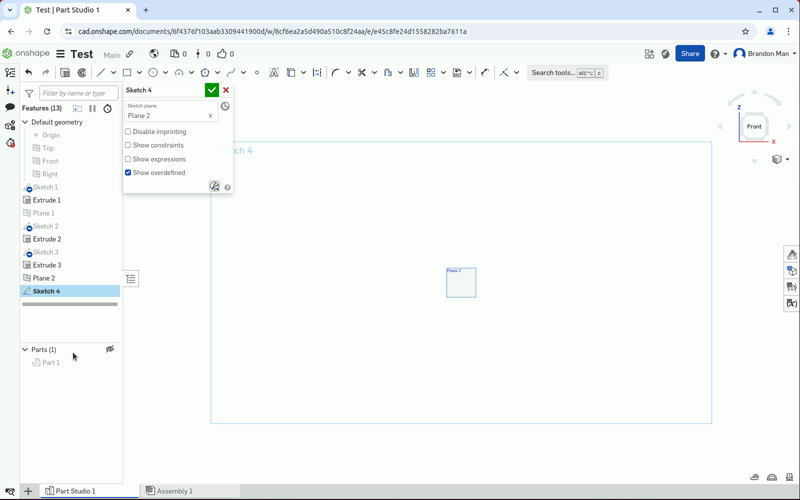
key(l)
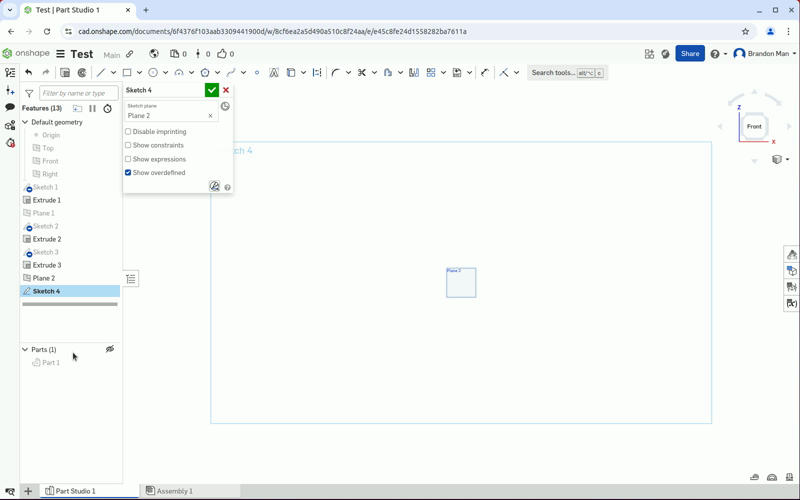
key_down(shift)
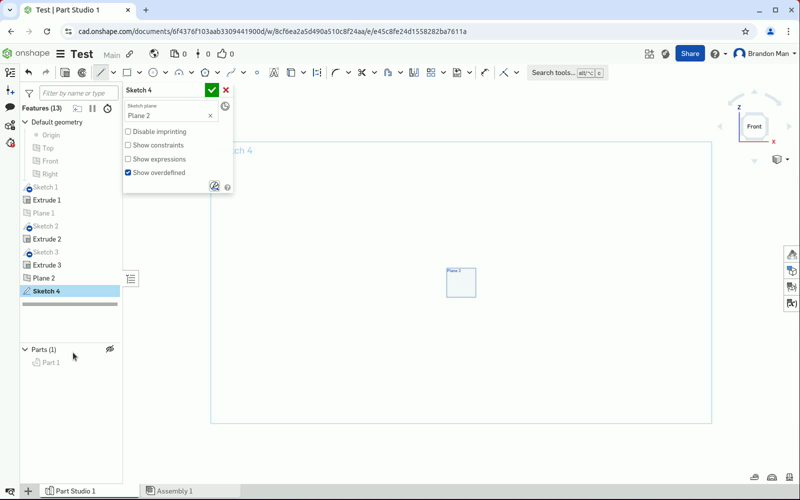
mouse_move(366, 245)
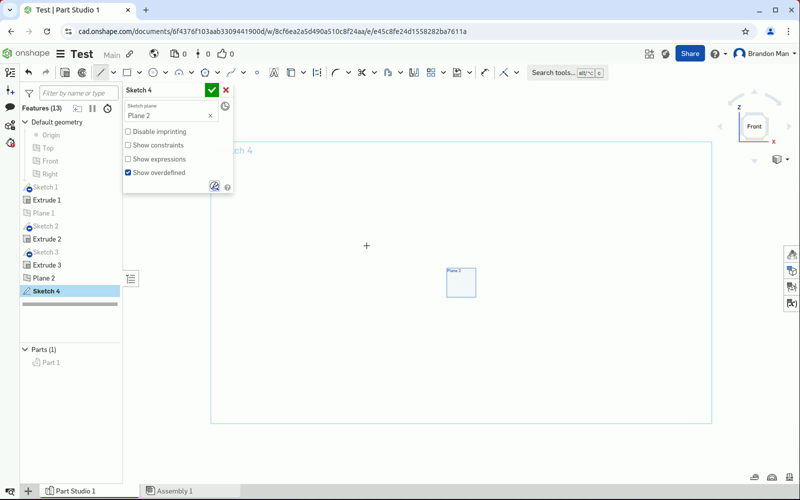
click(366, 245)
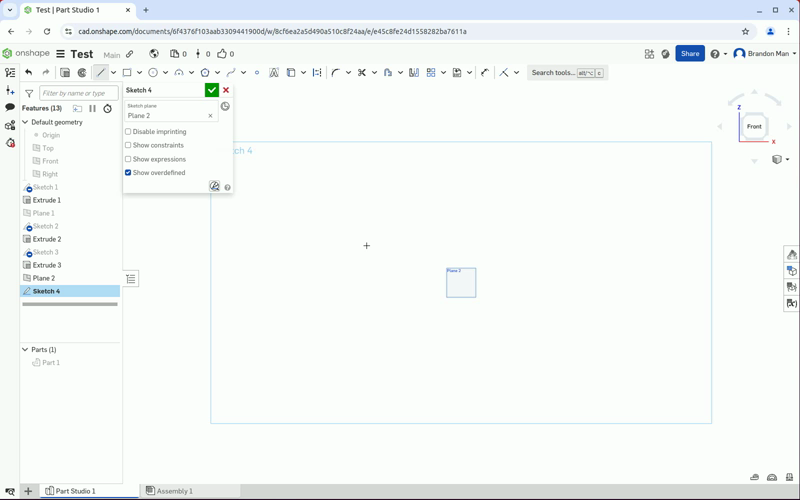
key_up(shift)
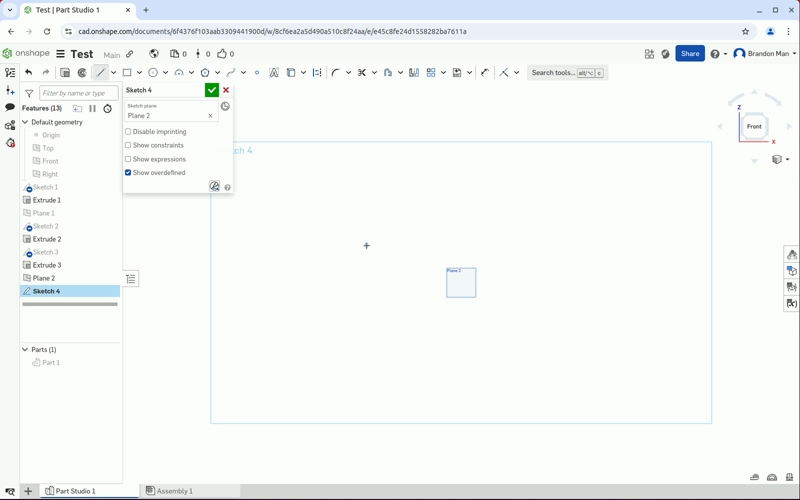
key_down(shift)
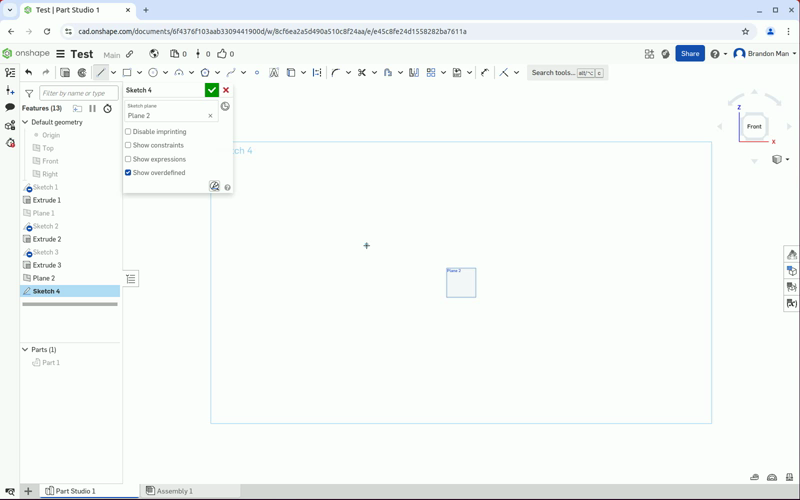
mouse_move(461, 264)
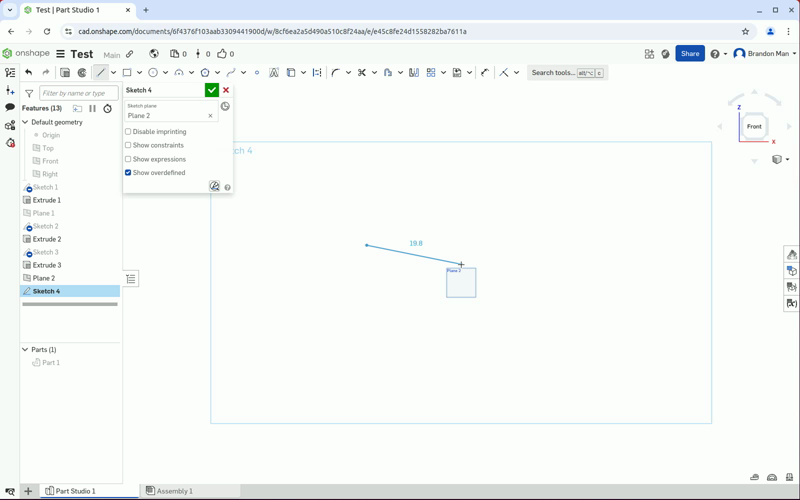
click(461, 264)
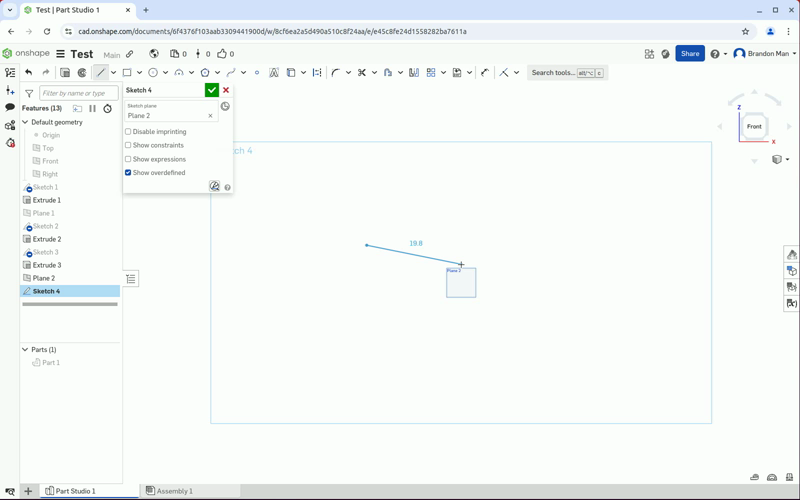
key_up(shift)
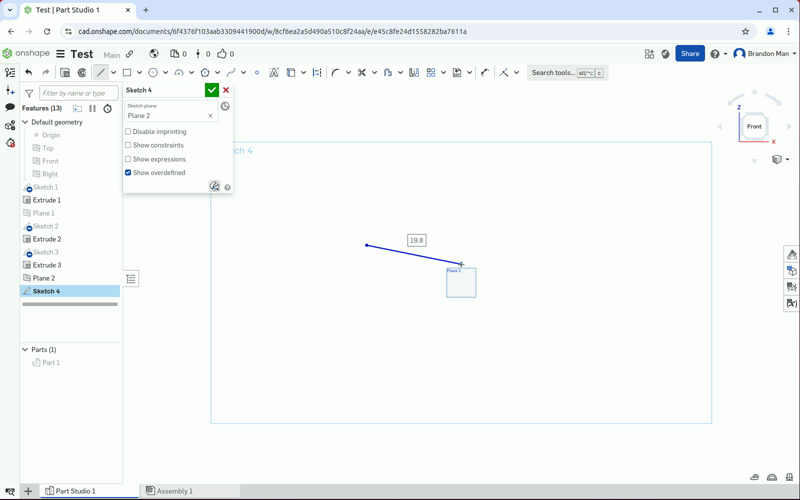
key_down(shift)
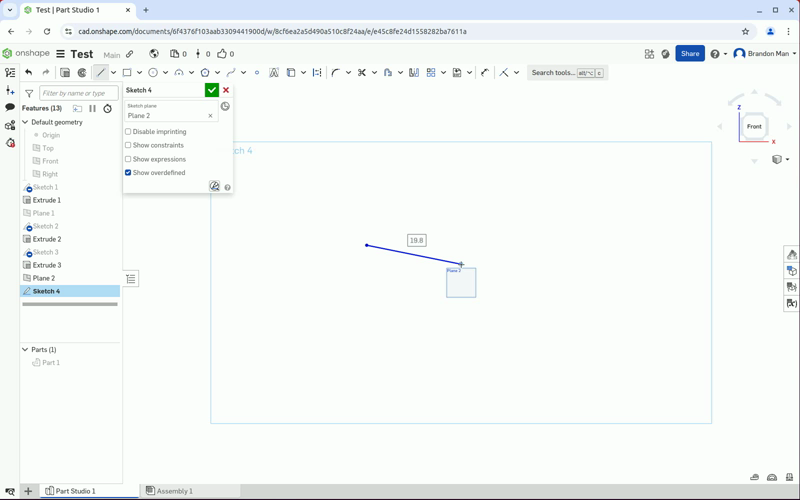
mouse_move(491, 264)
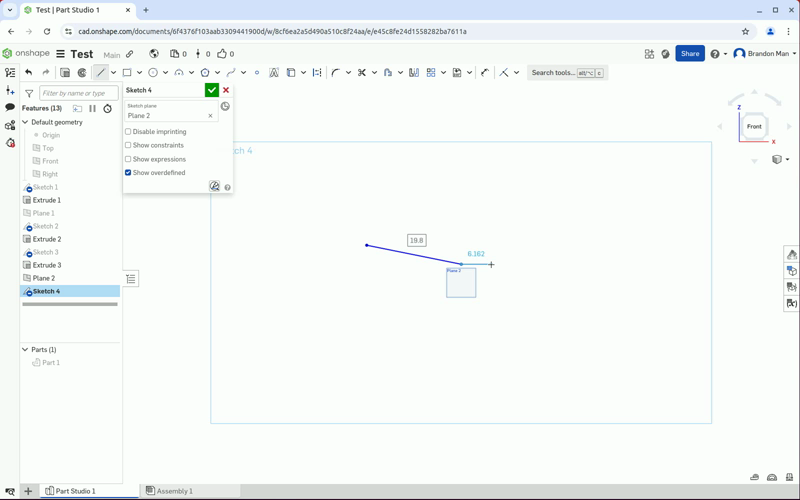
mouse_move(461, 245)
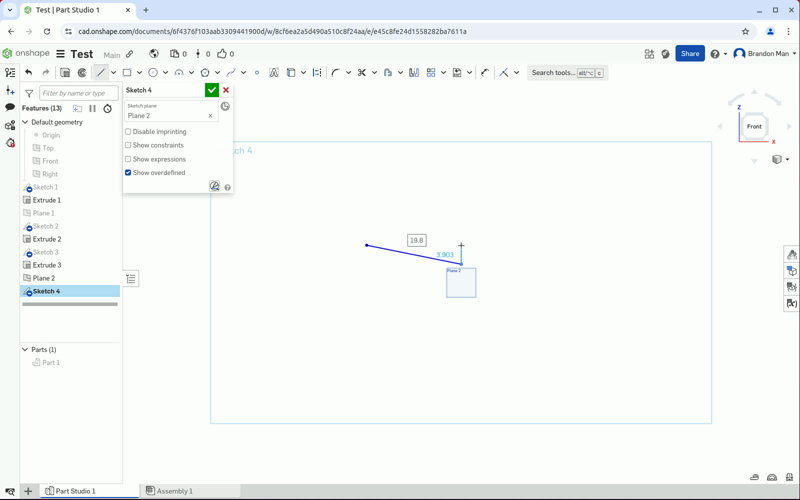
click(461, 245)
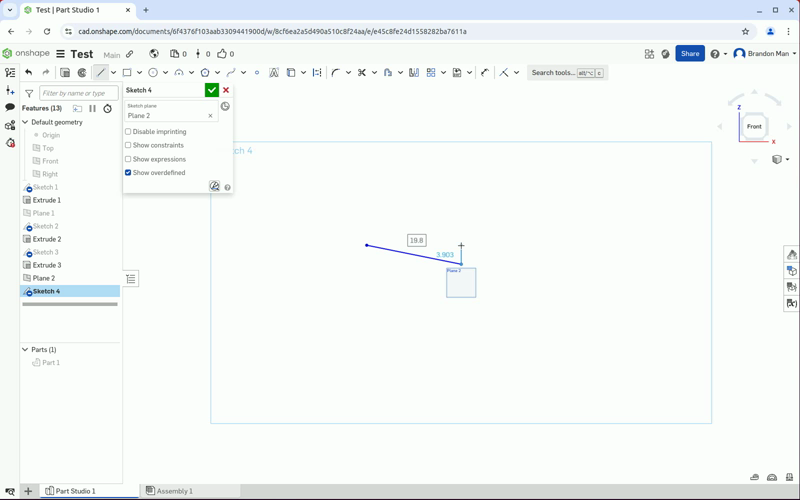
key_up(shift)
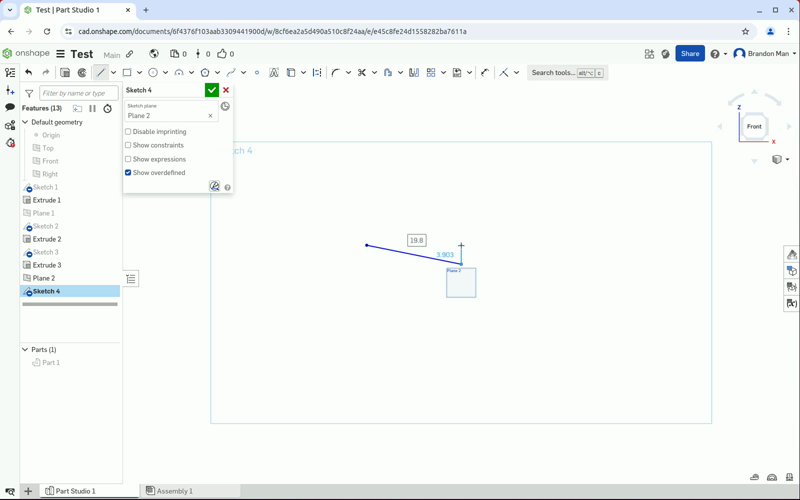
key_down(shift)
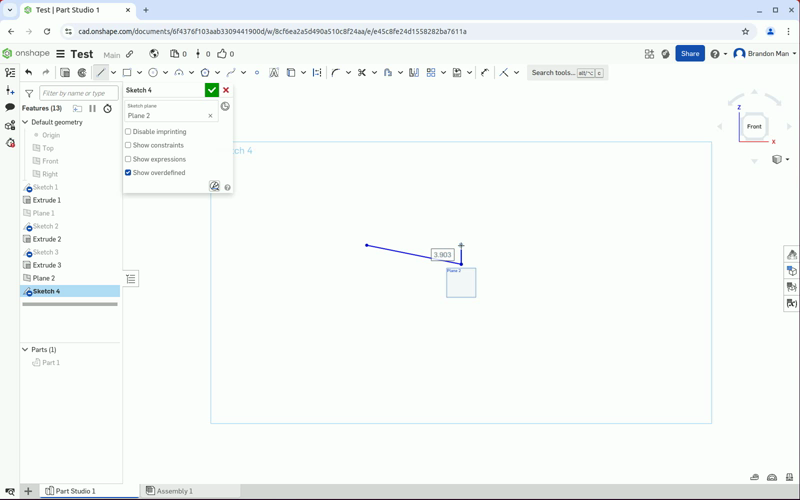
mouse_move(366, 245)
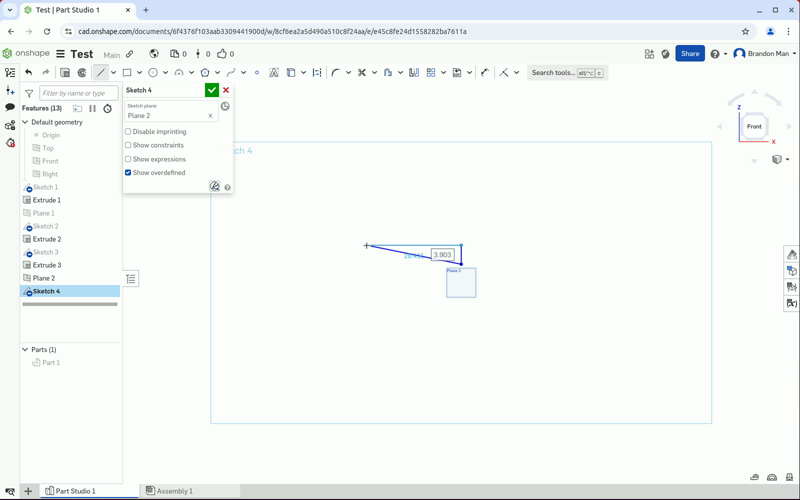
key_up(shift)
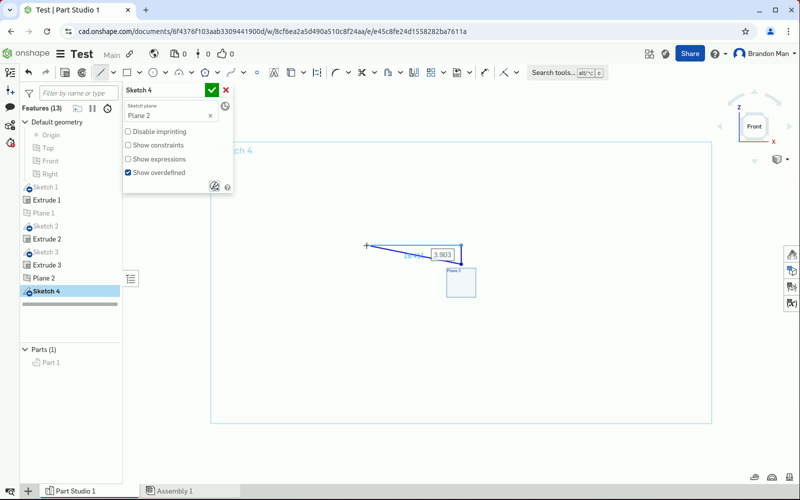
click(366, 245)
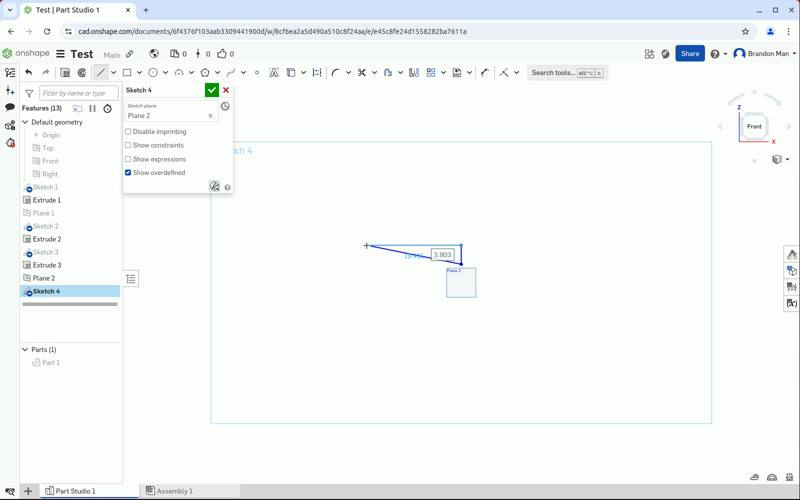
key(esc)
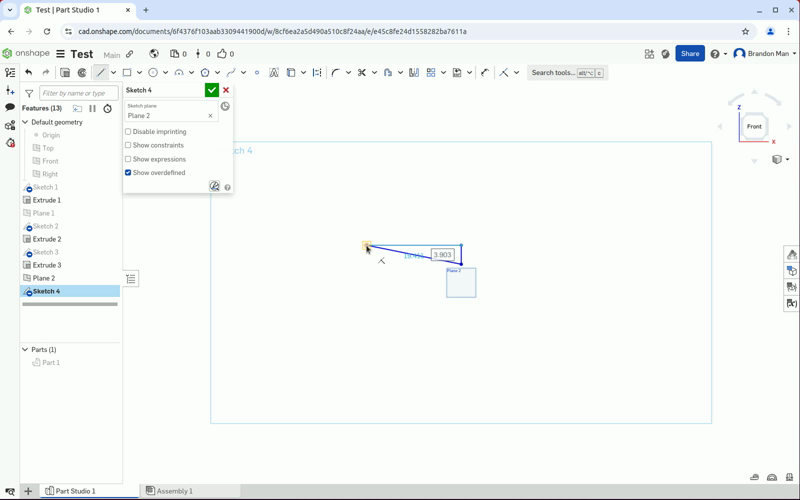
mouse_move(403, 249)
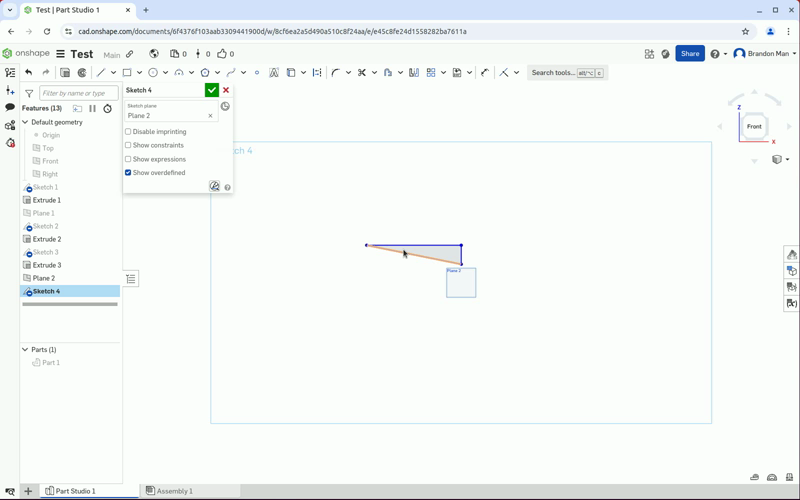
scroll(6)
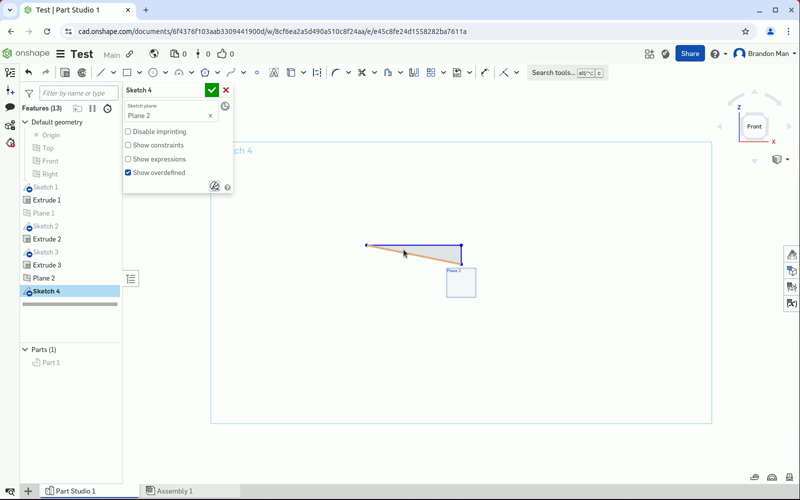
scroll(6)
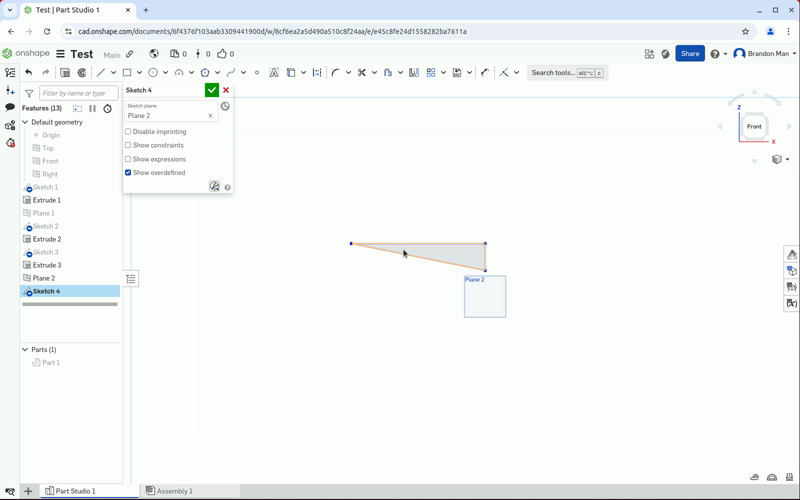
scroll(6)
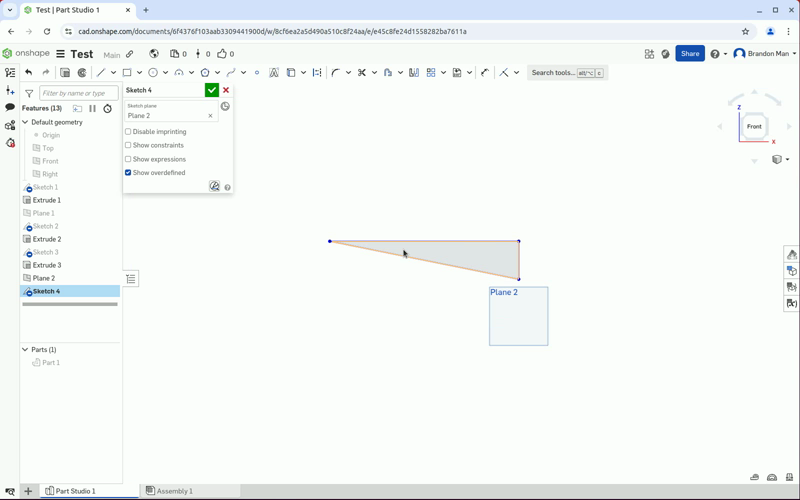
scroll(6)
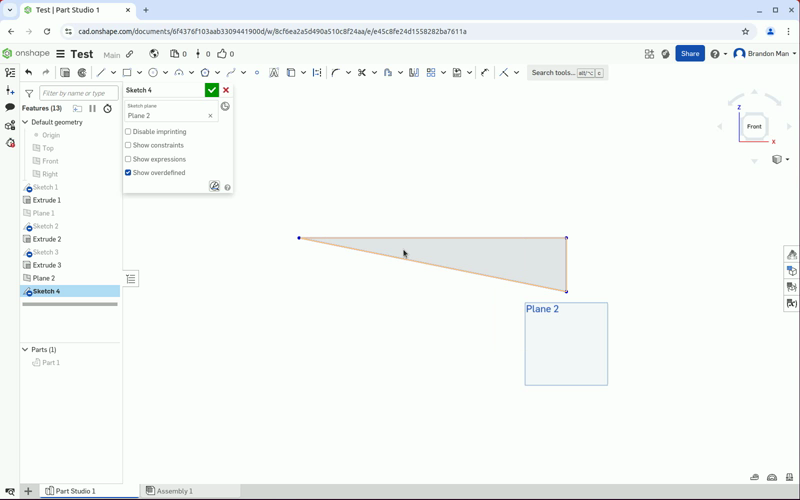
scroll(6)
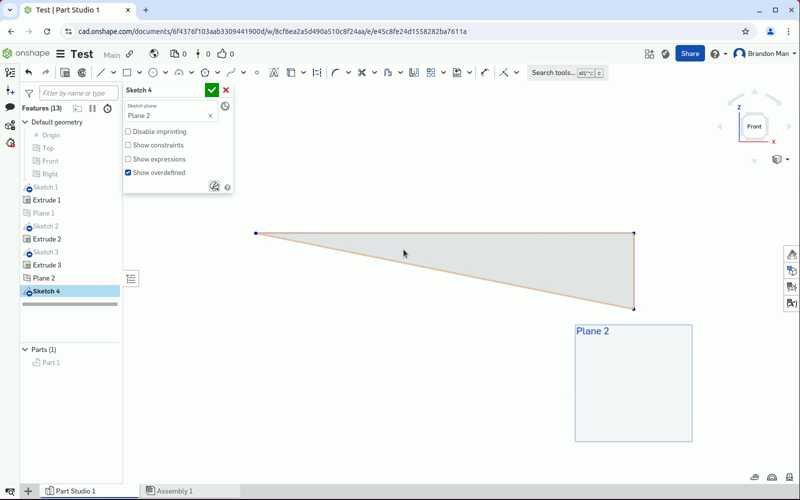
scroll(6)
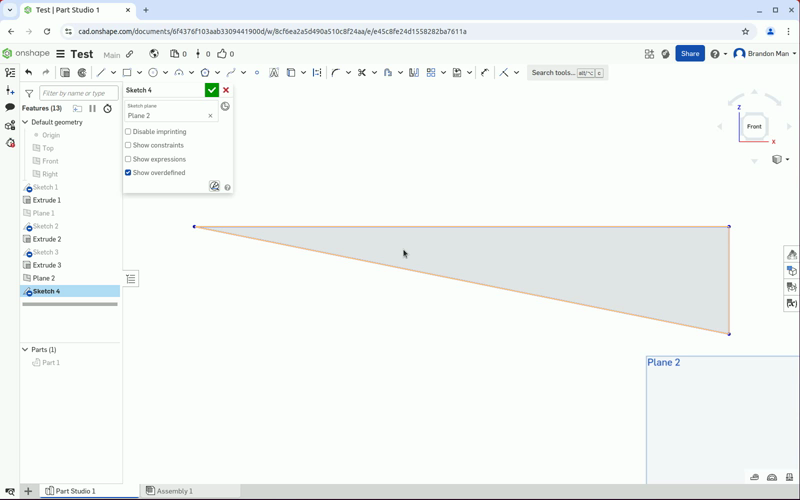
scroll(6)
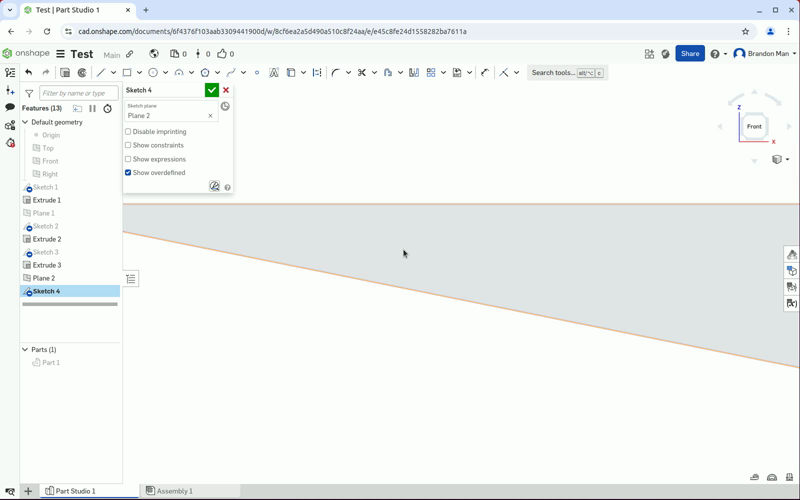
click(403, 249)
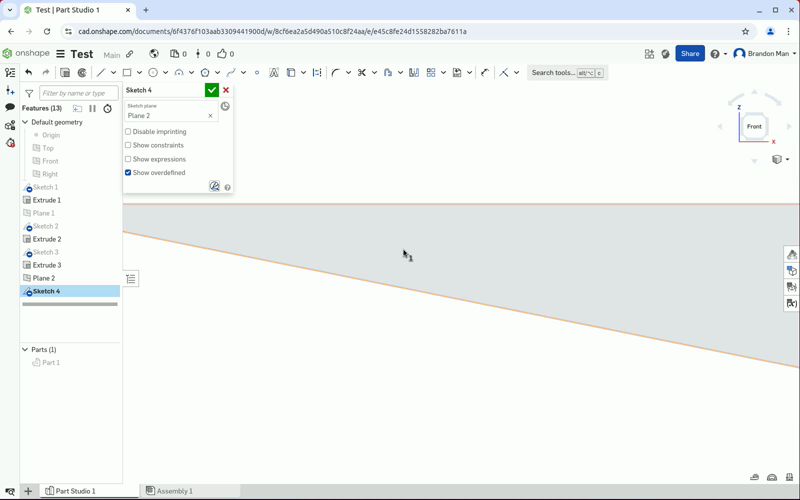
scroll(-6)
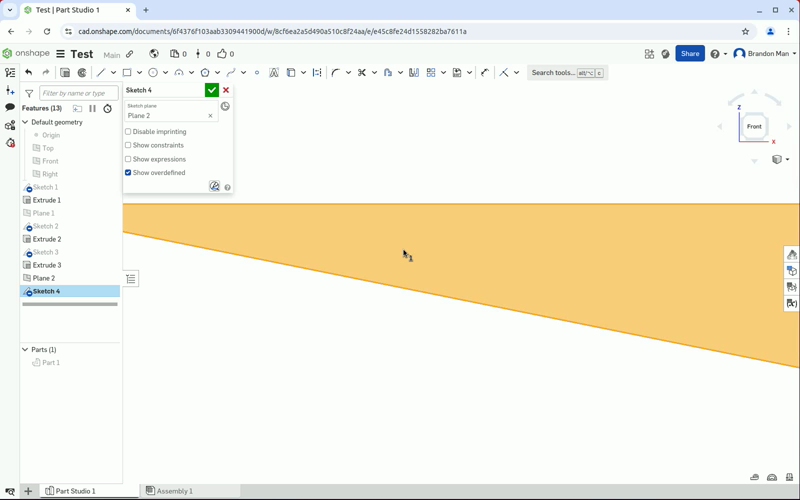
scroll(-6)
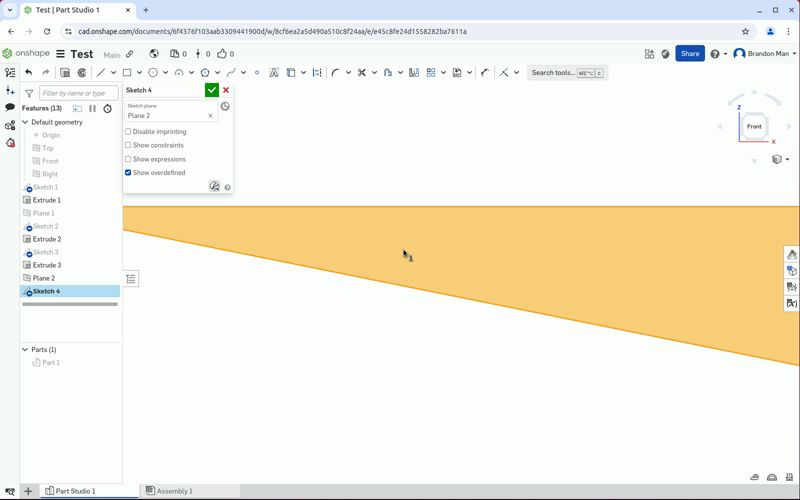
scroll(-6)
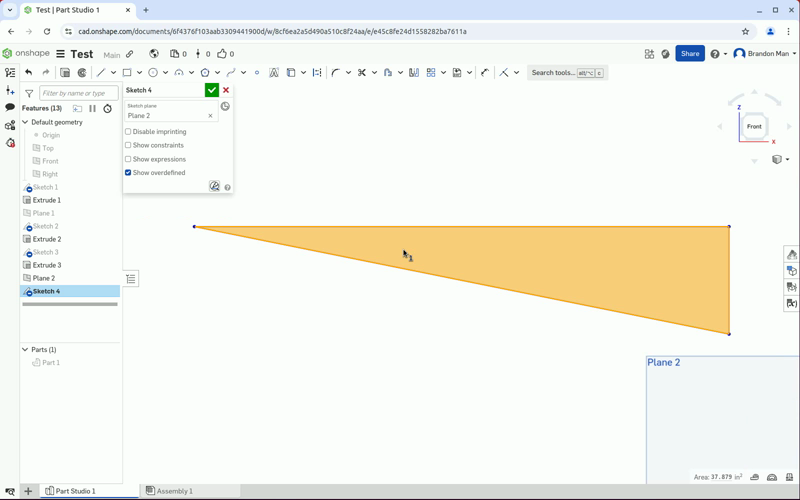
scroll(-6)
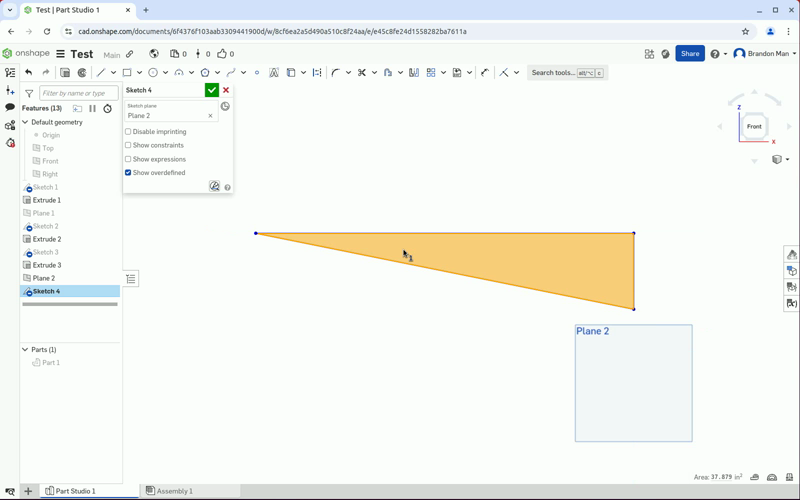
scroll(-6)
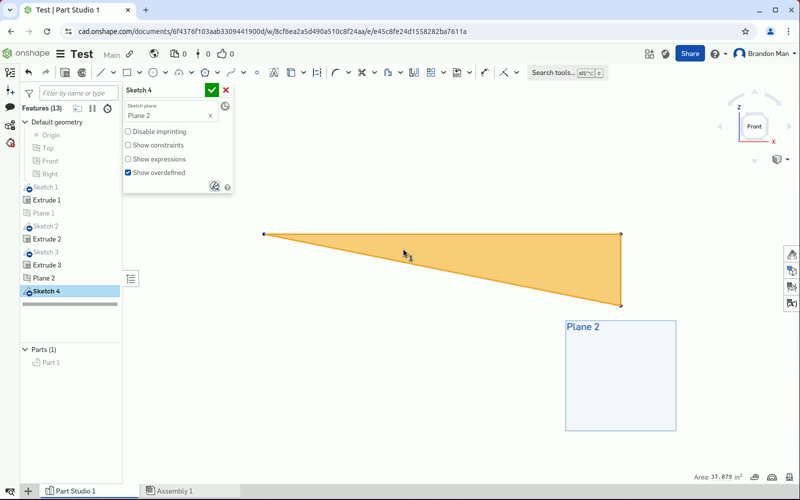
scroll(-6)
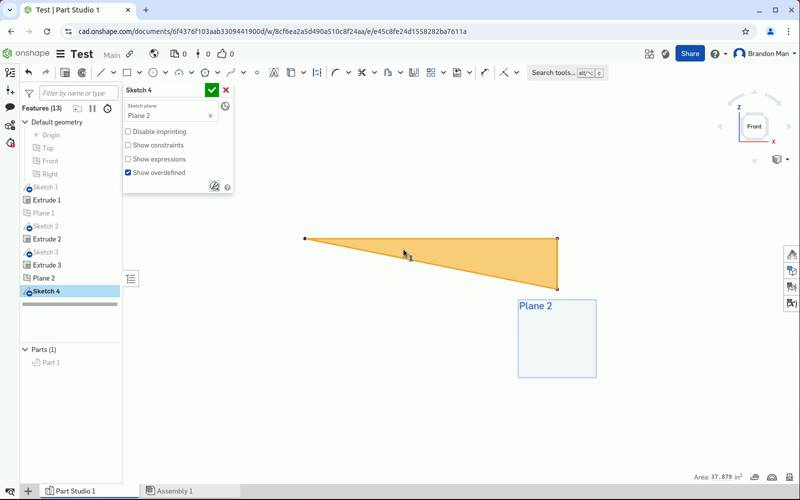
scroll(-6)
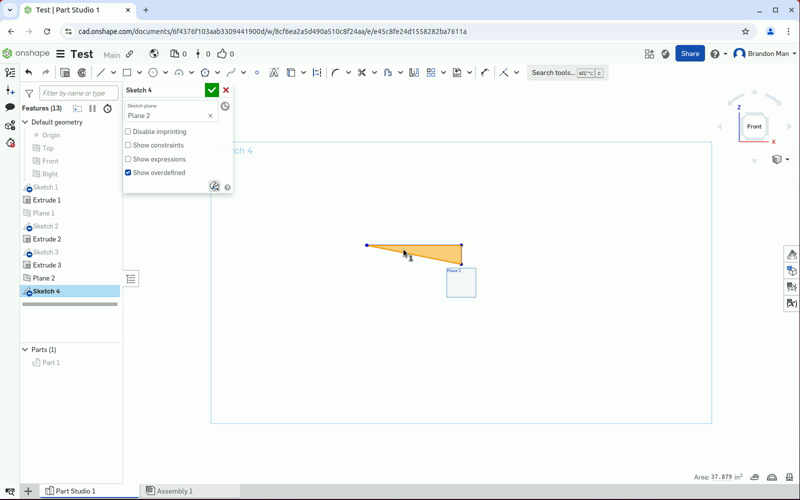
mouse_move(73, 352)
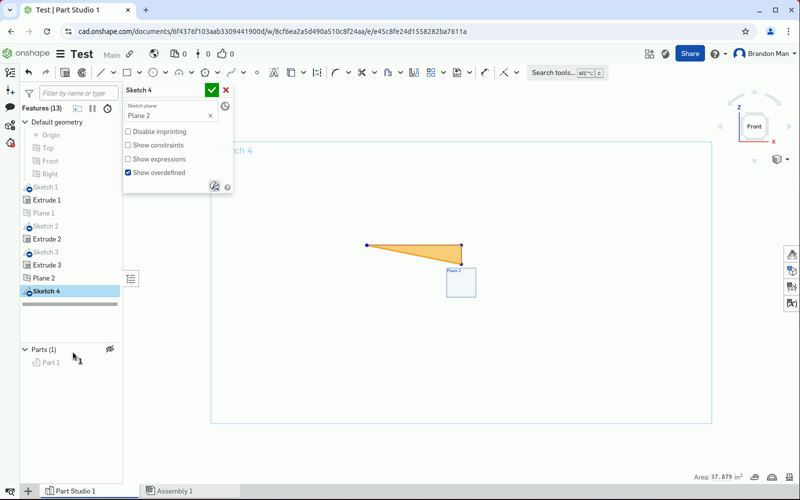
key(shift+y)
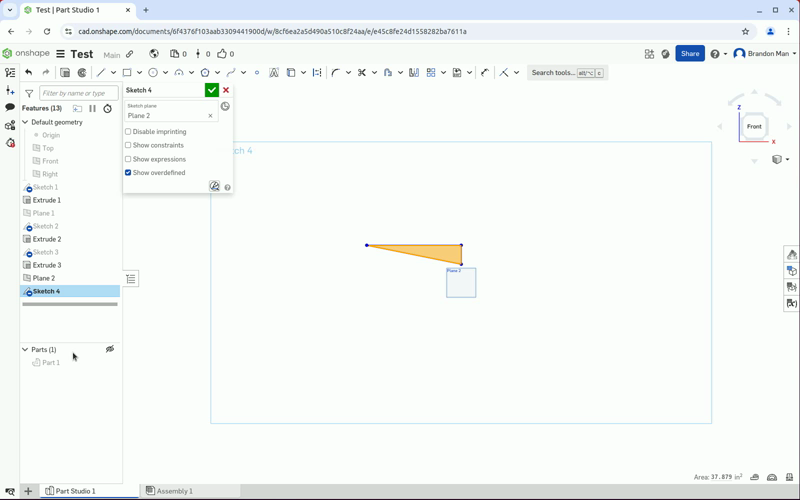
key(shift+e)
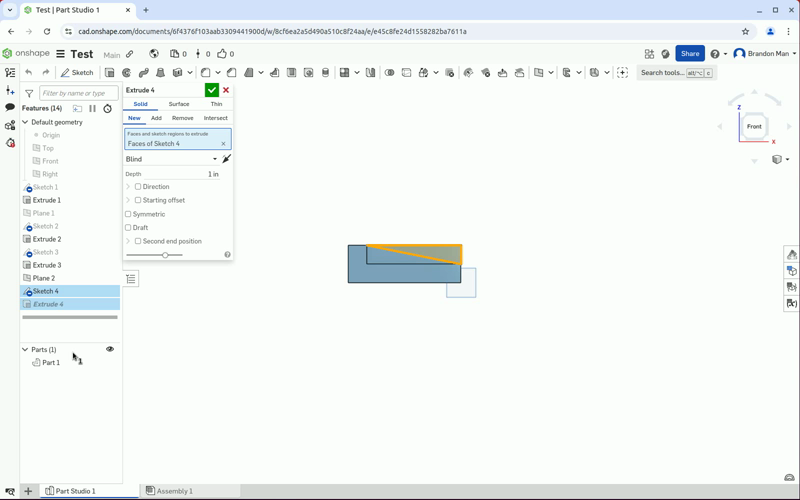
mouse_move(143, 106)
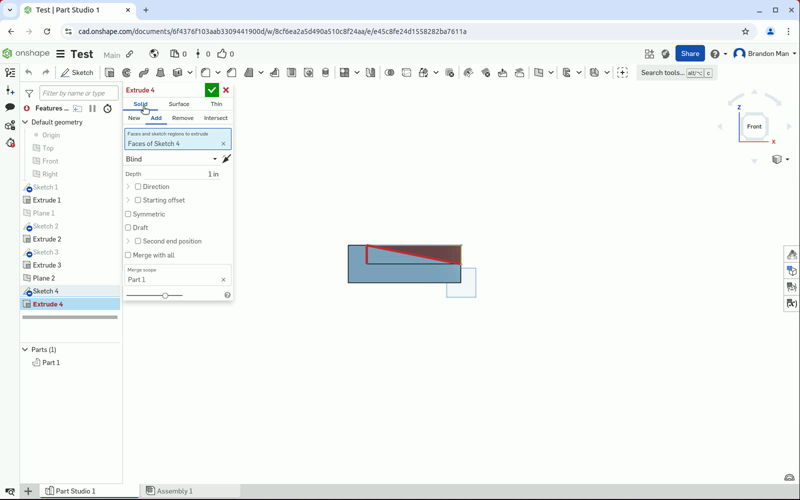
click(143, 106)
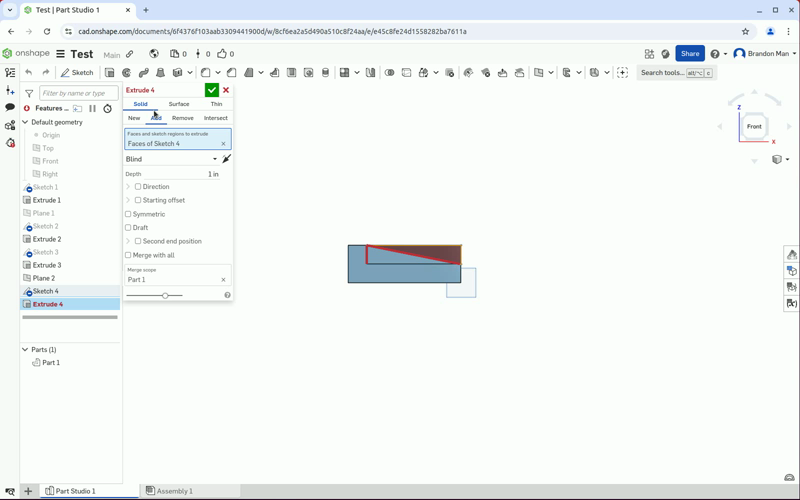
mouse_move(186, 120)
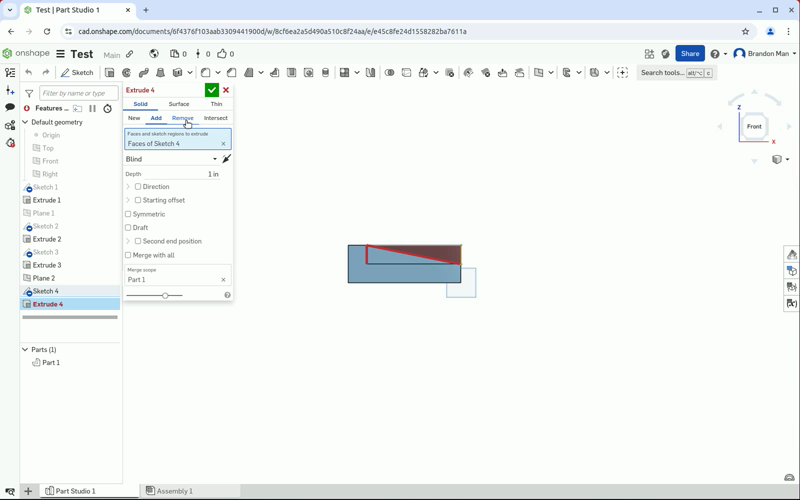
click(186, 120)
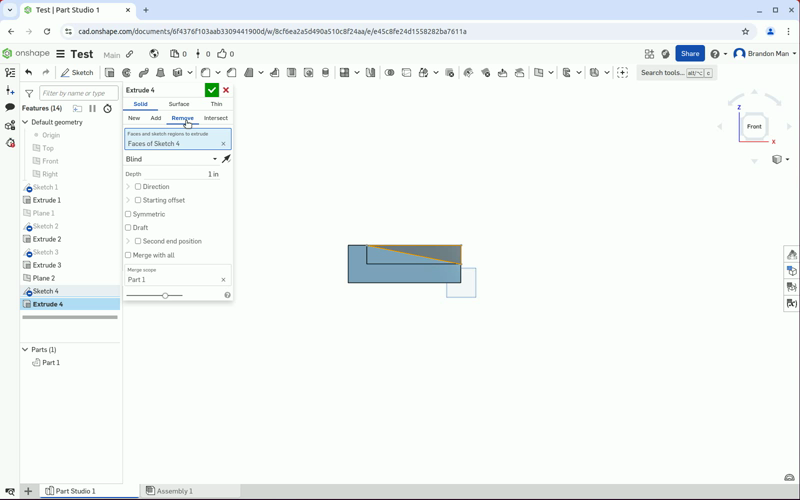
key(tab, 4)
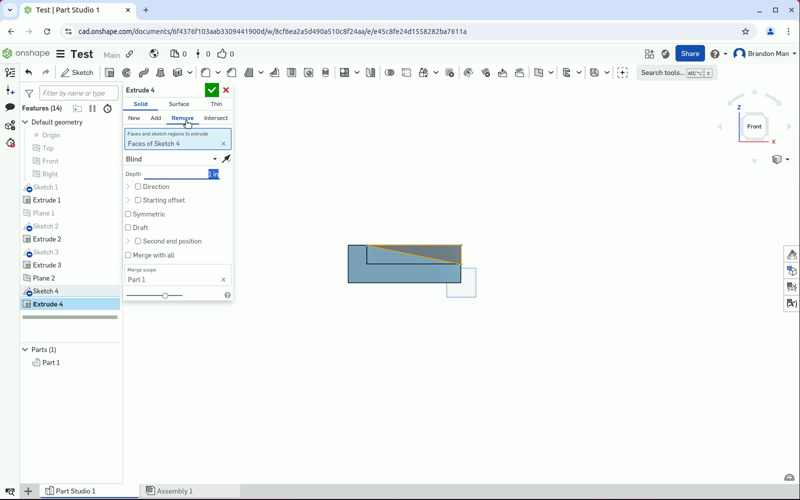
text(3.851)
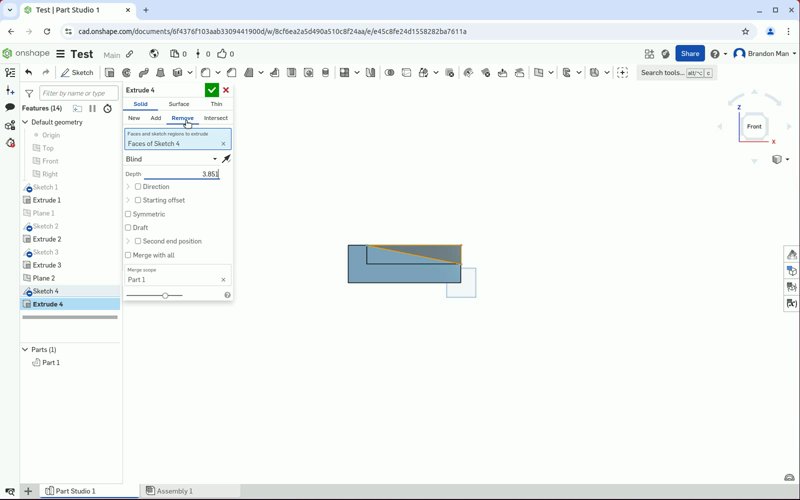
key(tab, 6)
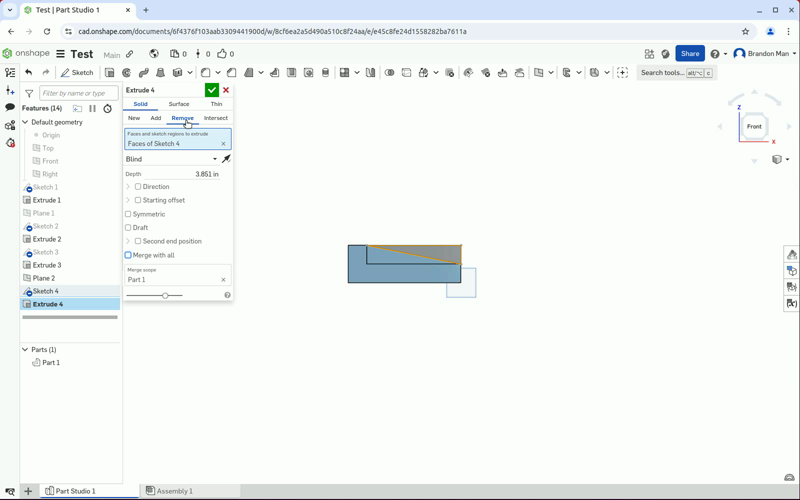
key(space)
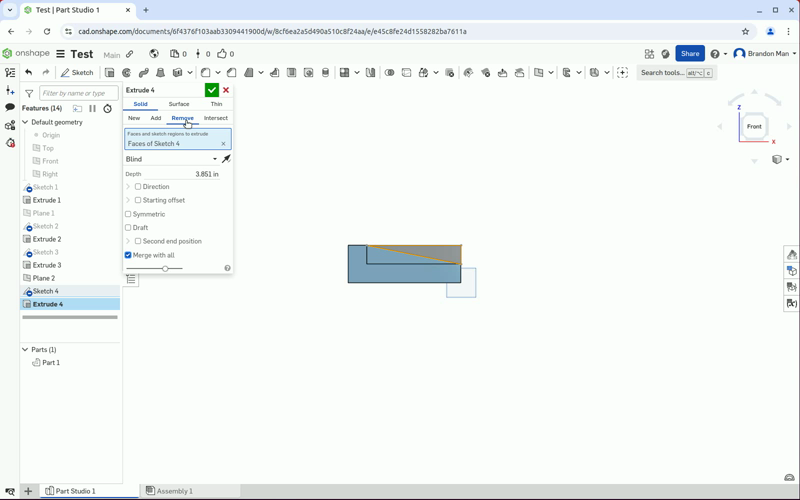
key(enter)
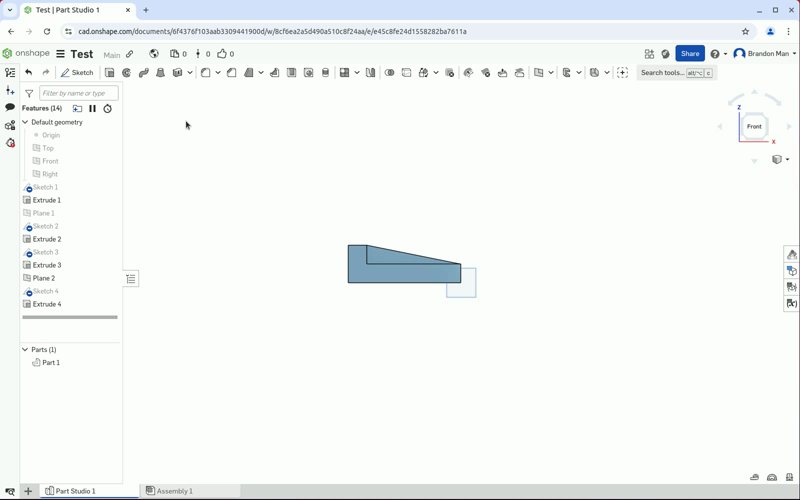
key(shift+h)
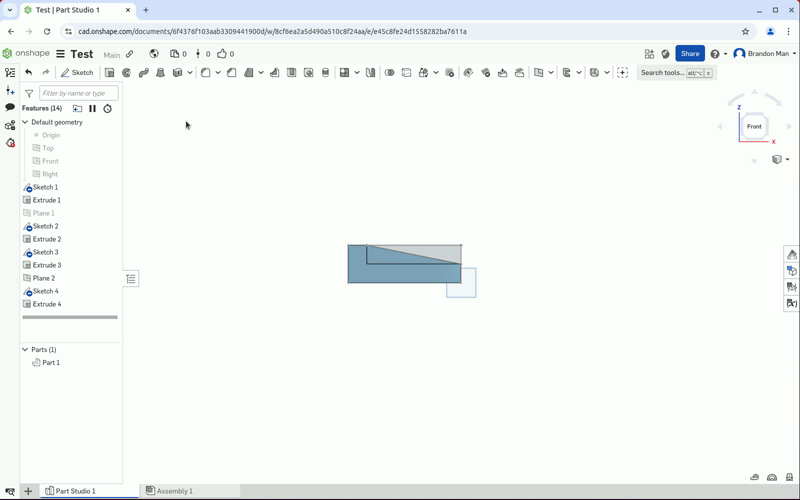
key(shift+h)
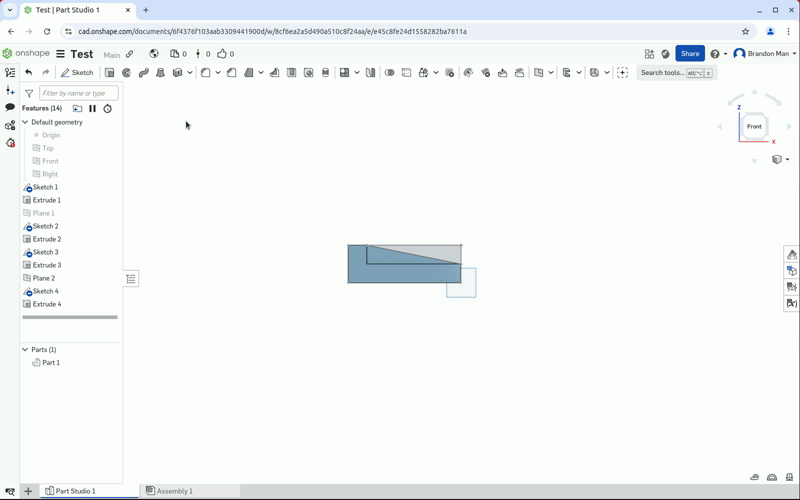
key(shift+7)
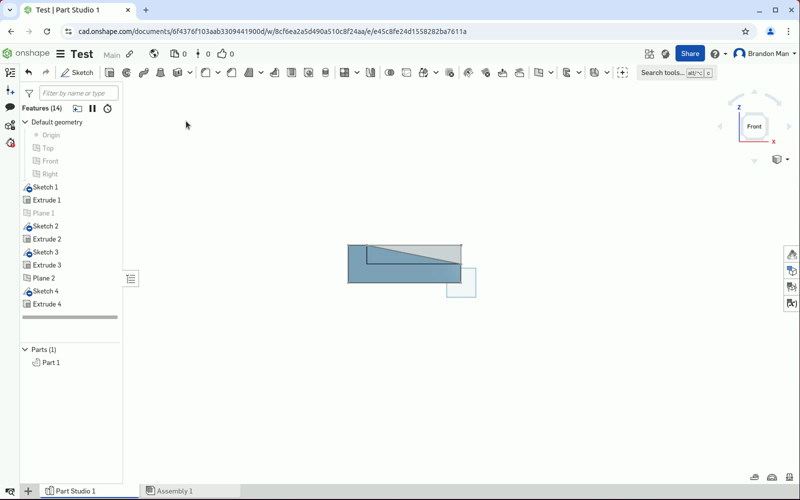
key(left, 2)
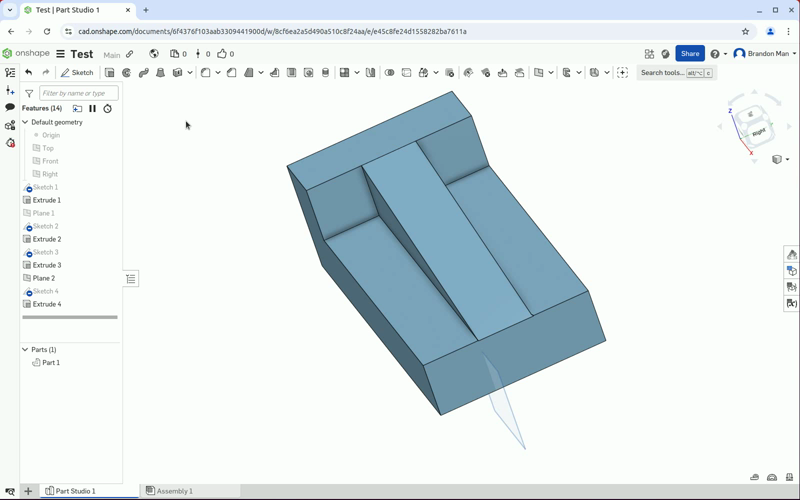
key(down, 2)
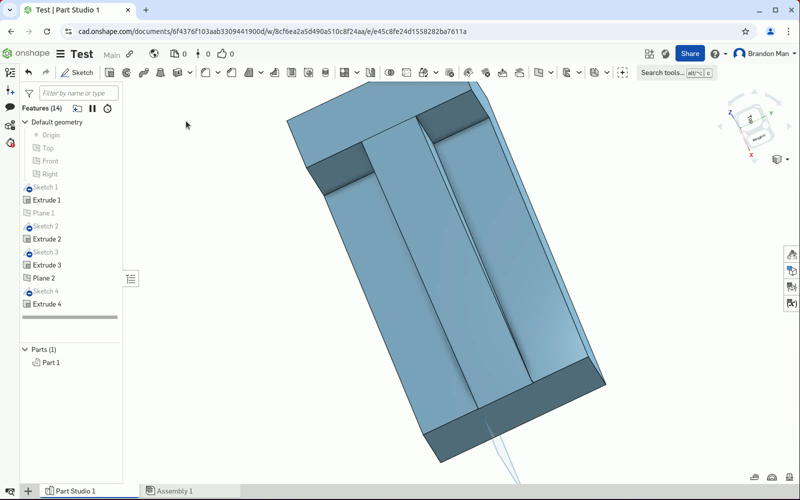
key(up, 2)
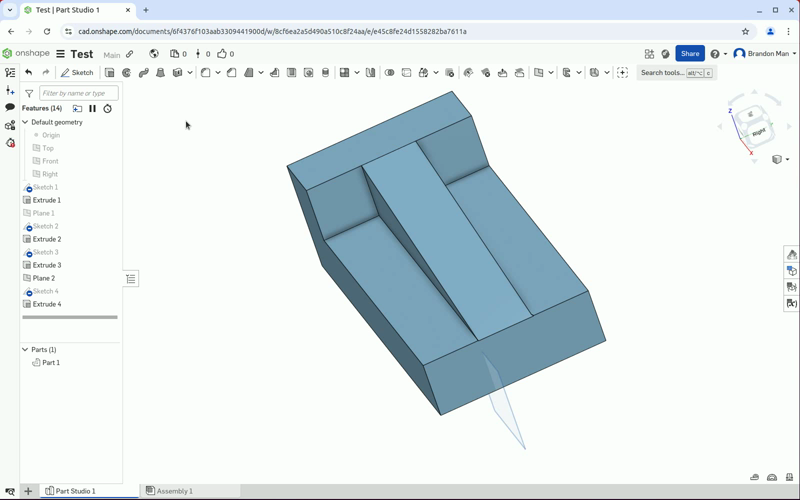
key(right, 2)
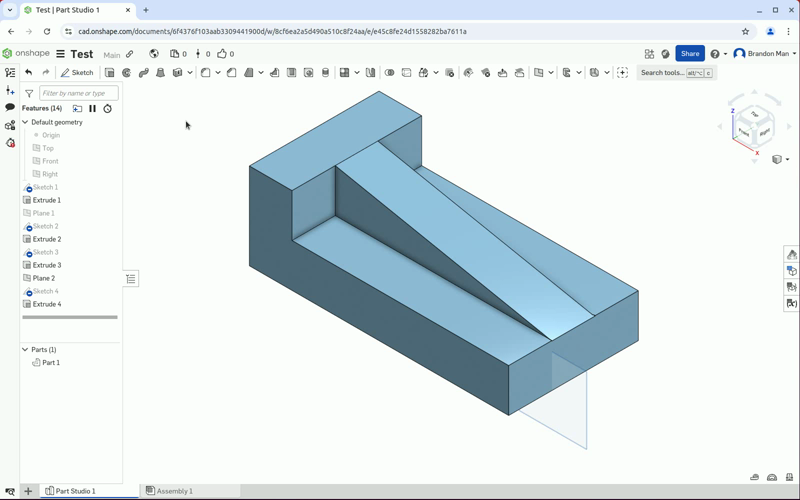
mouse_move(73, 189)
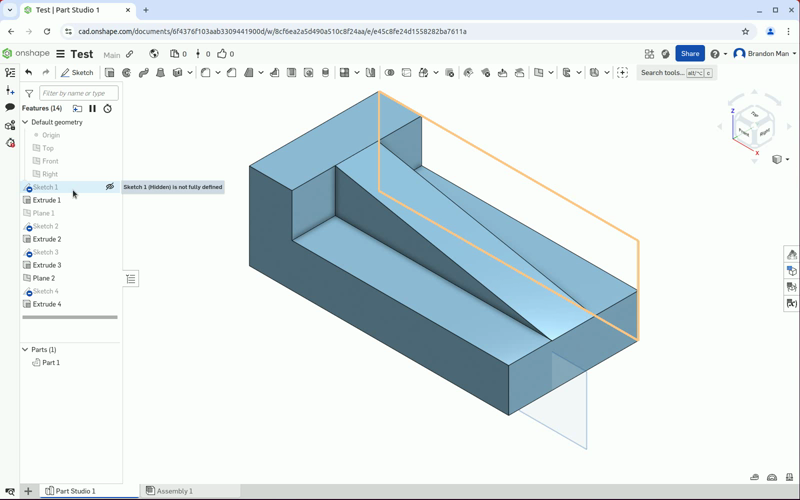
click(73, 189)